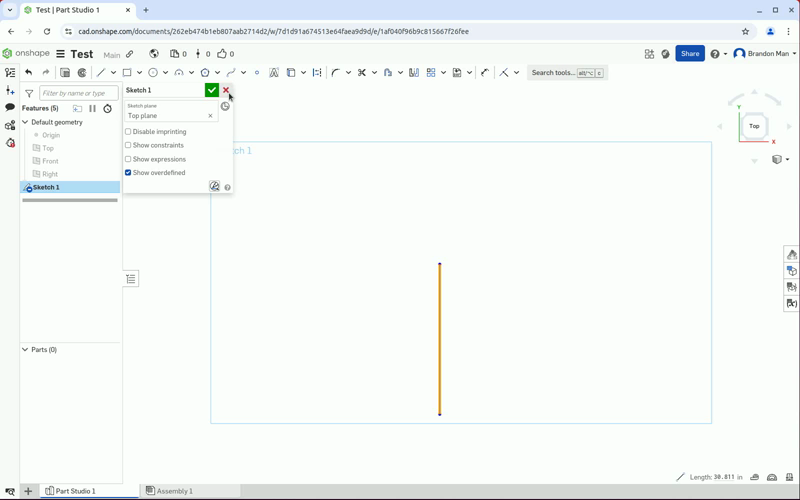
key(shift+h)
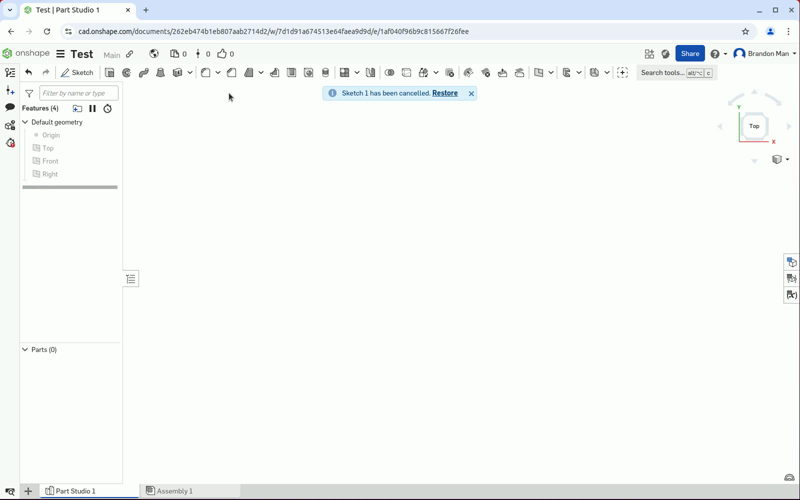
mouse_move(73, 352)
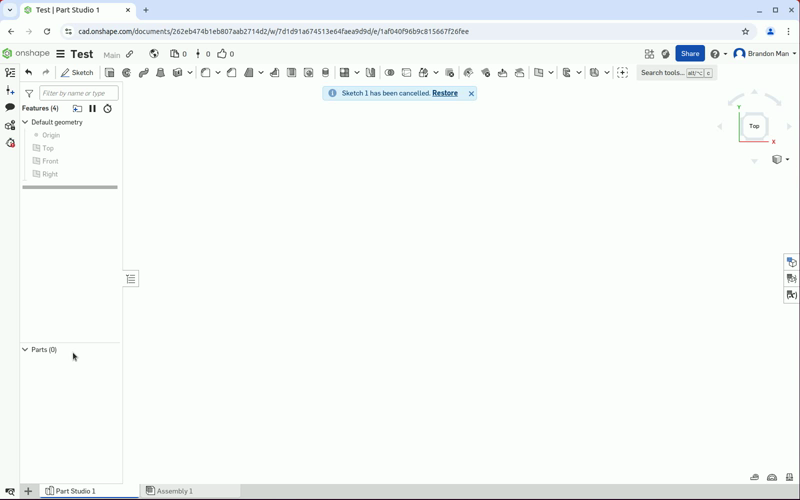
key(y)
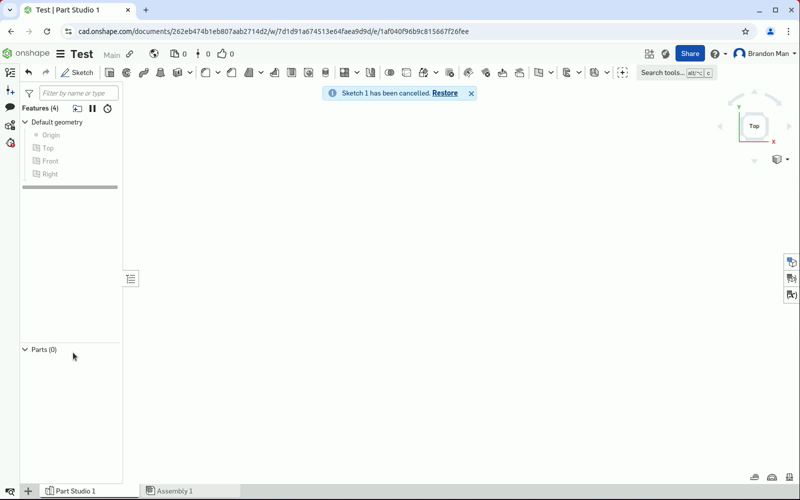
key(shift+p)
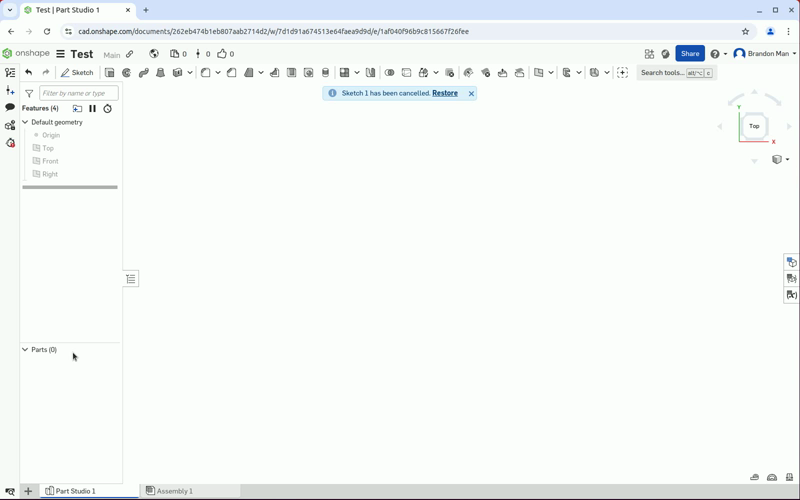
key(space)
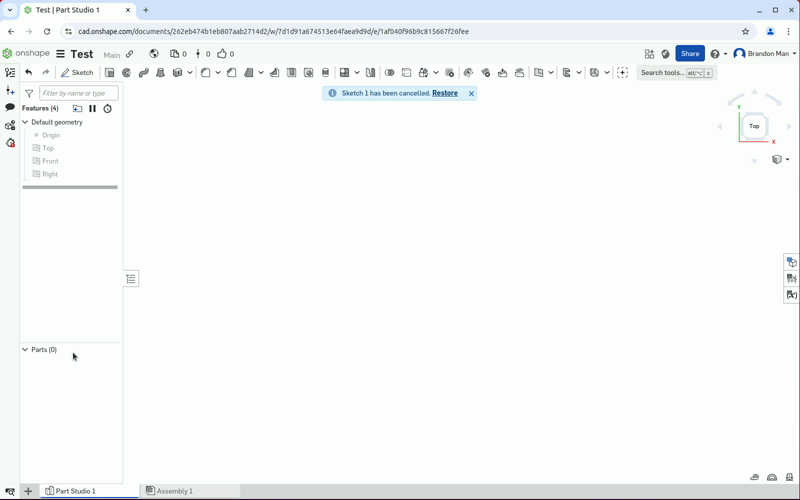
key_down(shift)
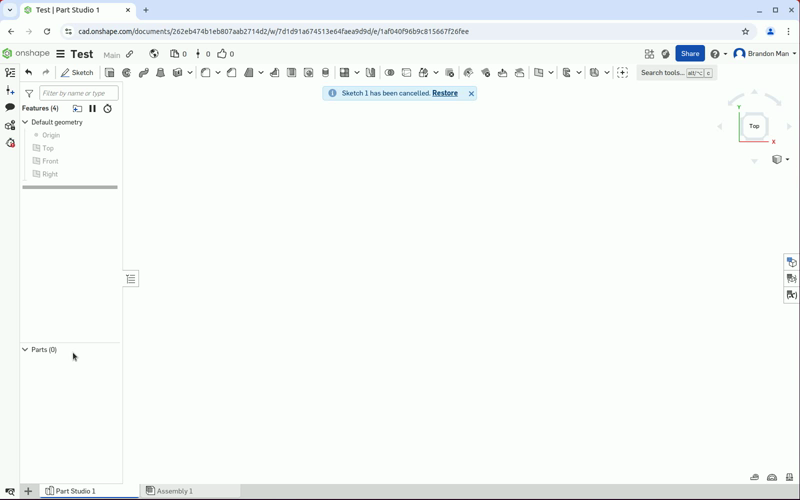
key(up)
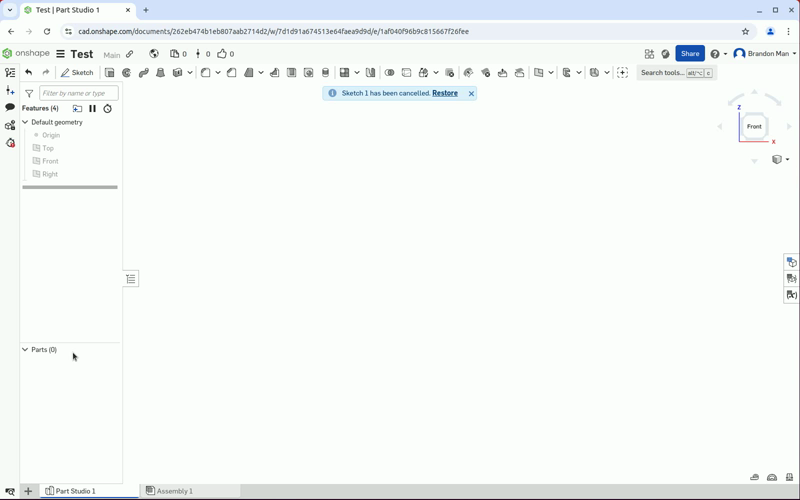
key_up(shift)
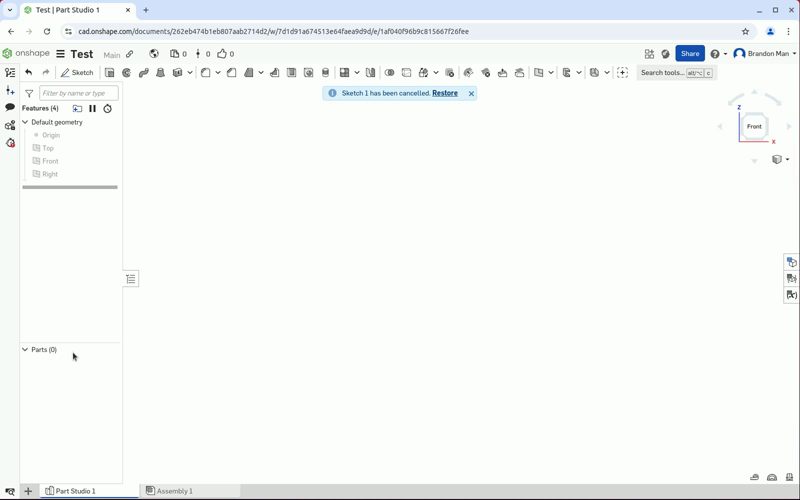
mouse_move(73, 352)
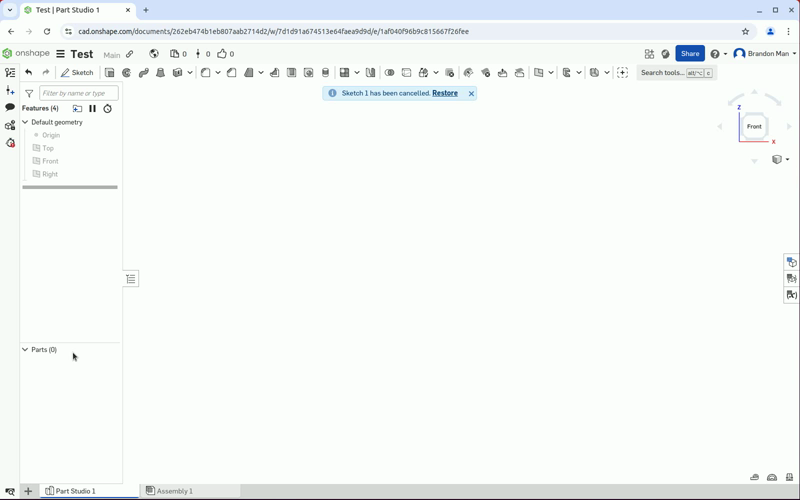
key(shift+y)
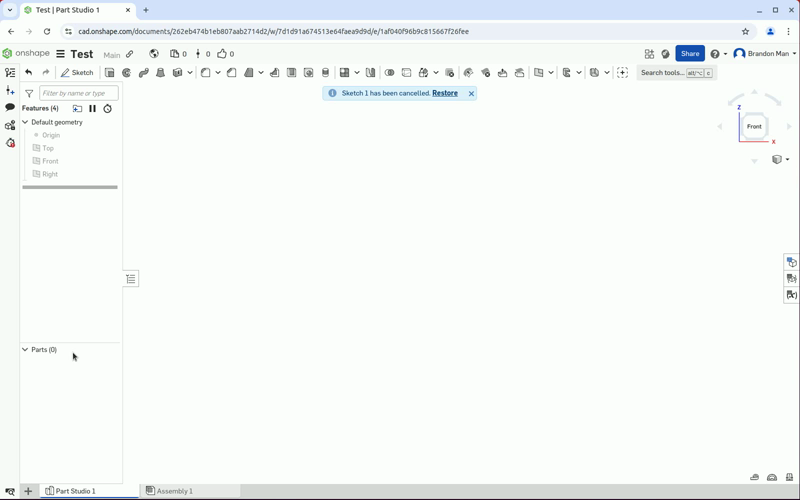
key(shift+s)
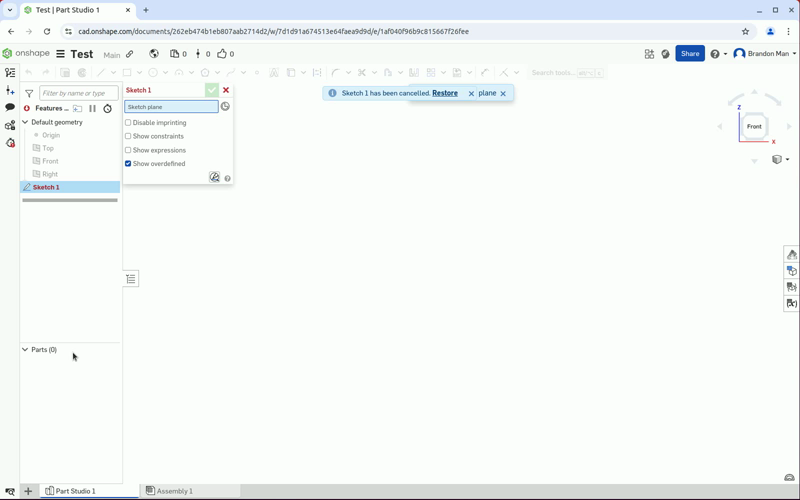
mouse_move(73, 163)
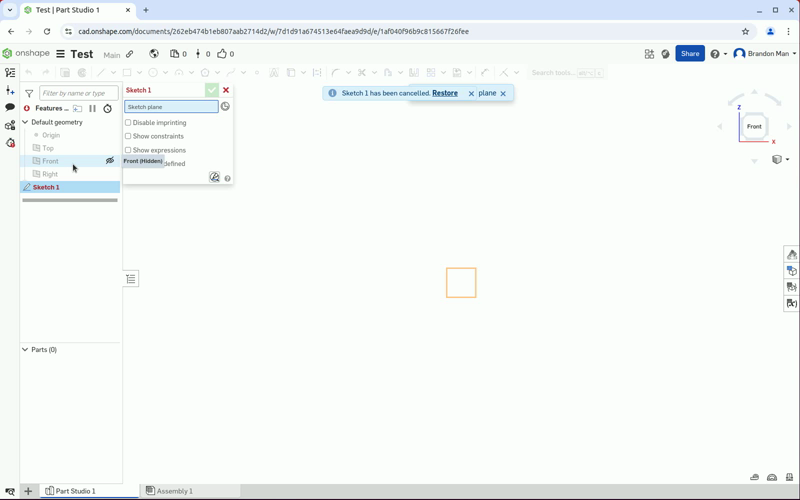
click(73, 163)
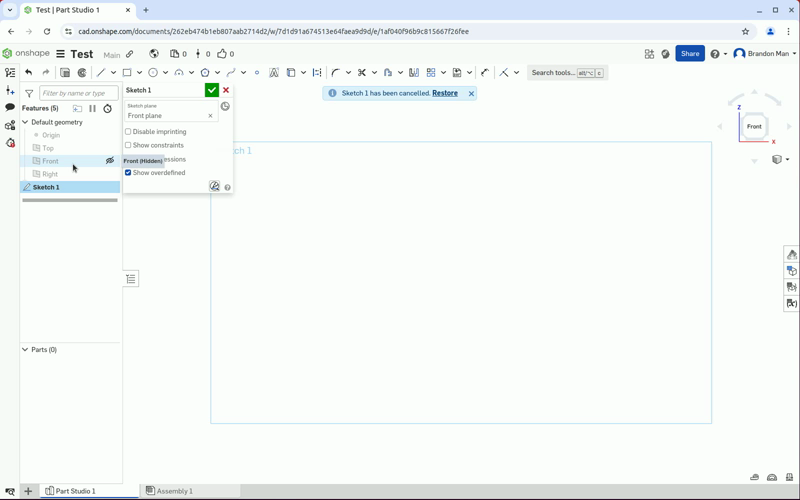
mouse_move(73, 352)
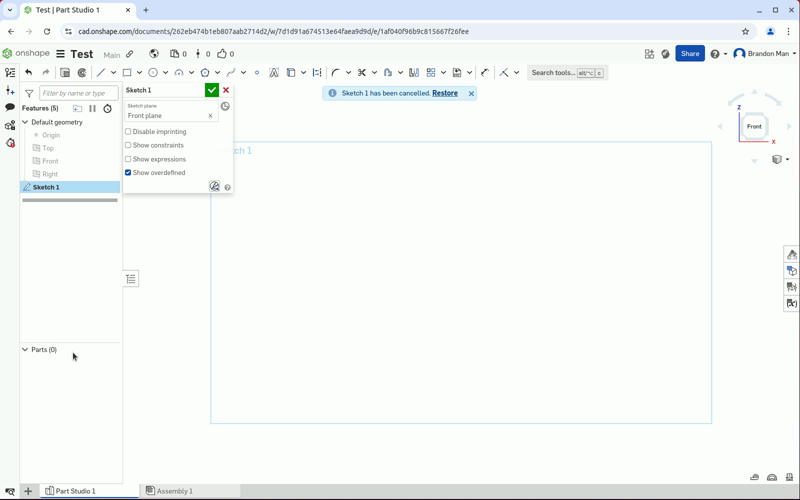
key(y)
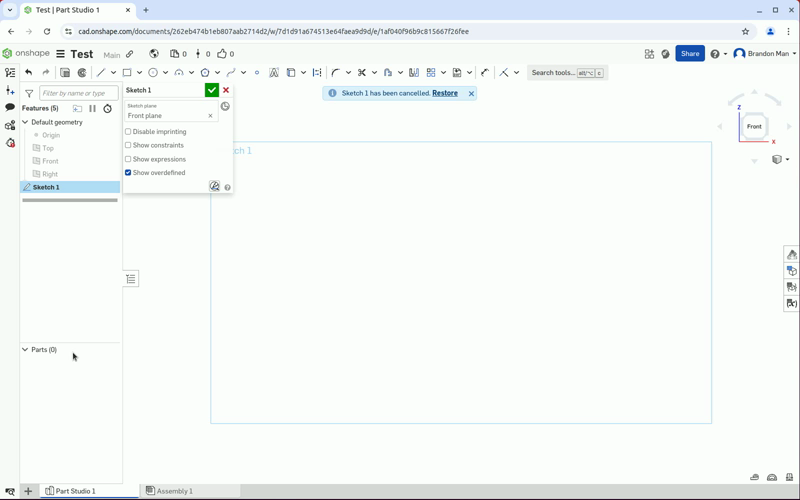
key(l)
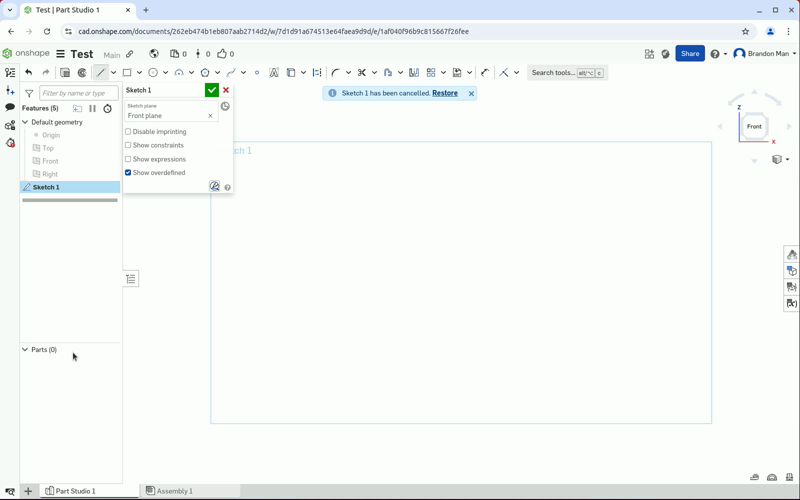
key_down(shift)
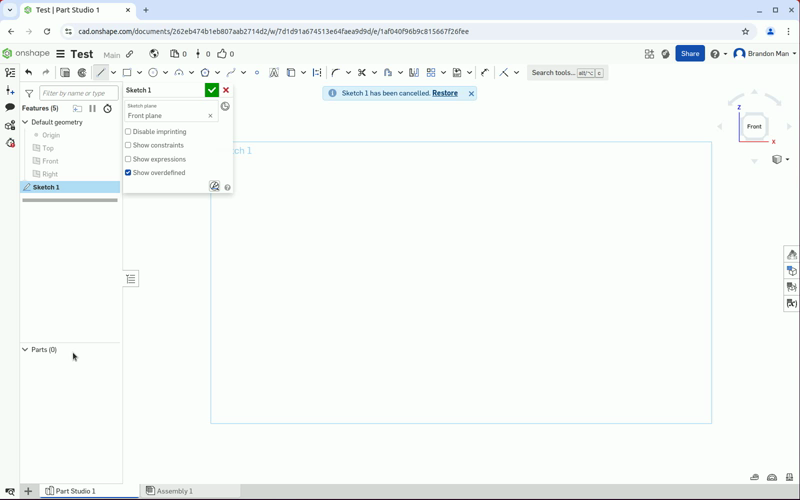
mouse_move(348, 282)
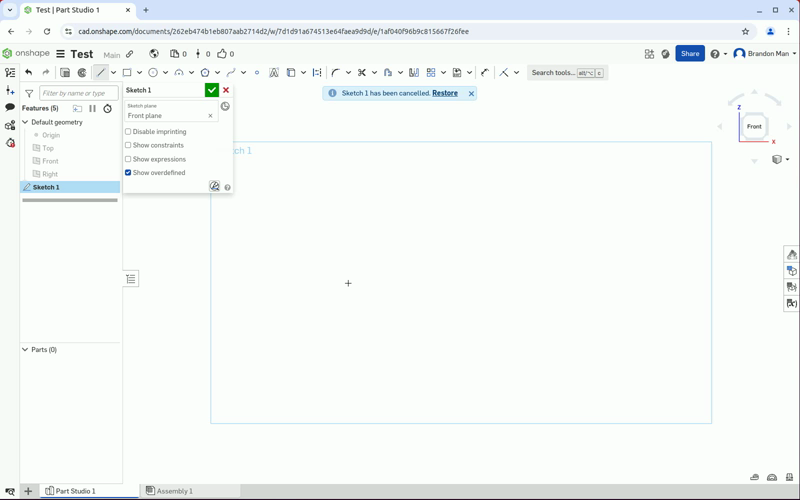
click(348, 282)
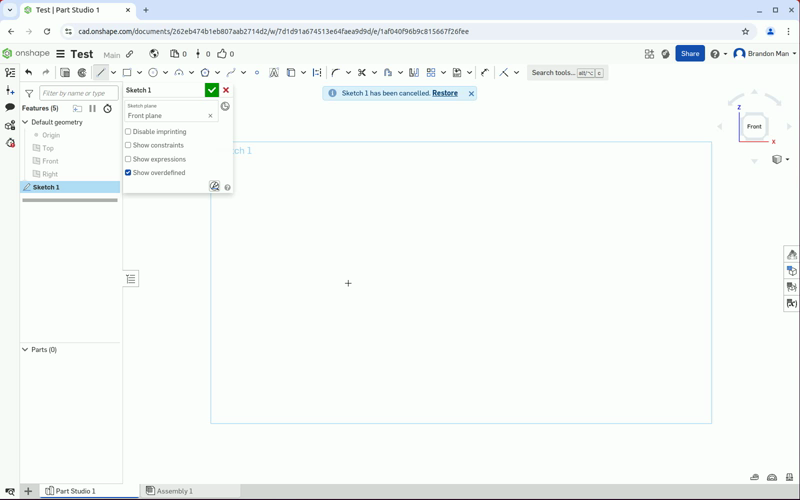
key_up(shift)
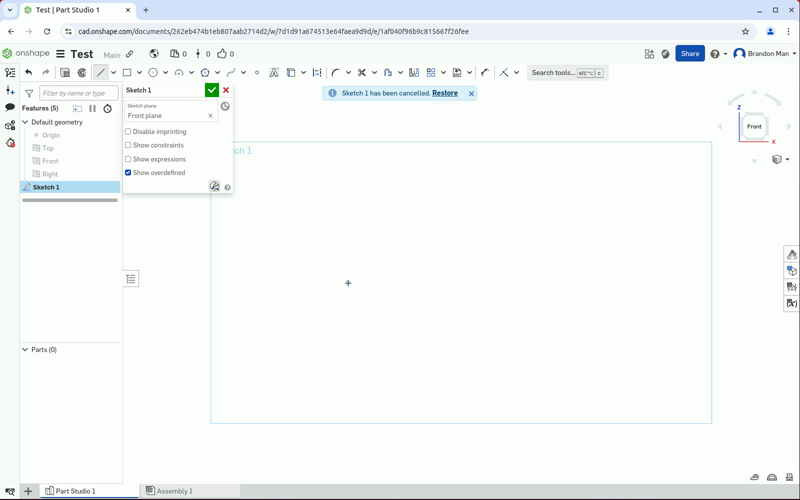
key_down(shift)
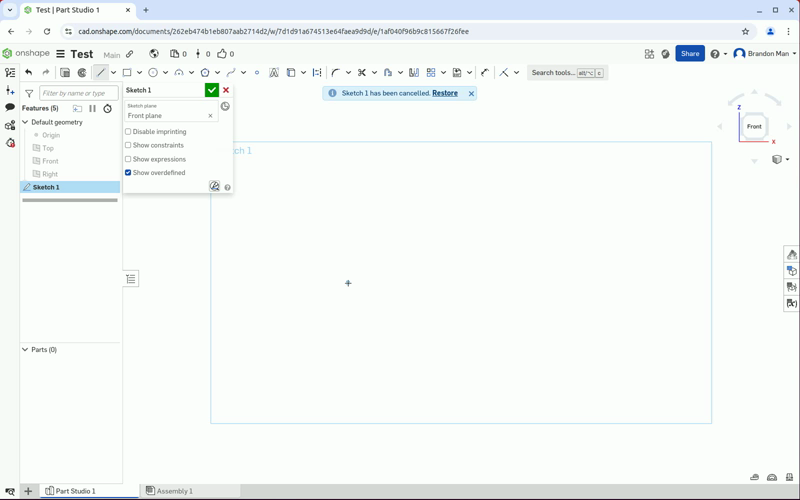
mouse_move(447, 282)
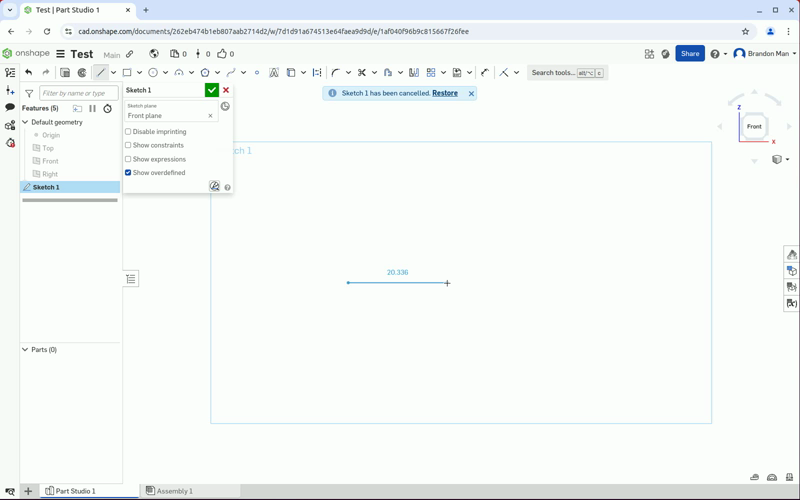
click(447, 282)
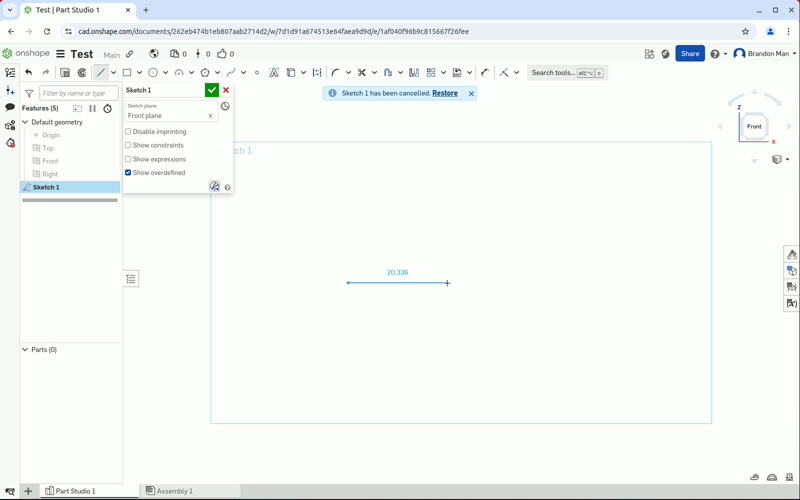
key_up(shift)
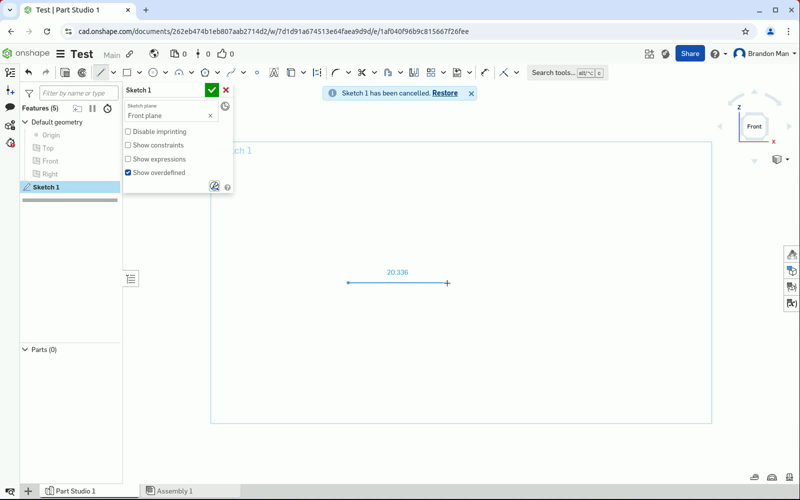
key_down(shift)
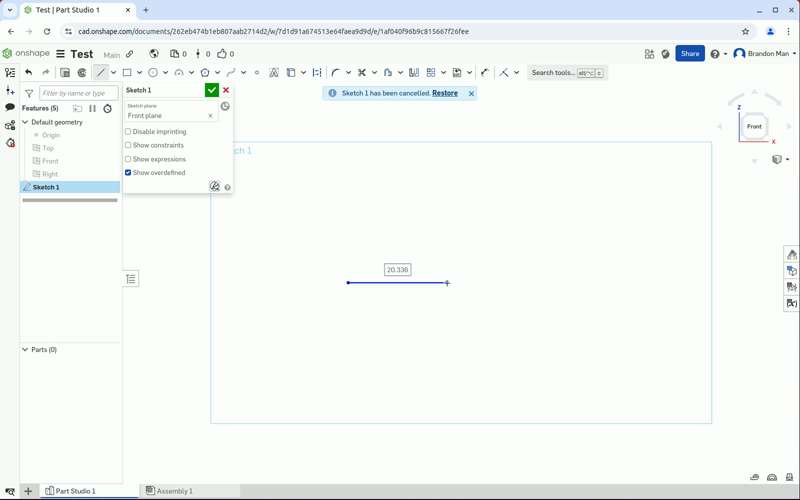
mouse_move(477, 282)
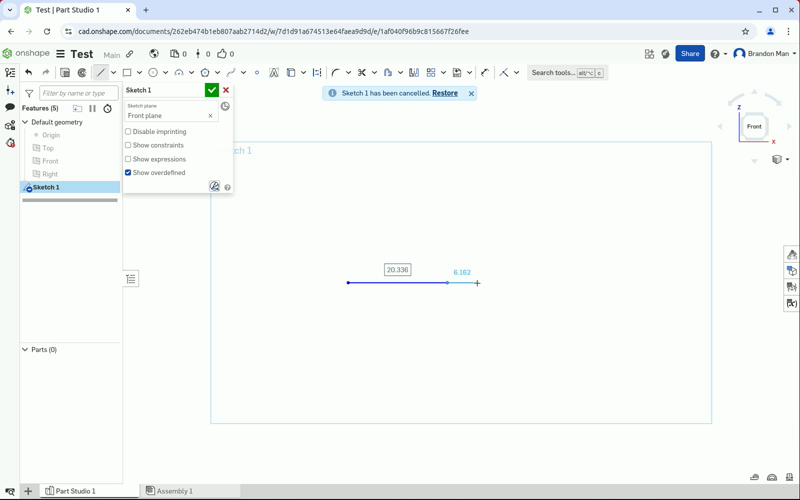
mouse_move(447, 223)
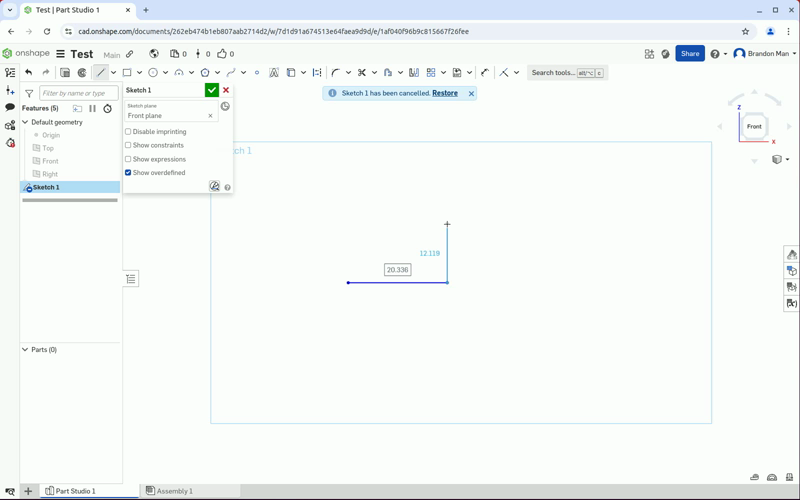
click(447, 223)
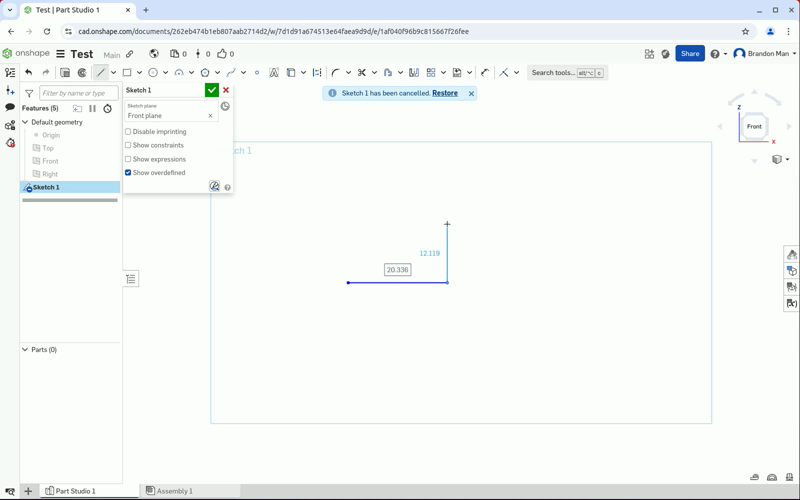
key_up(shift)
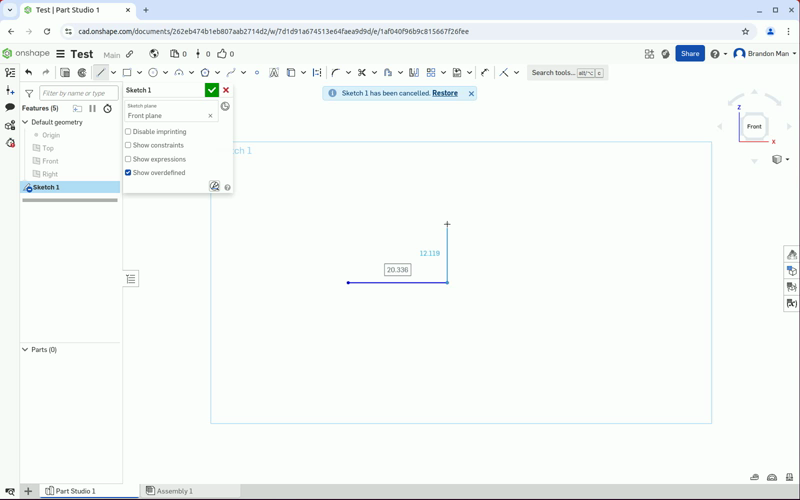
key_down(shift)
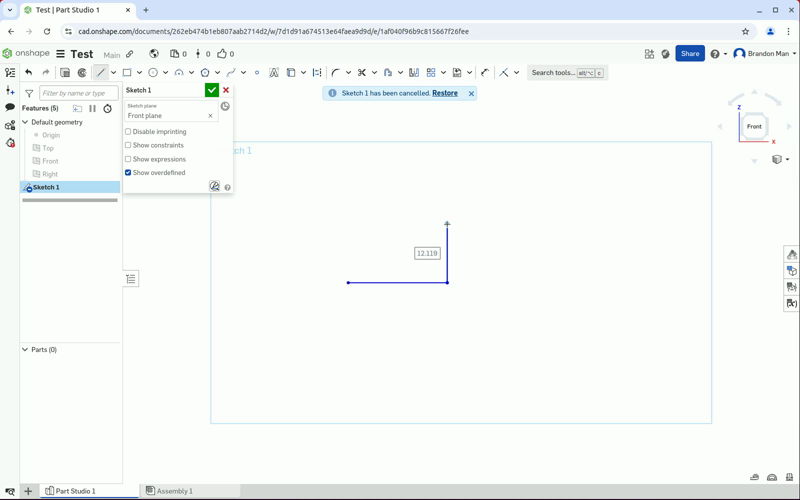
mouse_move(477, 223)
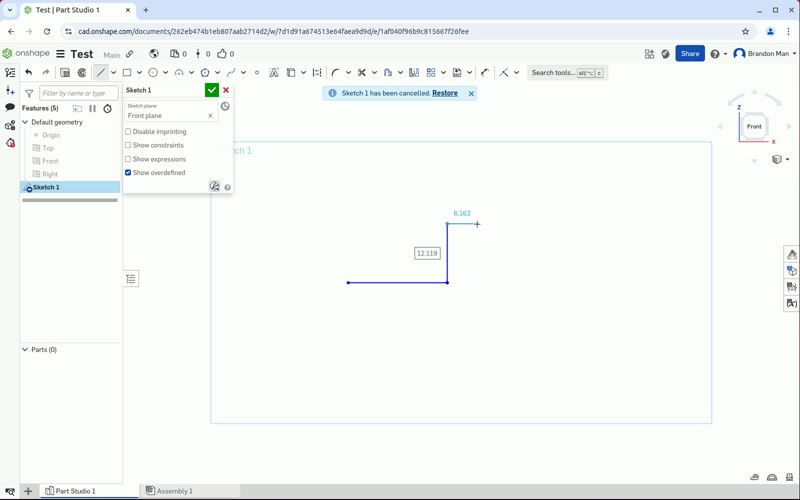
mouse_move(398, 223)
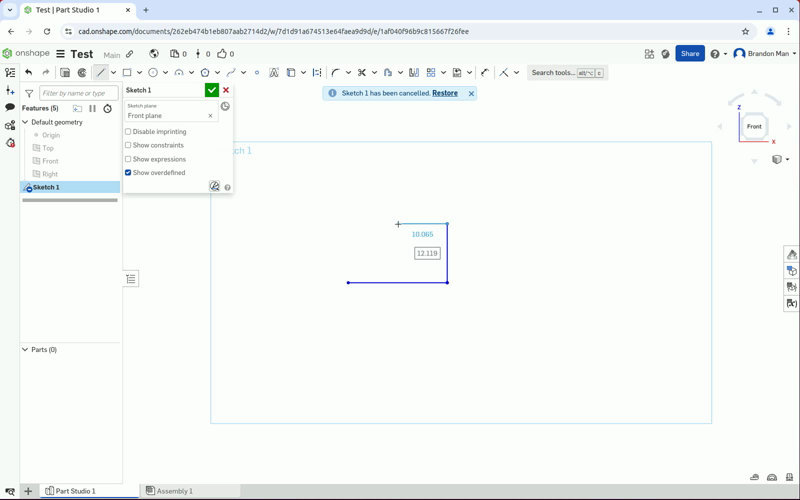
click(398, 223)
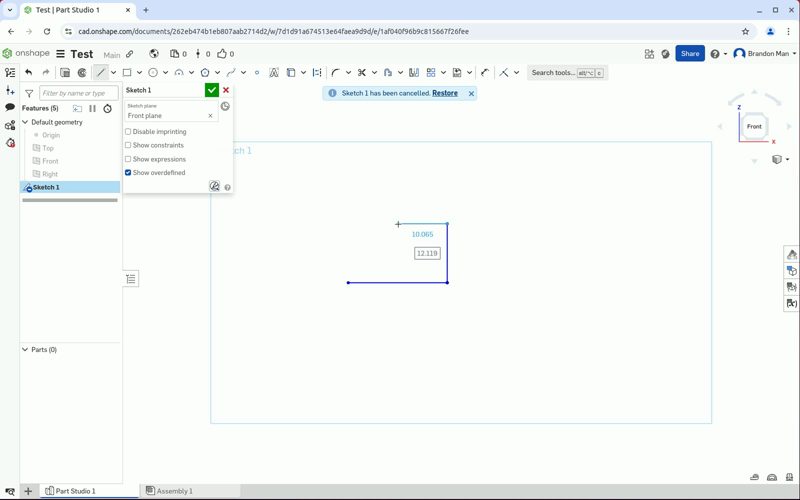
key_up(shift)
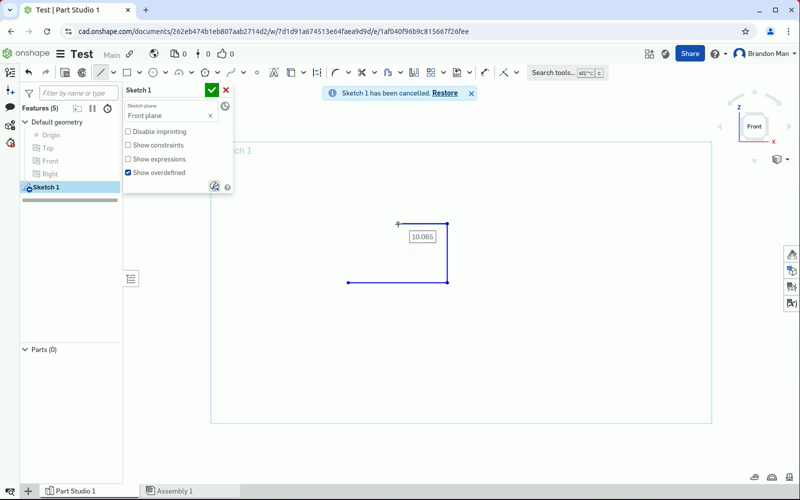
key(esc)
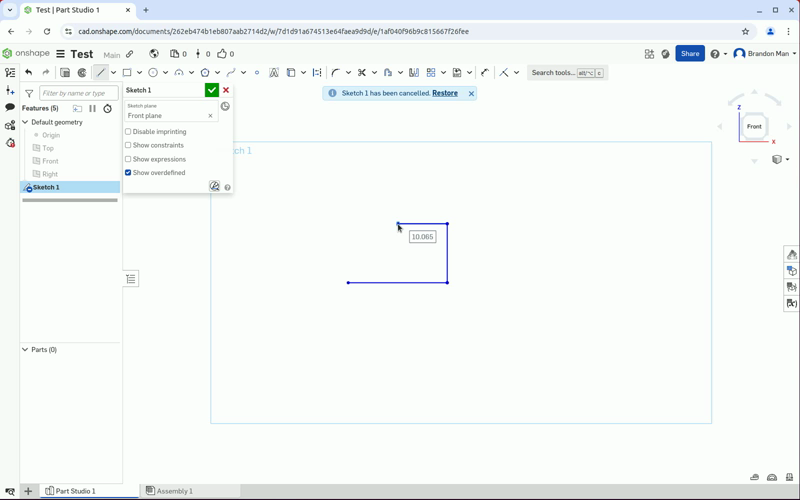
key(a)
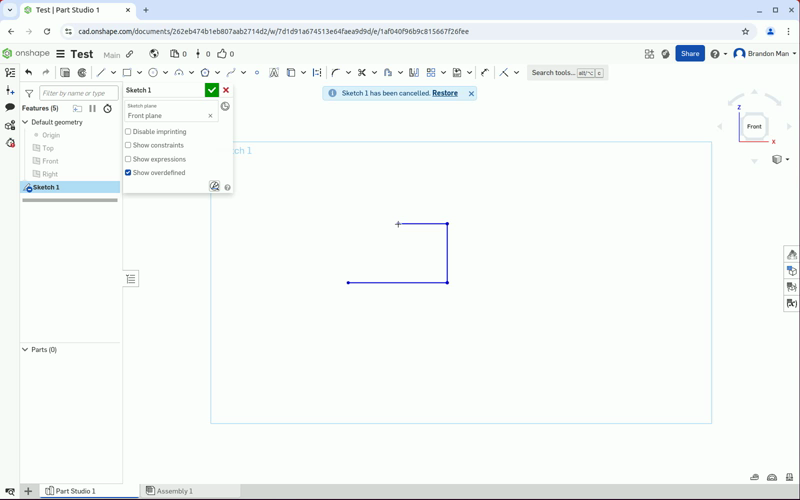
mouse_move(398, 223)
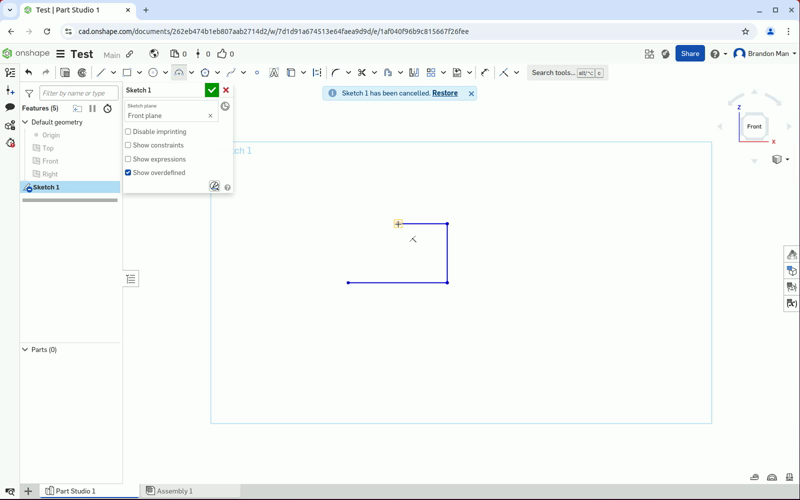
click(398, 223)
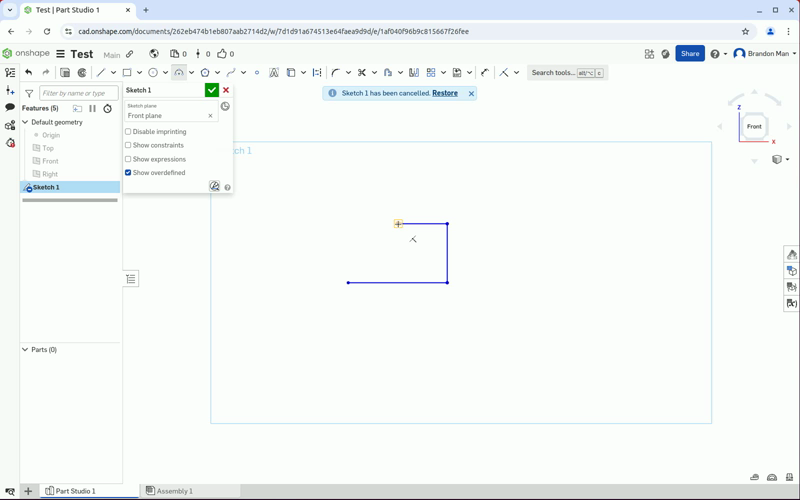
key_down(shift)
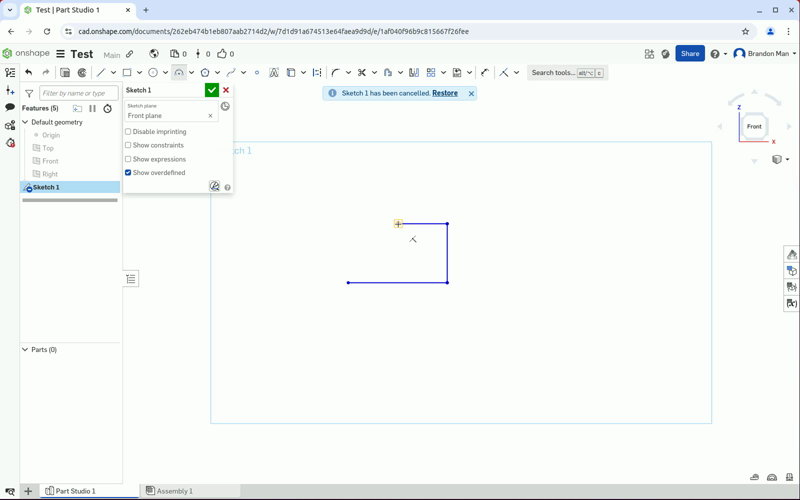
mouse_move(358, 263)
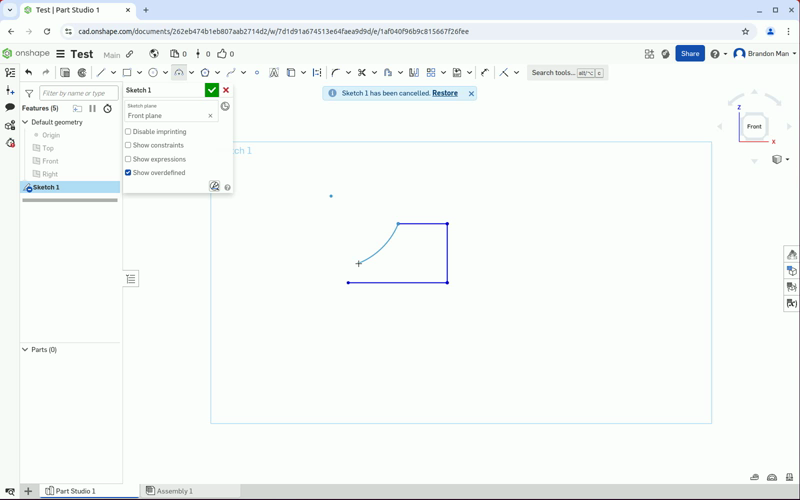
click(358, 263)
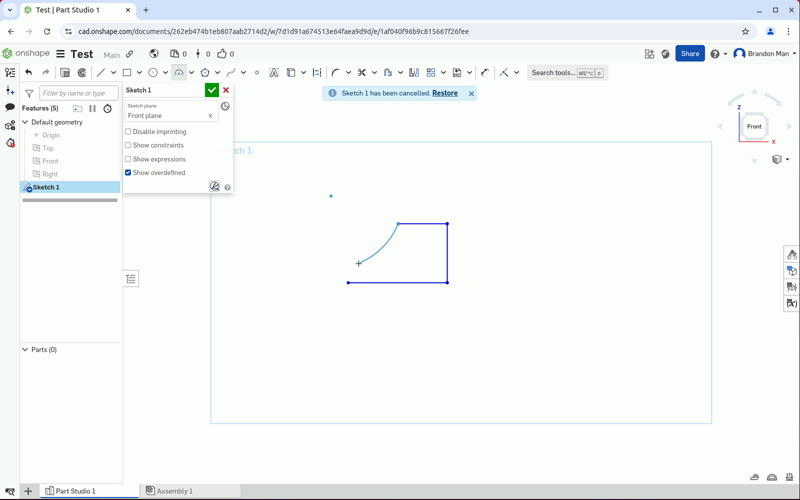
mouse_move(370, 235)
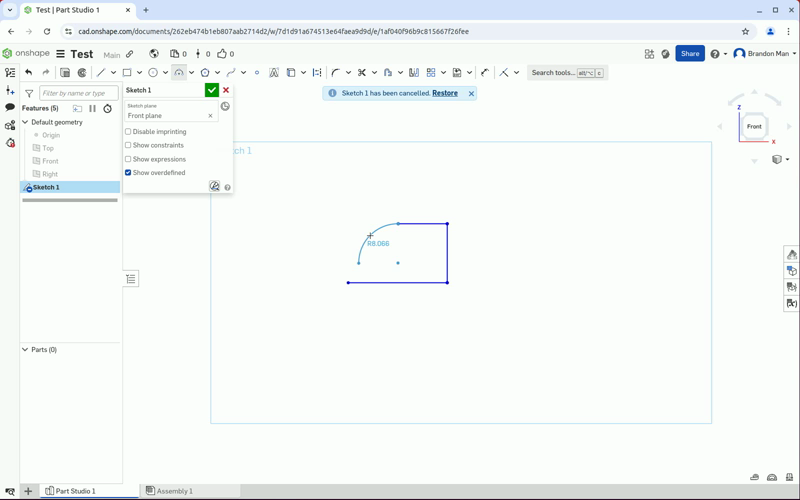
click(370, 235)
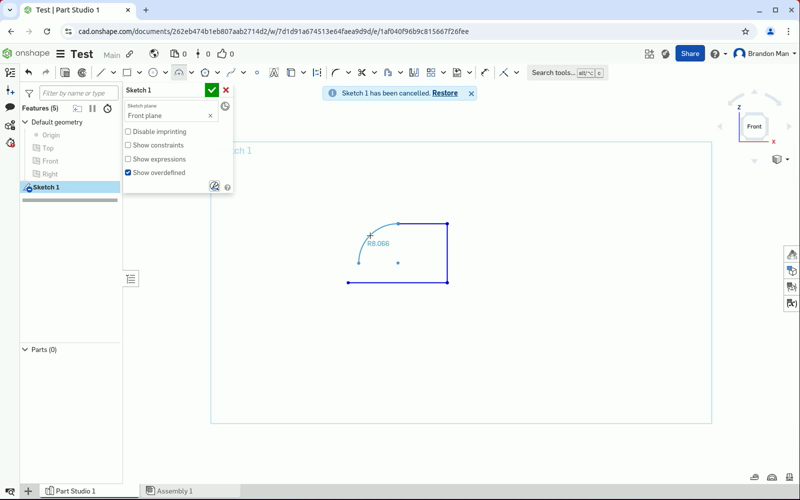
key_up(shift)
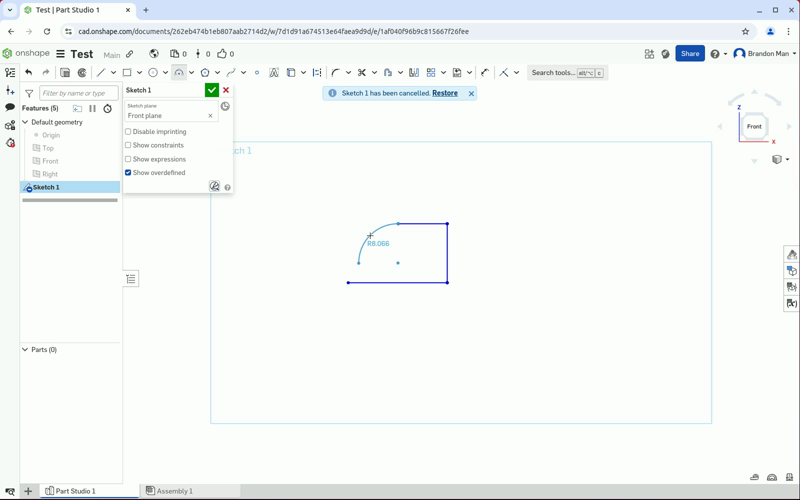
mouse_move(358, 263)
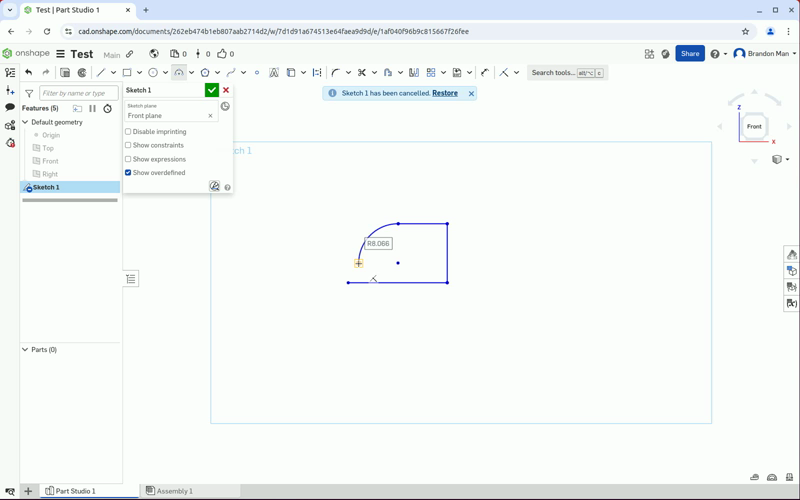
click(358, 263)
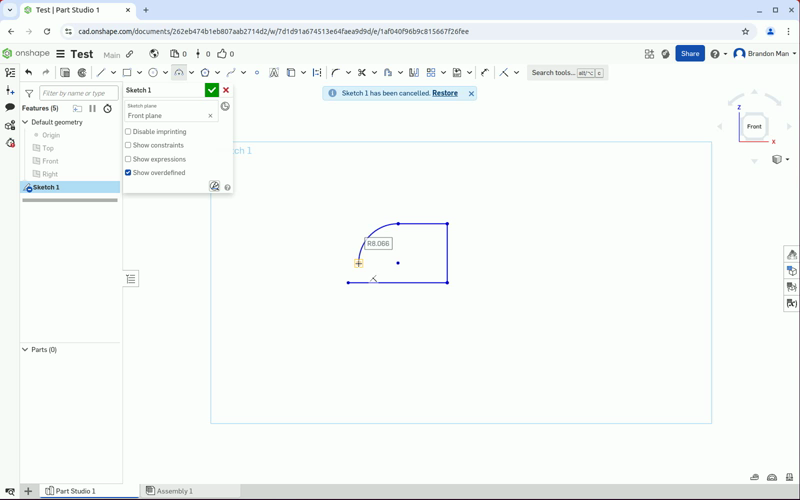
key_down(shift)
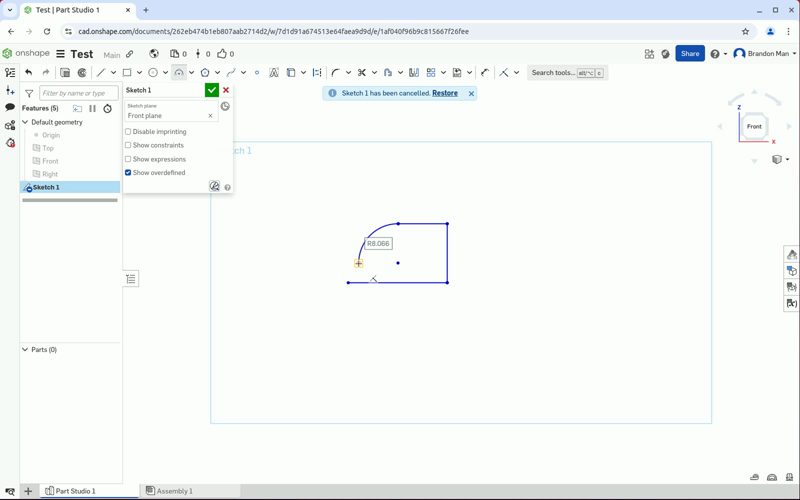
mouse_move(348, 272)
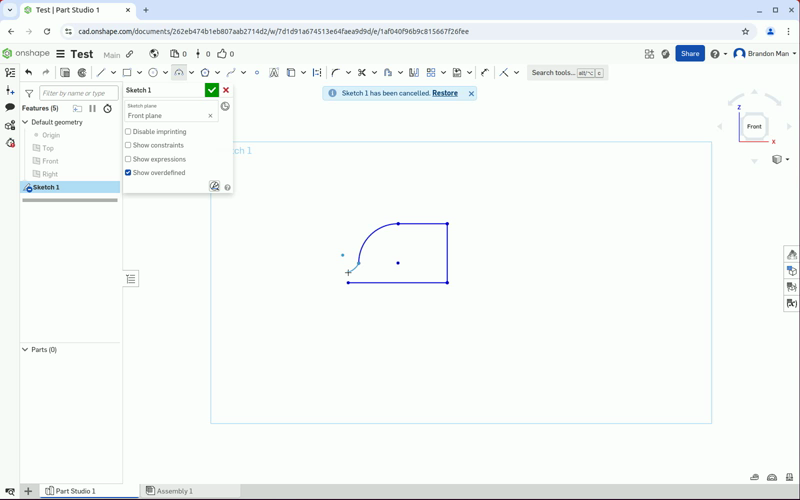
click(348, 272)
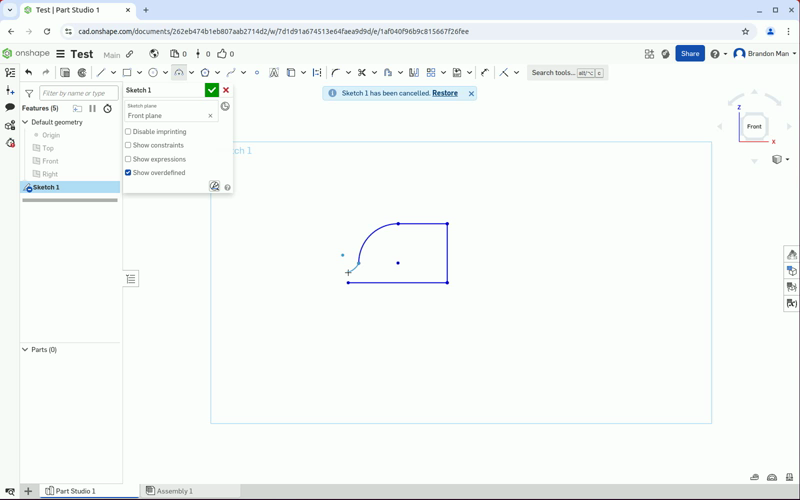
mouse_move(355, 270)
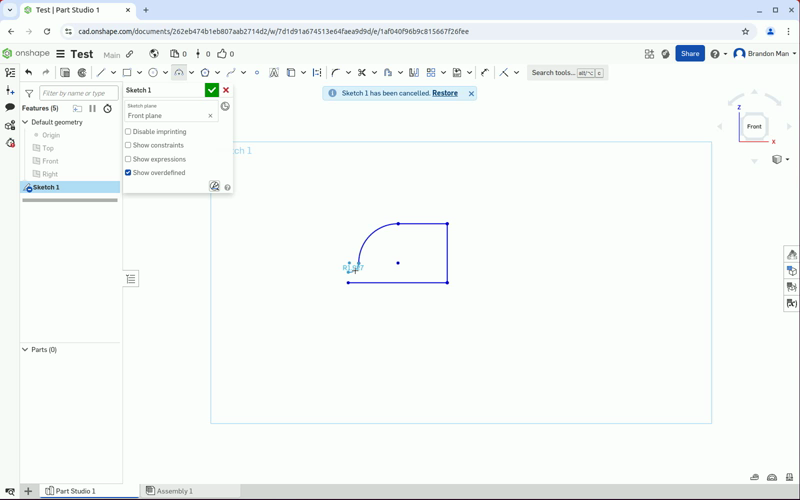
click(355, 270)
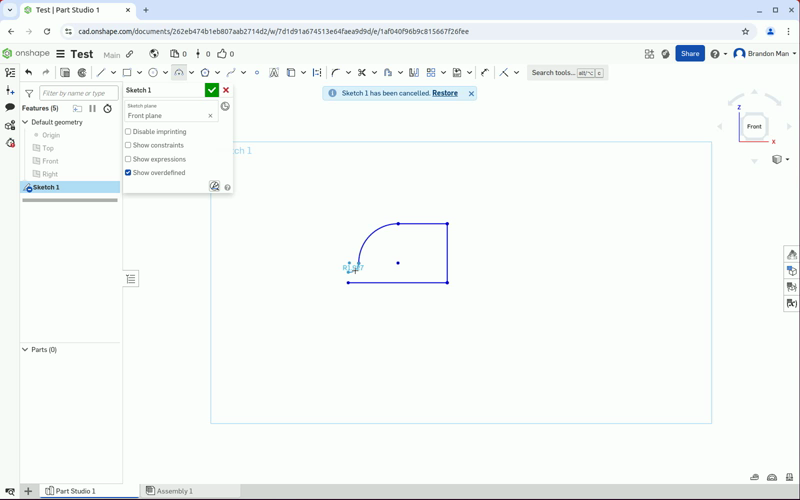
key_up(shift)
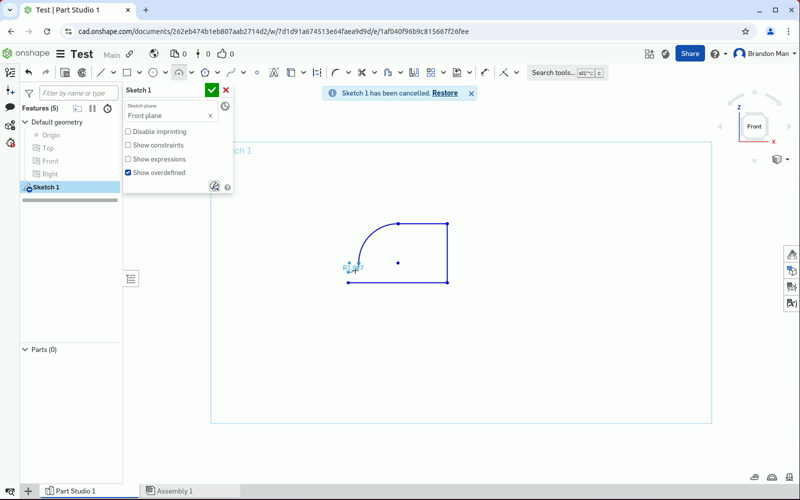
key(esc)
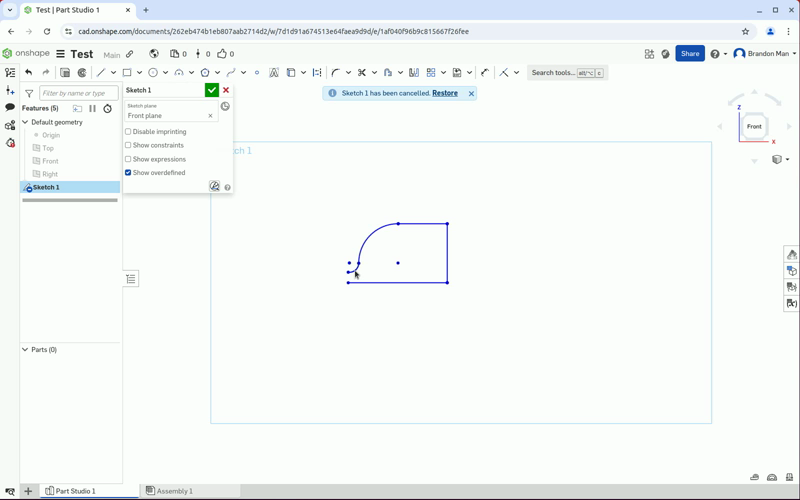
key(l)
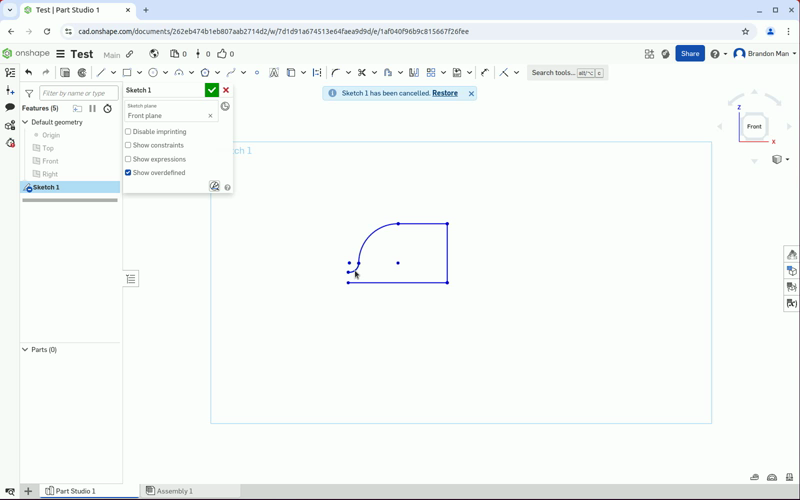
mouse_move(348, 272)
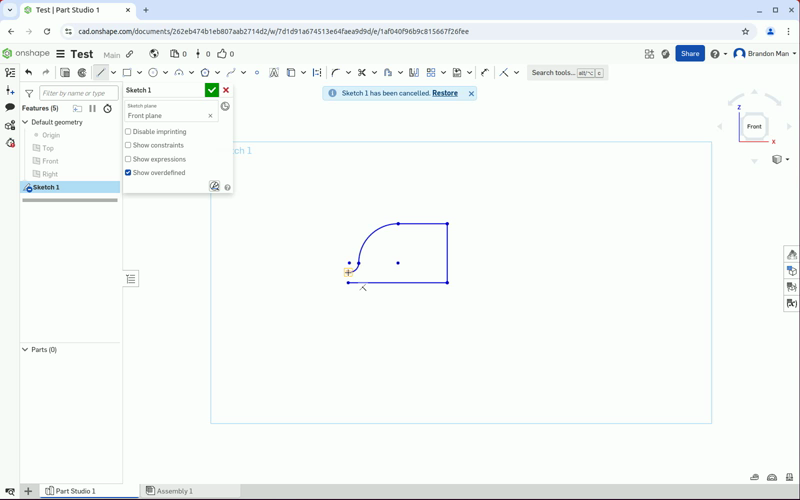
click(348, 272)
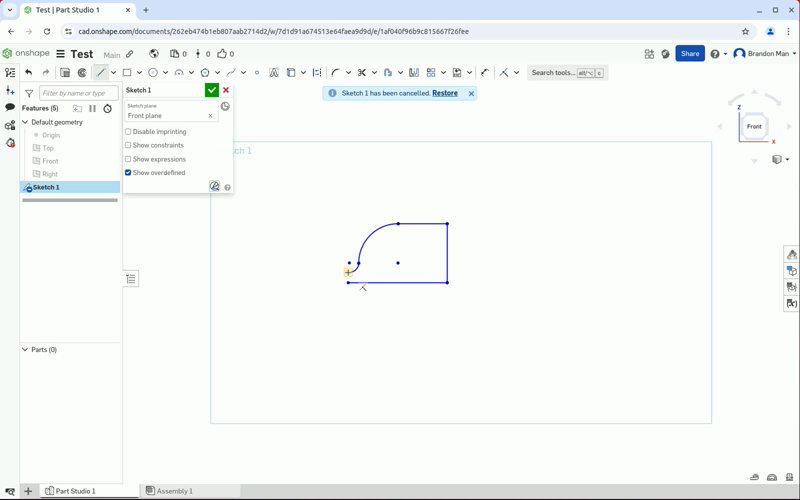
mouse_move(378, 272)
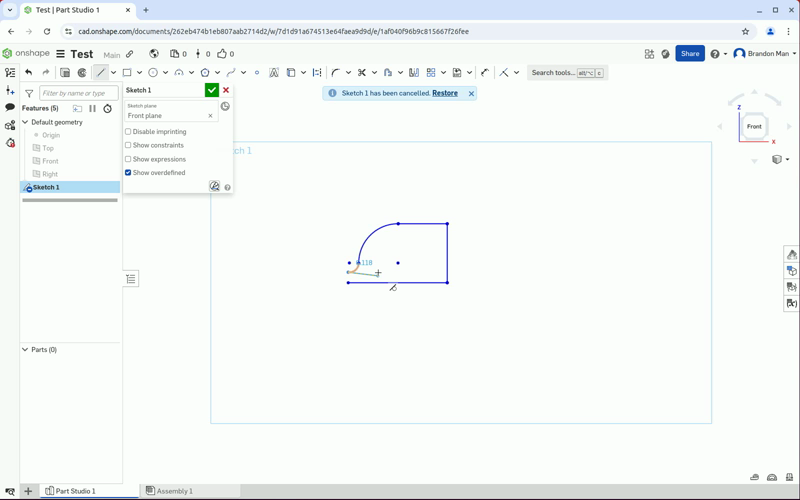
key_down(shift)
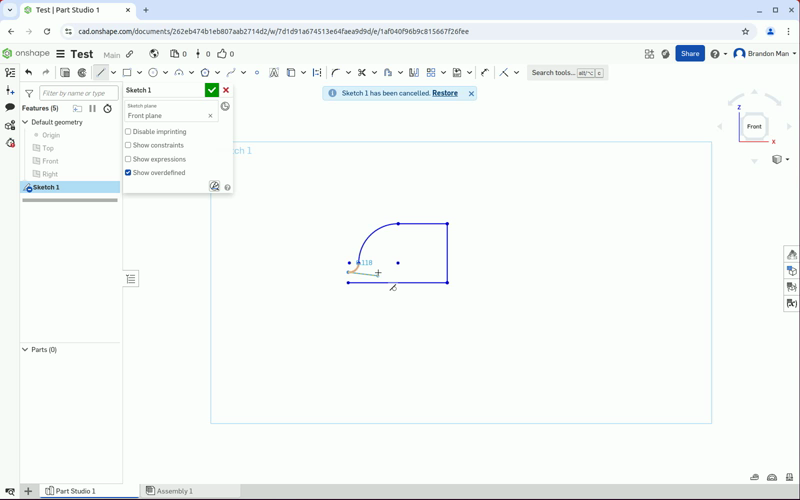
mouse_move(348, 282)
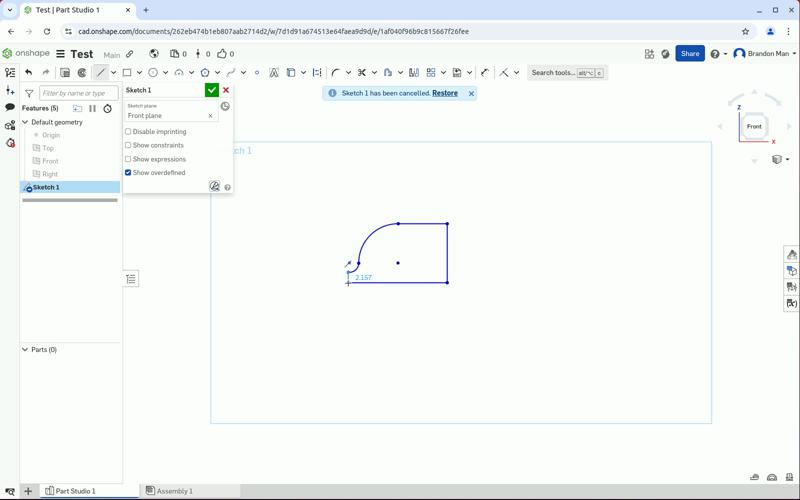
key_up(shift)
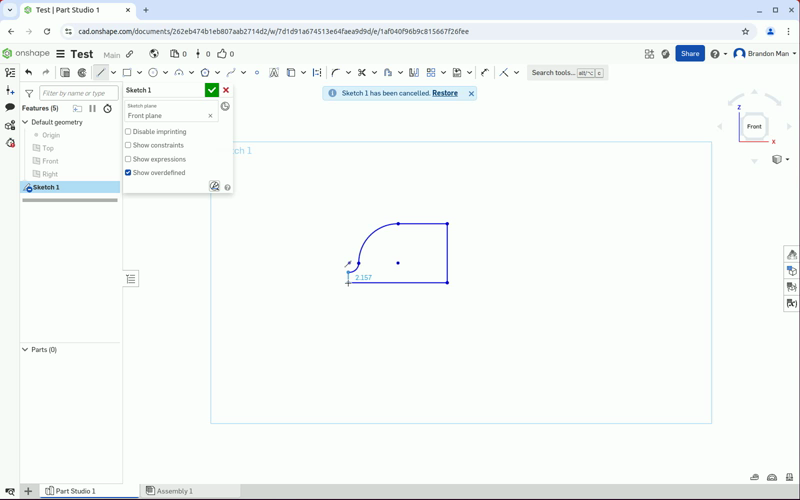
click(348, 282)
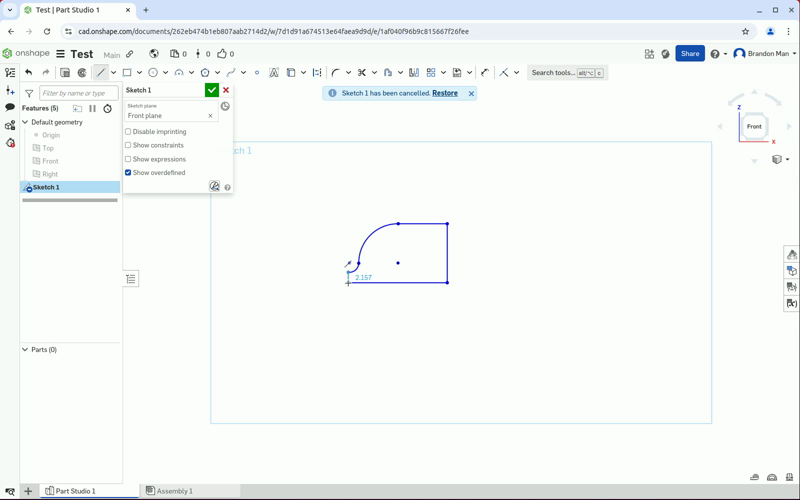
key(esc)
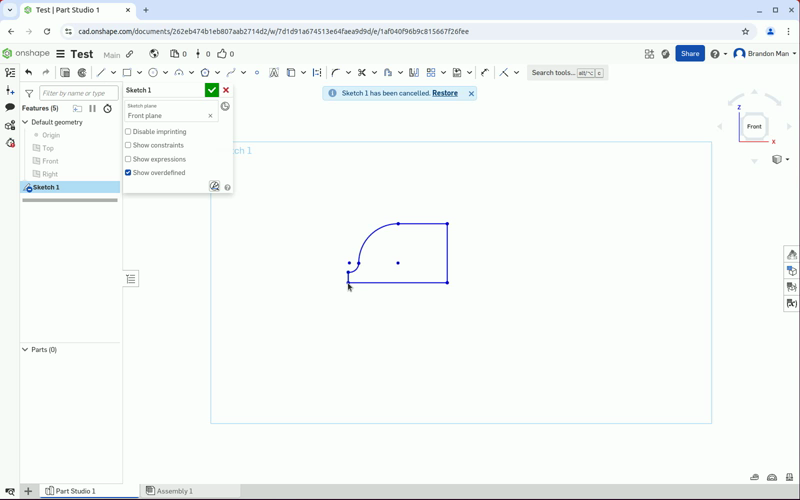
mouse_move(363, 267)
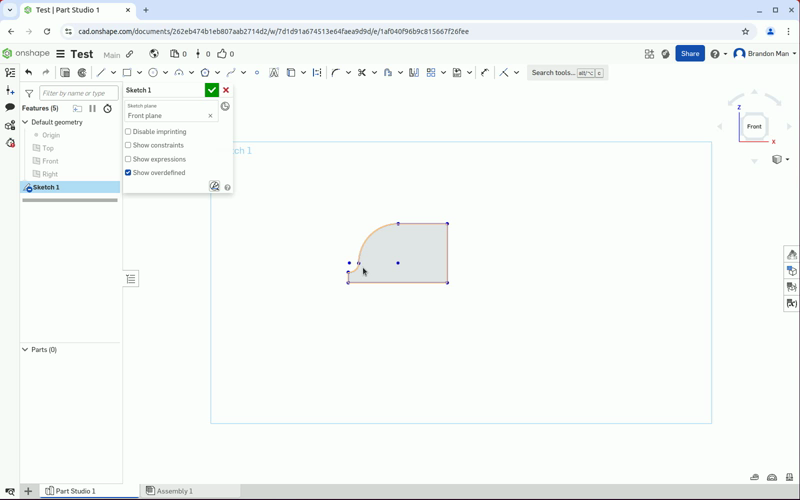
click(363, 267)
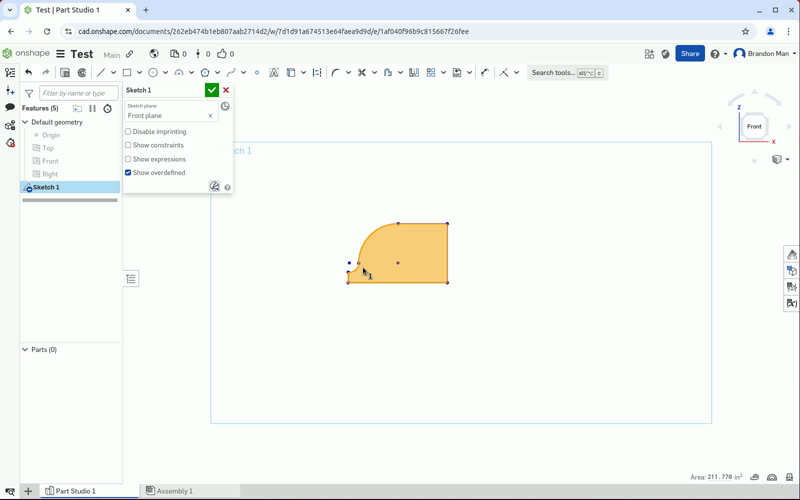
mouse_move(73, 352)
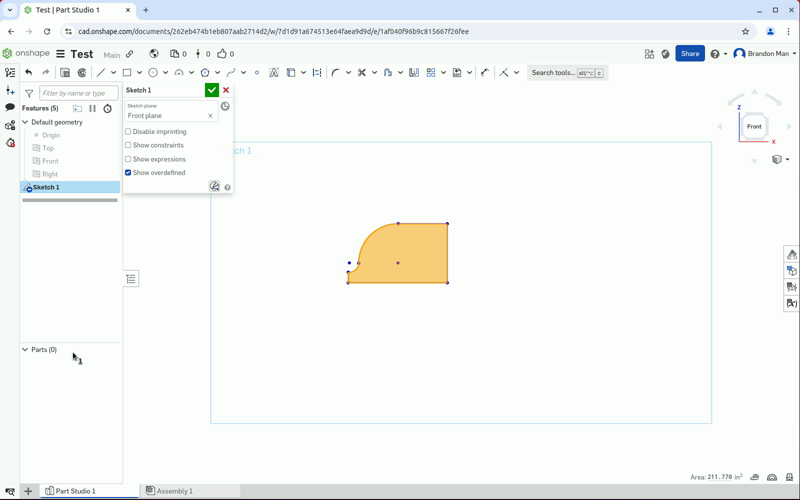
key(shift+y)
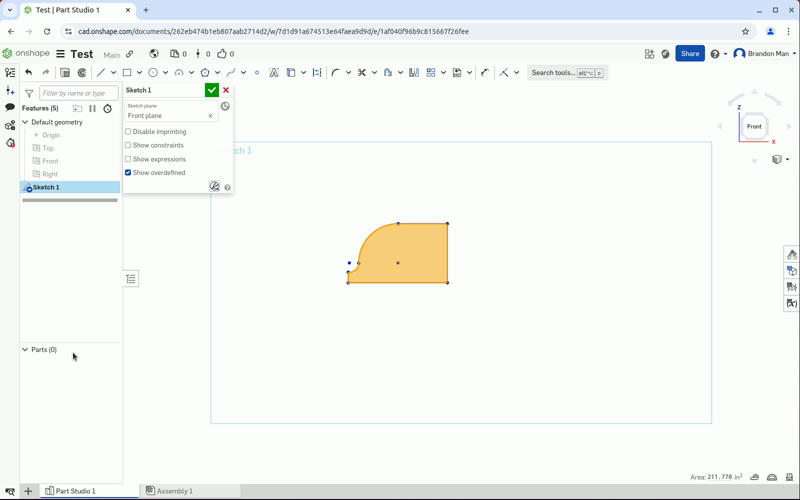
key(shift+e)
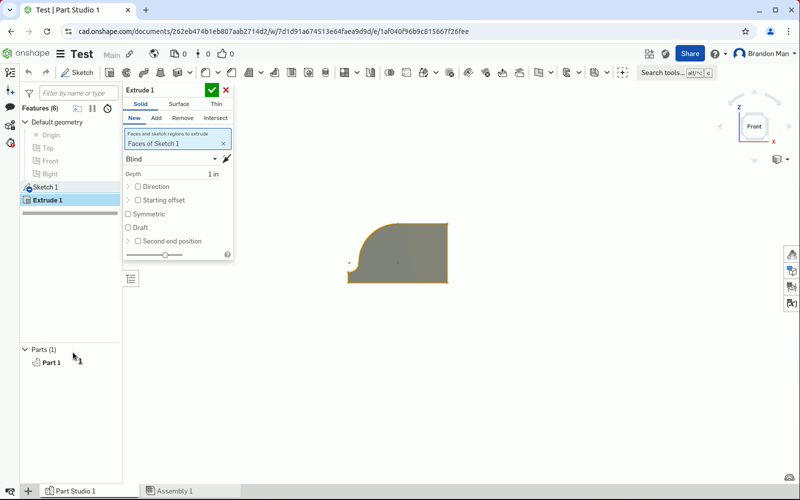
mouse_move(143, 106)
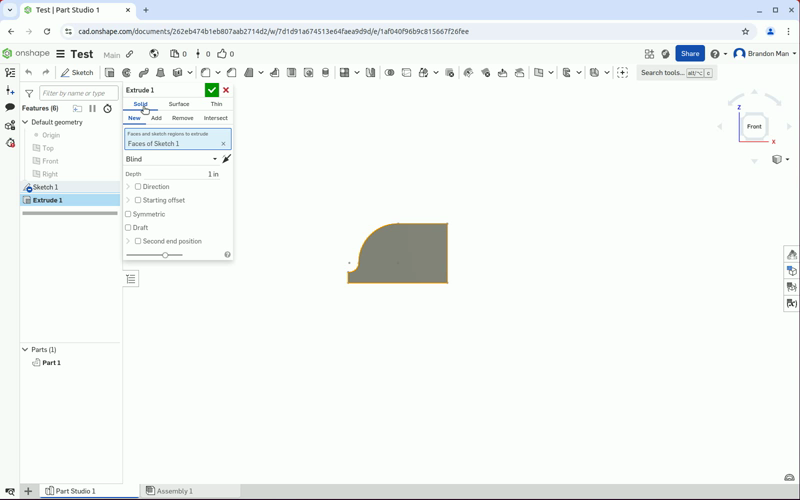
click(143, 106)
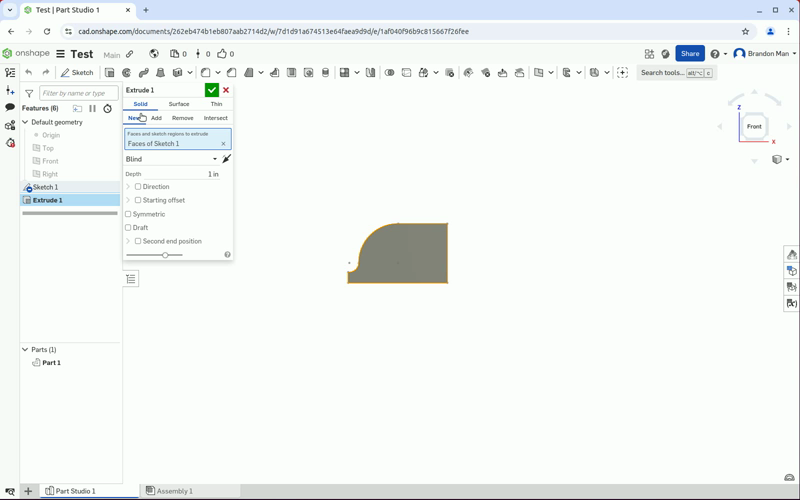
mouse_move(137, 120)
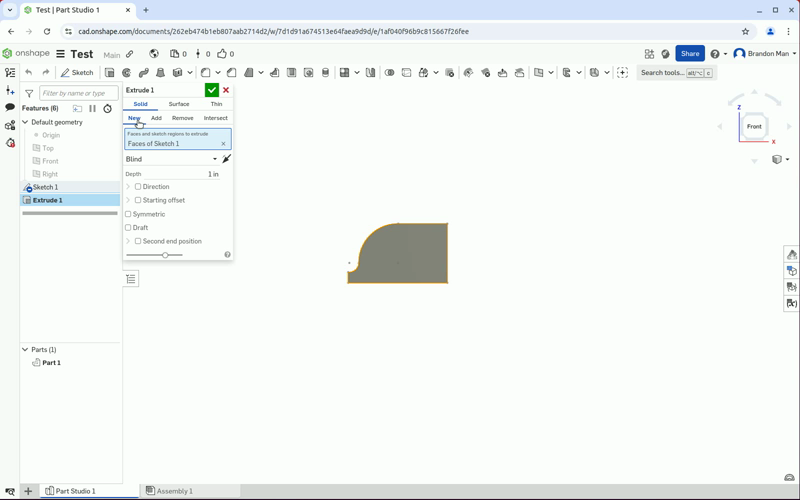
click(137, 120)
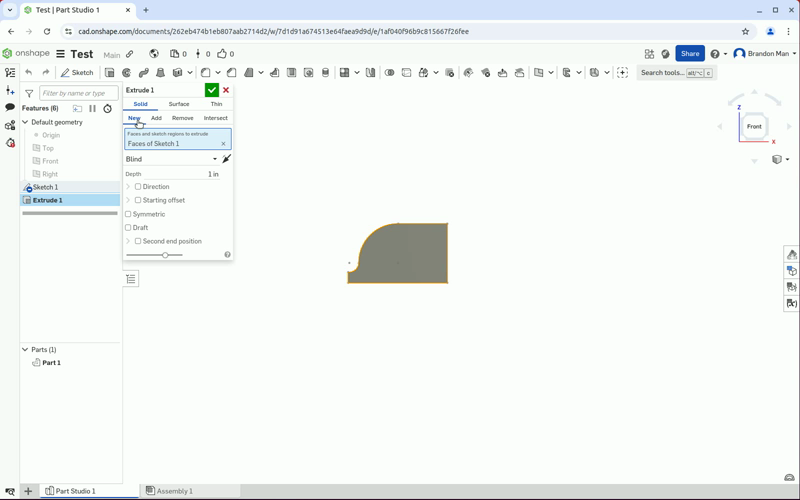
key(tab, 4)
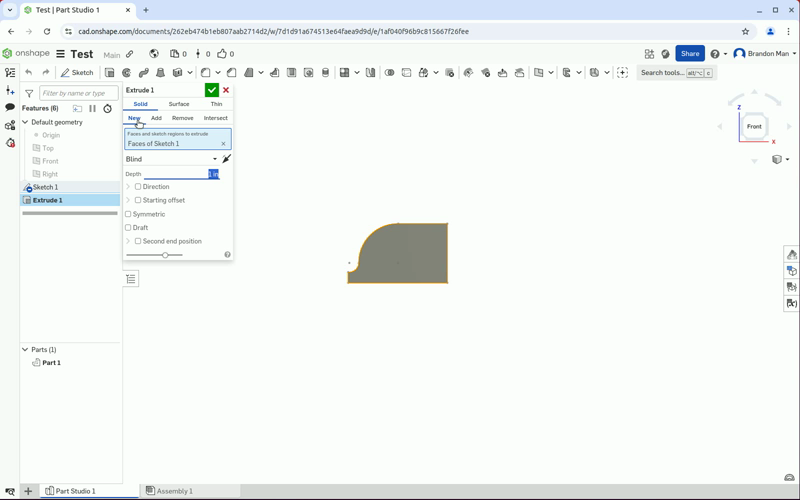
text(7.943)
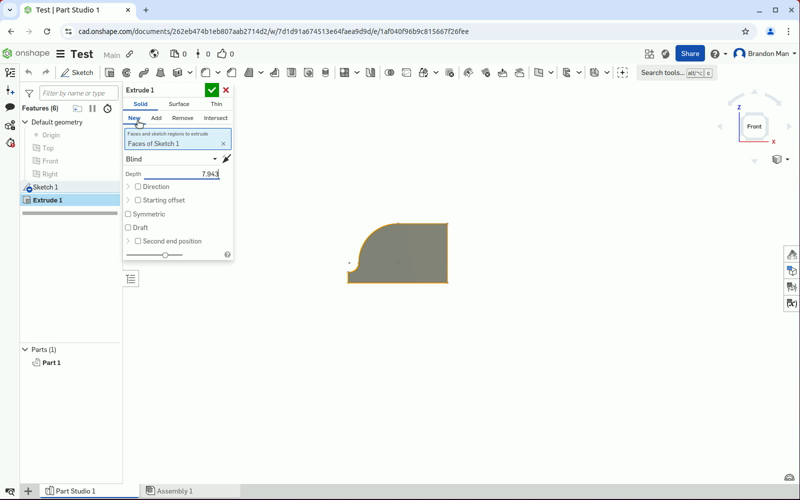
key(enter)
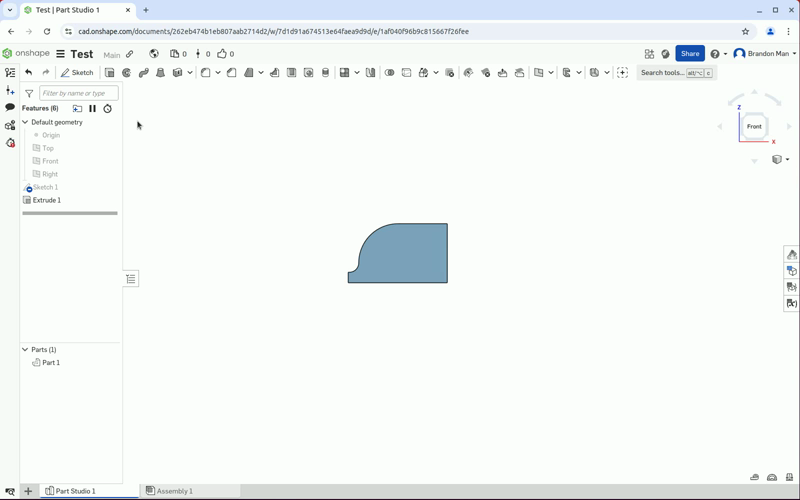
key(shift+h)
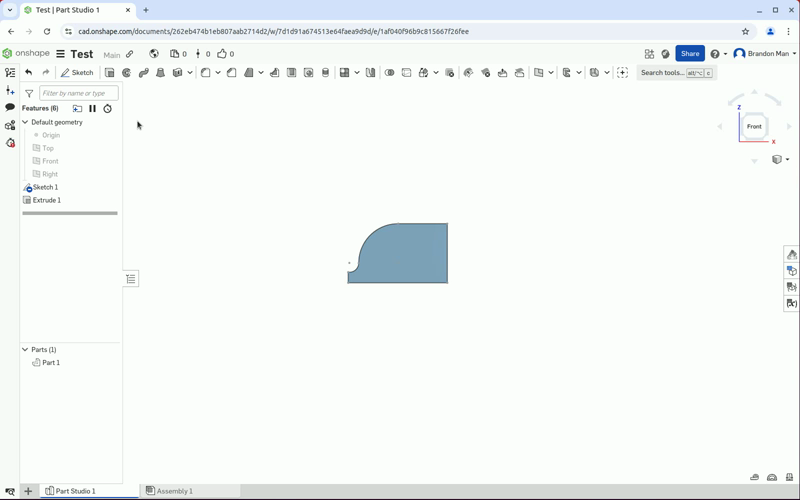
key(shift+h)
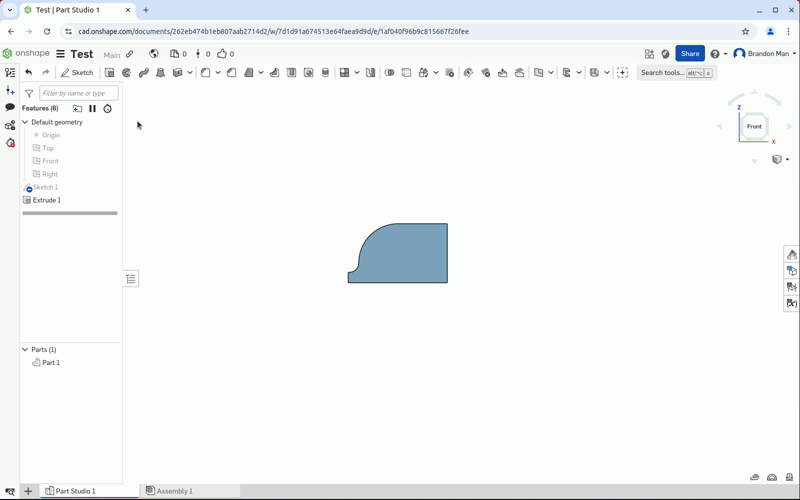
mouse_move(73, 189)
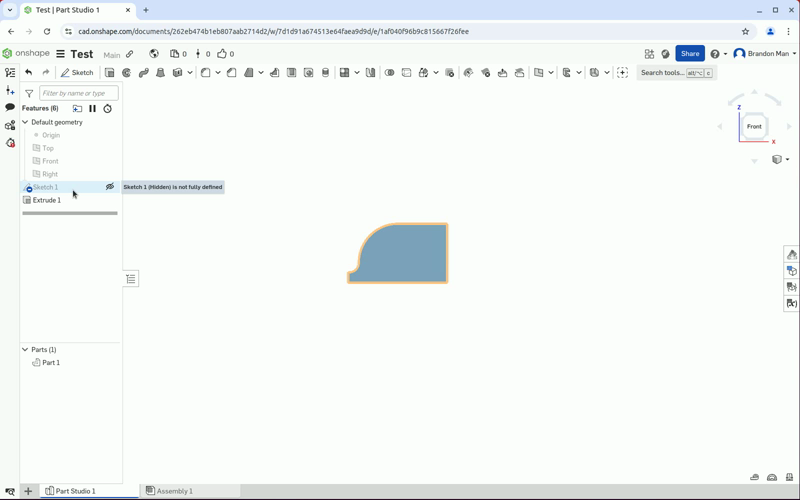
click(73, 189)
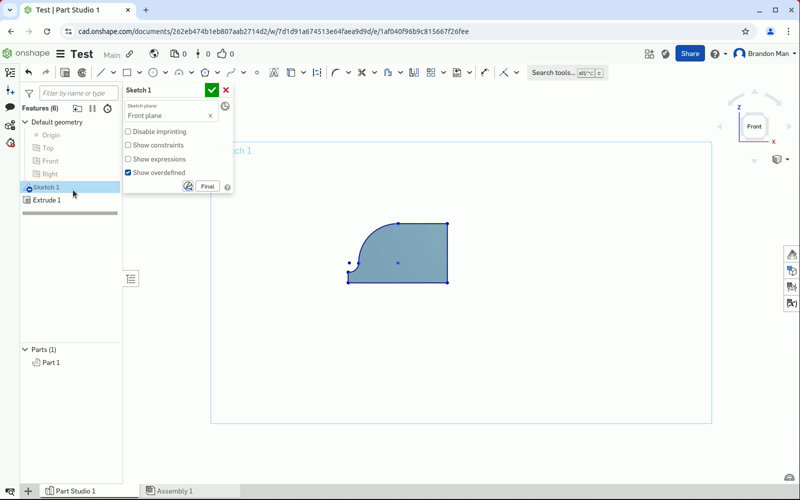
mouse_move(229, 92)
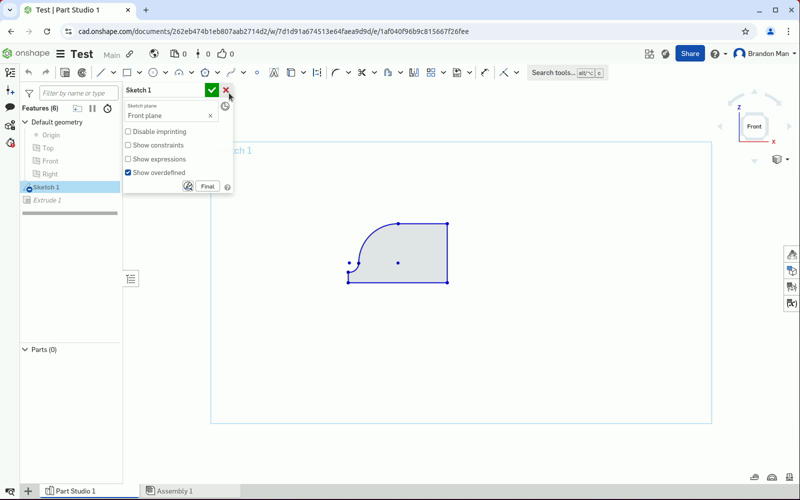
click(229, 92)
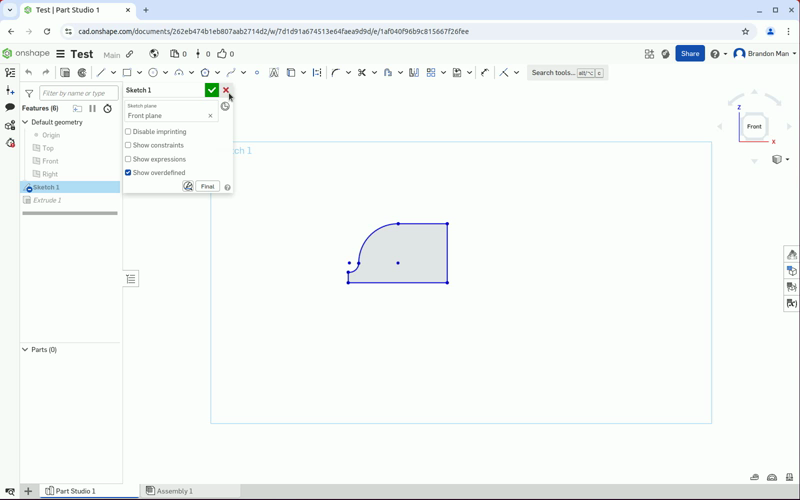
key(shift+s)
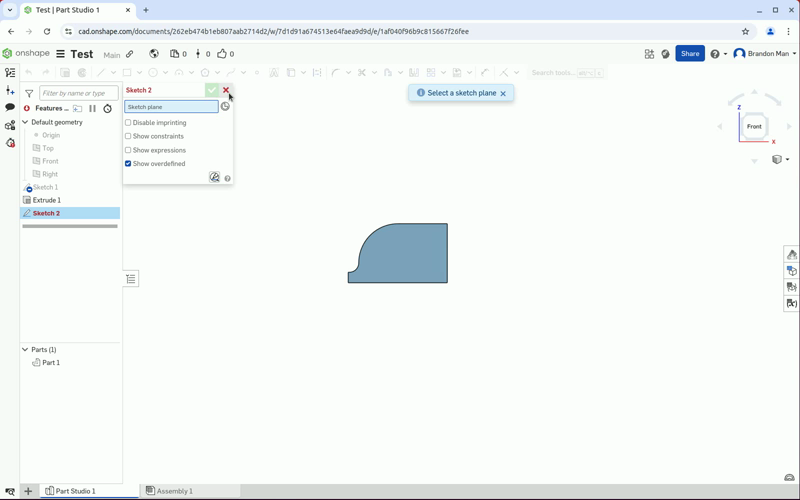
mouse_move(73, 163)
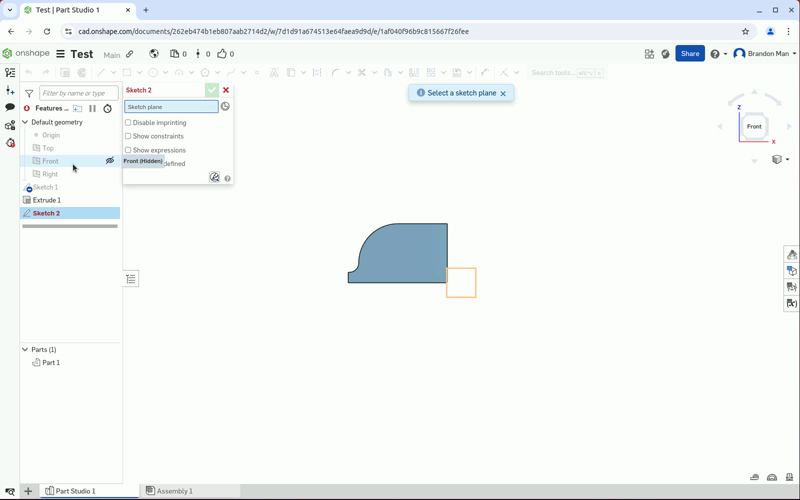
click(73, 163)
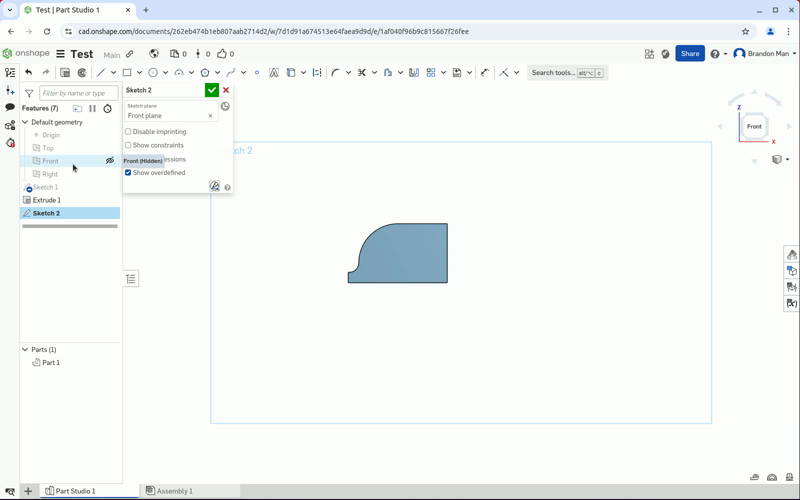
mouse_move(73, 352)
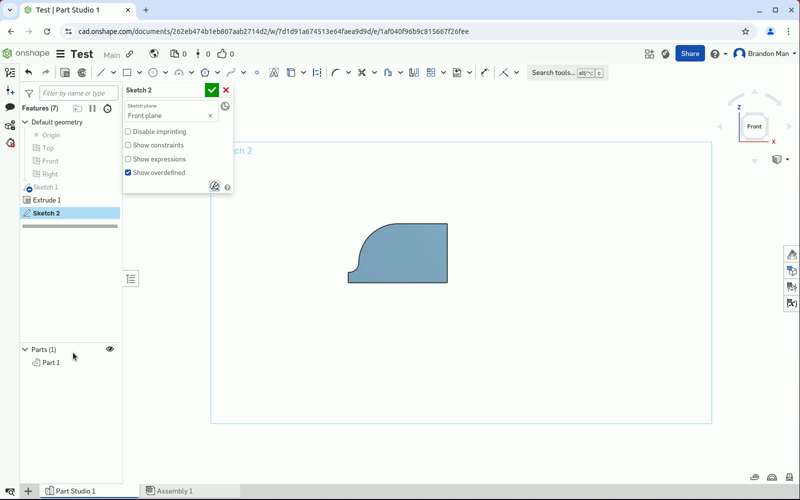
key(y)
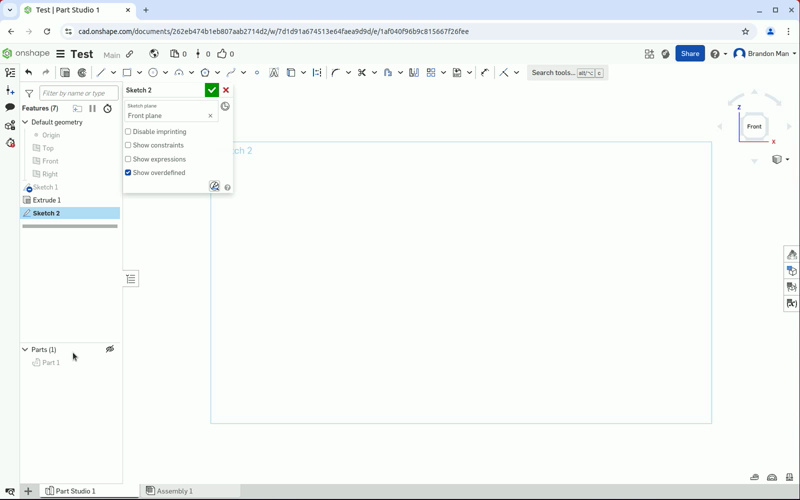
key(l)
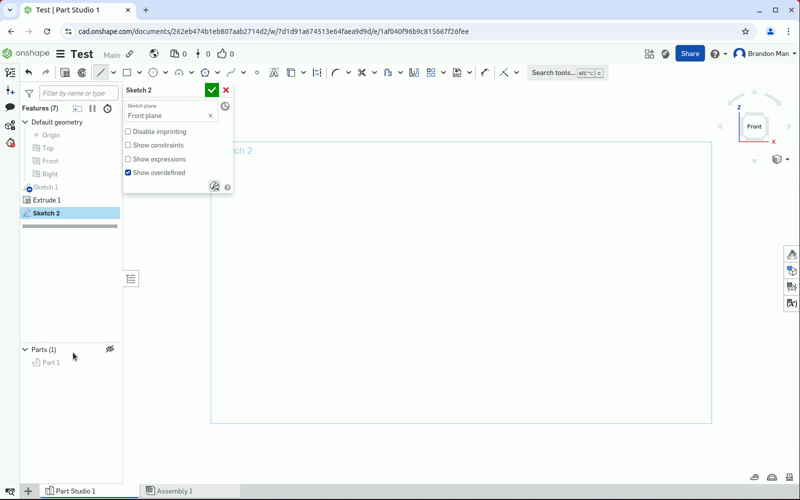
key_down(shift)
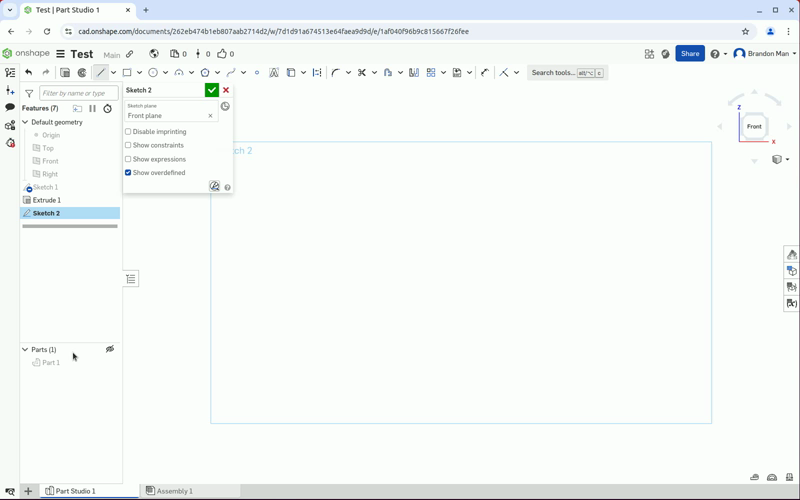
mouse_move(446, 282)
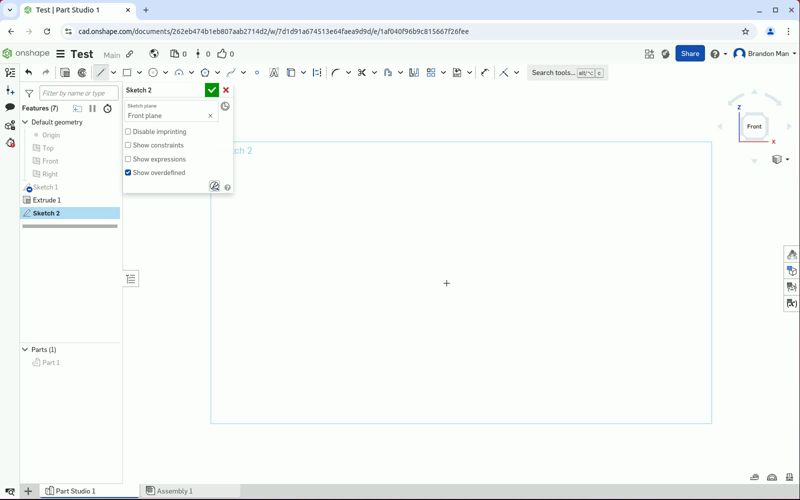
click(446, 282)
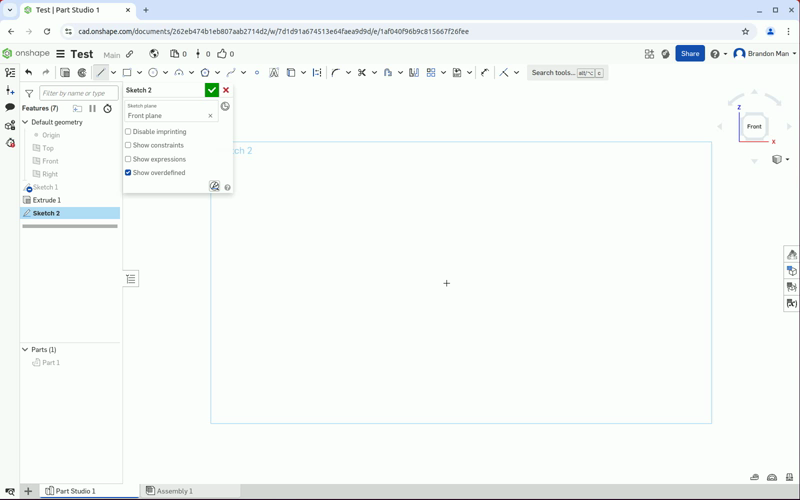
key_up(shift)
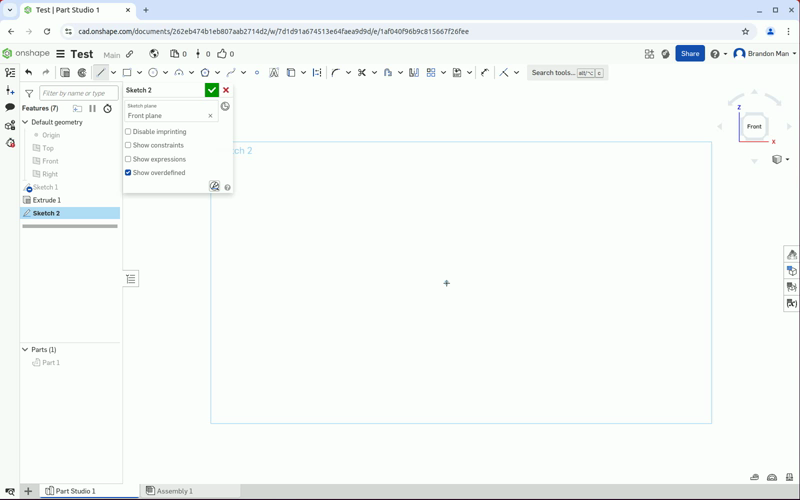
key_down(shift)
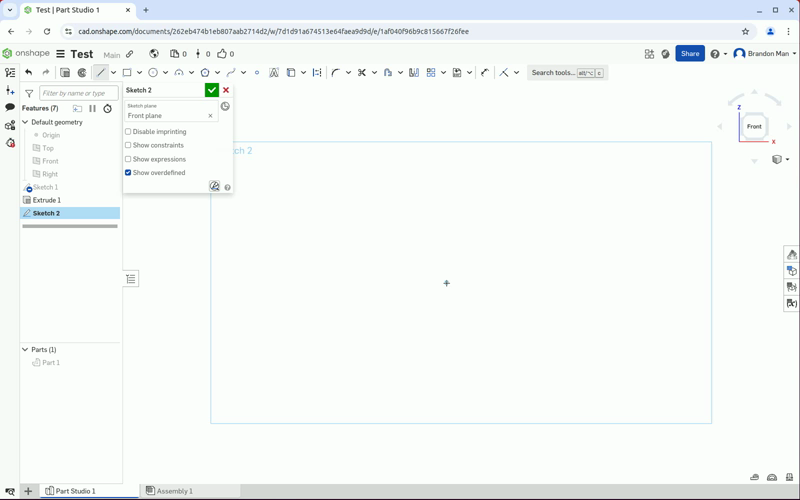
mouse_move(476, 282)
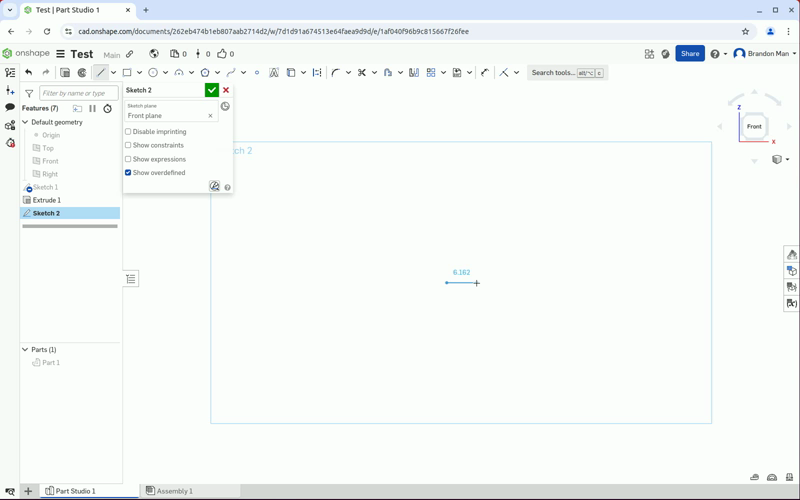
mouse_move(461, 282)
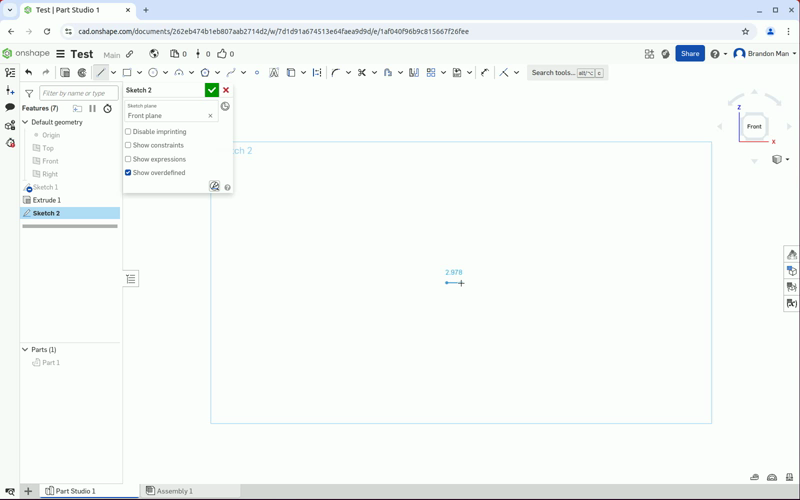
click(461, 282)
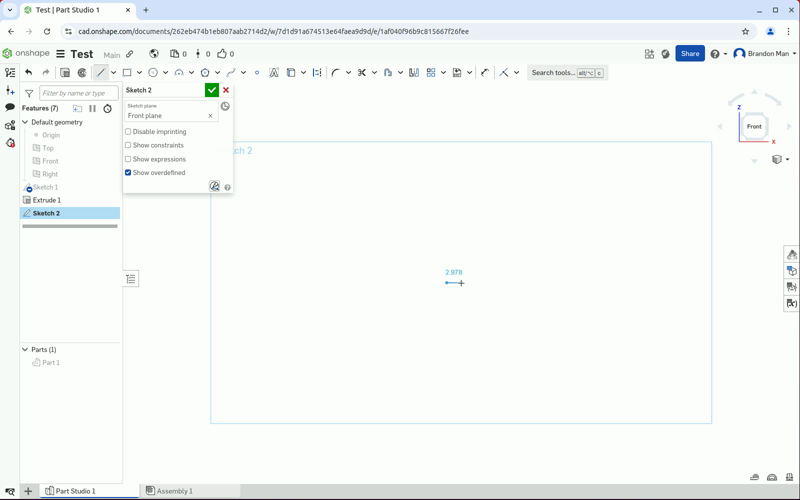
key_up(shift)
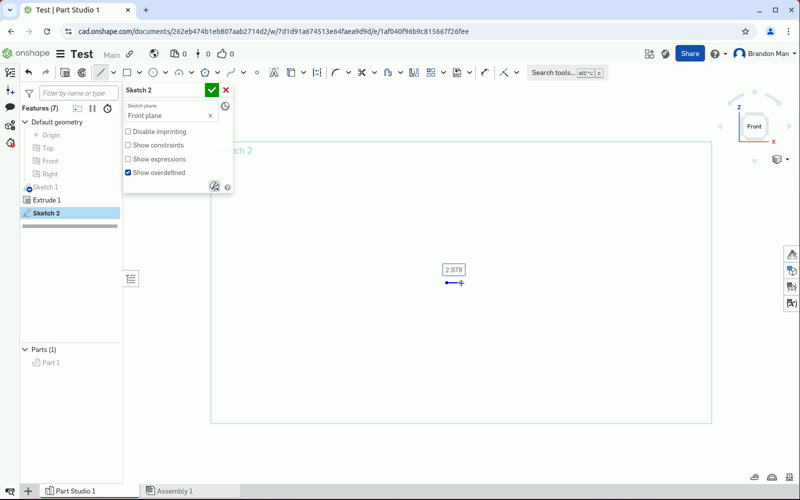
key_down(shift)
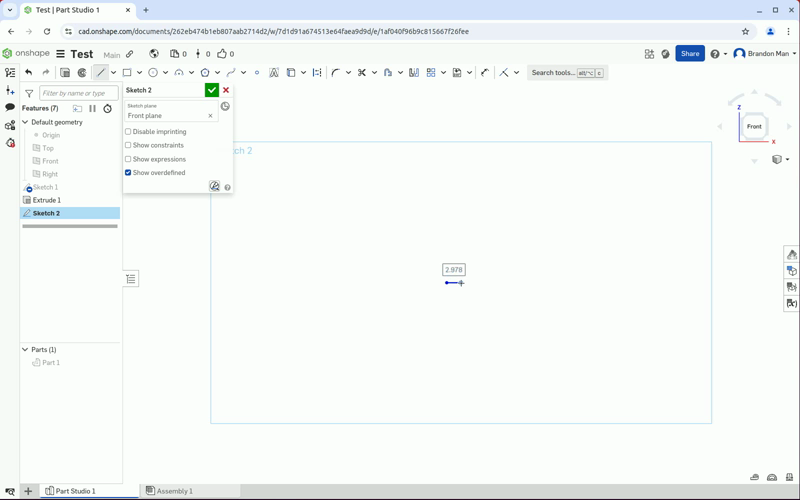
mouse_move(491, 282)
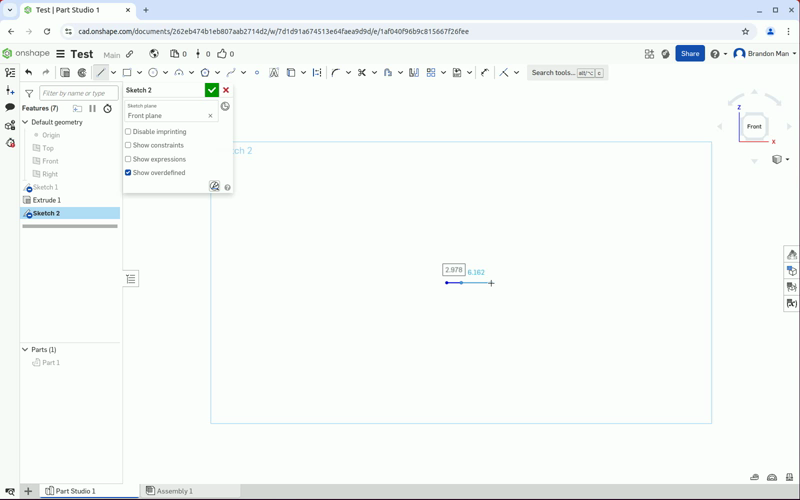
mouse_move(466, 282)
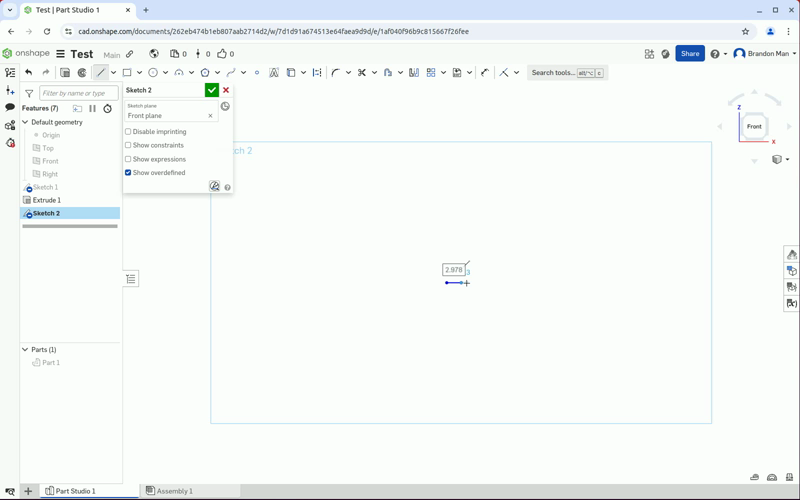
scroll(6)
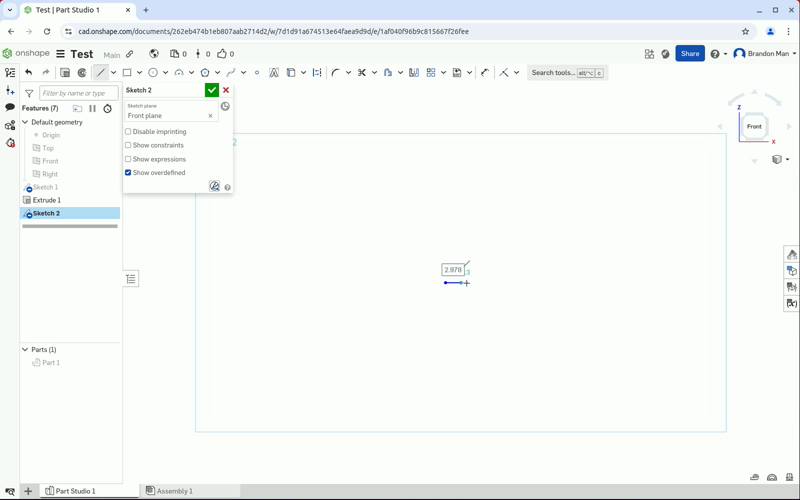
scroll(6)
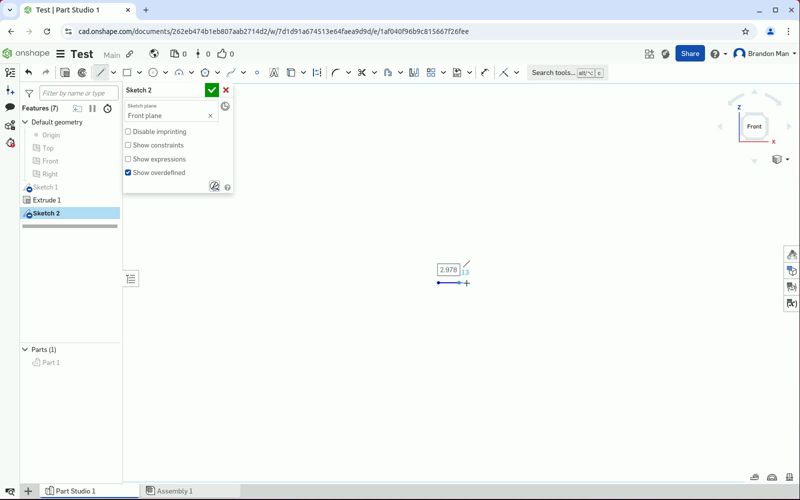
scroll(6)
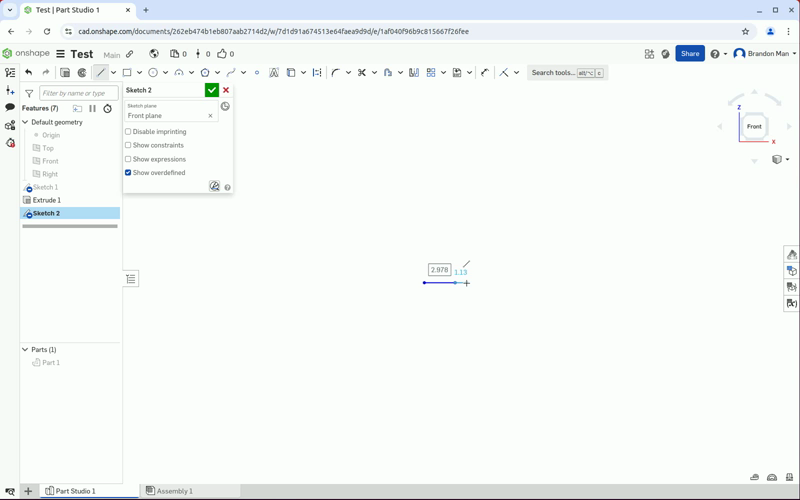
scroll(6)
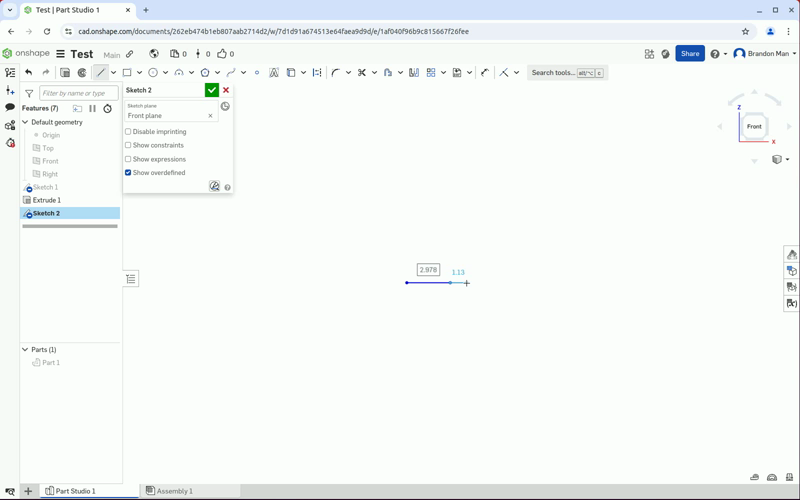
scroll(6)
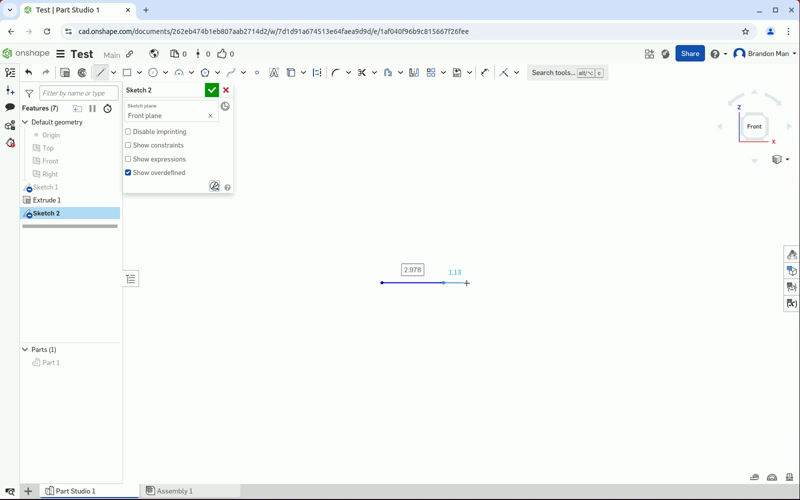
scroll(6)
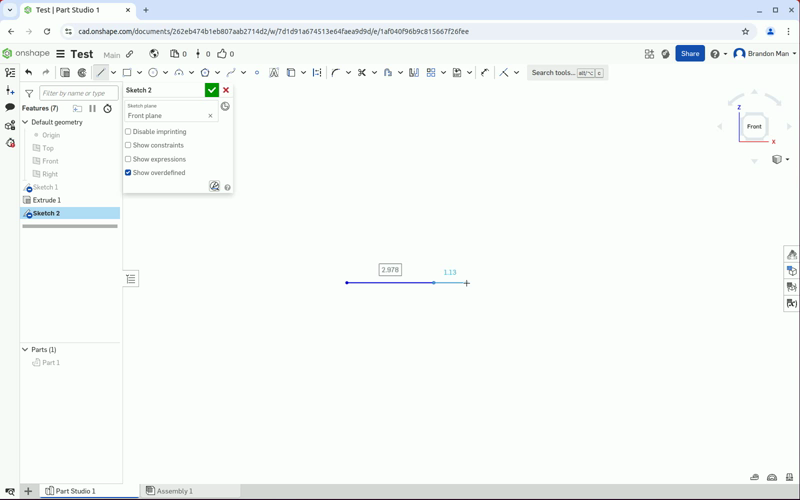
scroll(6)
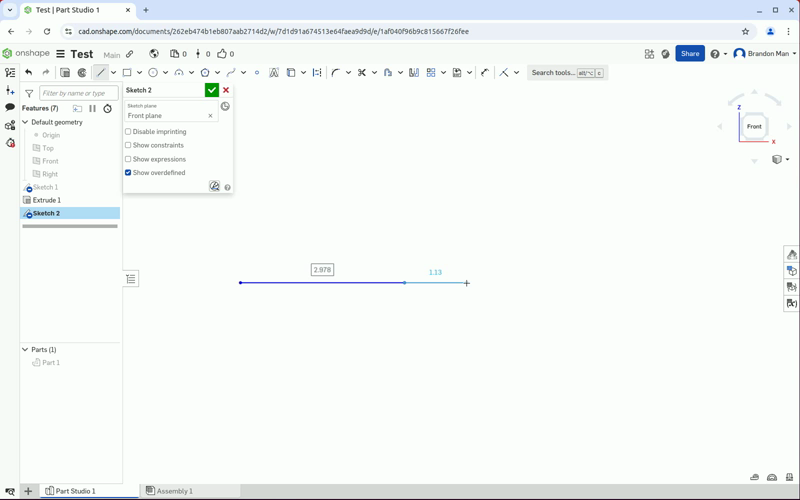
click(466, 282)
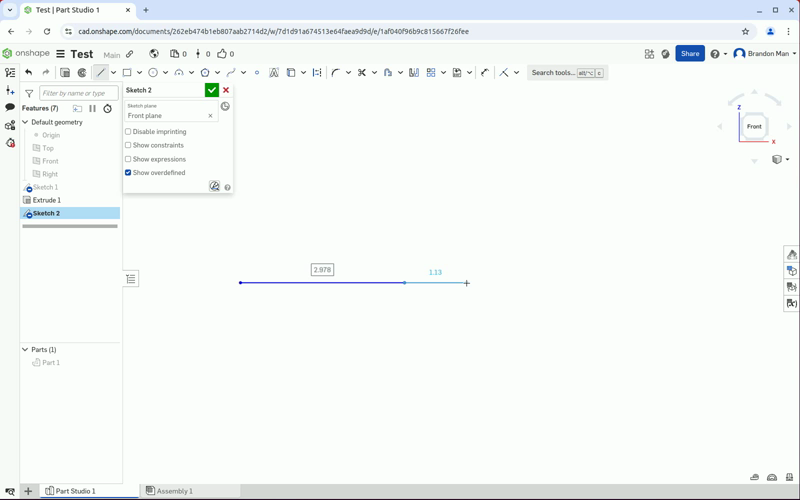
scroll(-6)
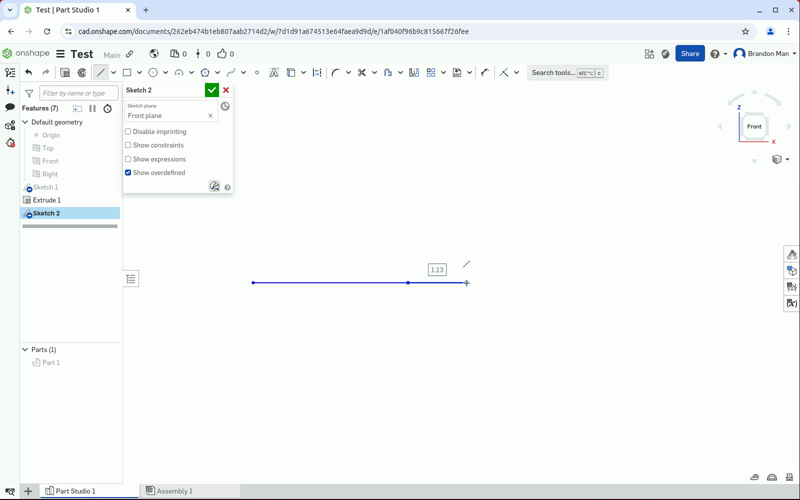
scroll(-6)
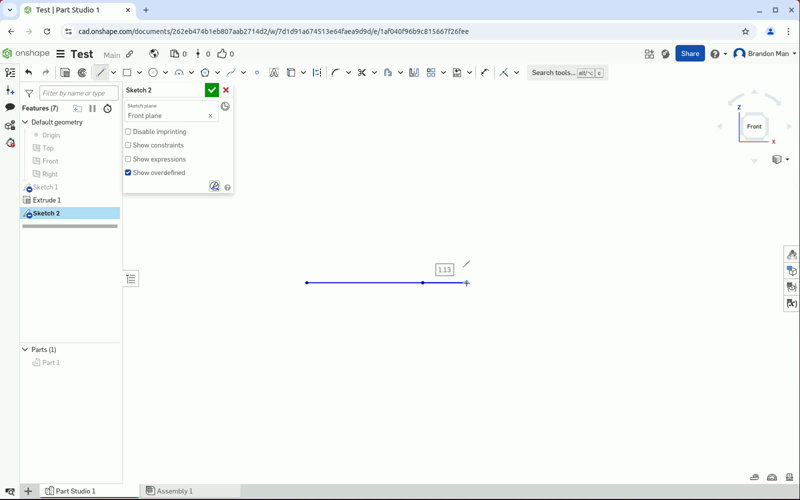
scroll(-6)
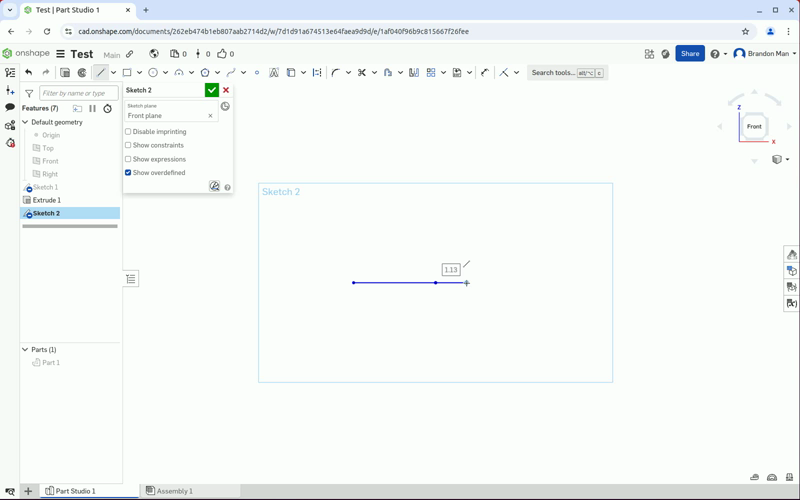
scroll(-6)
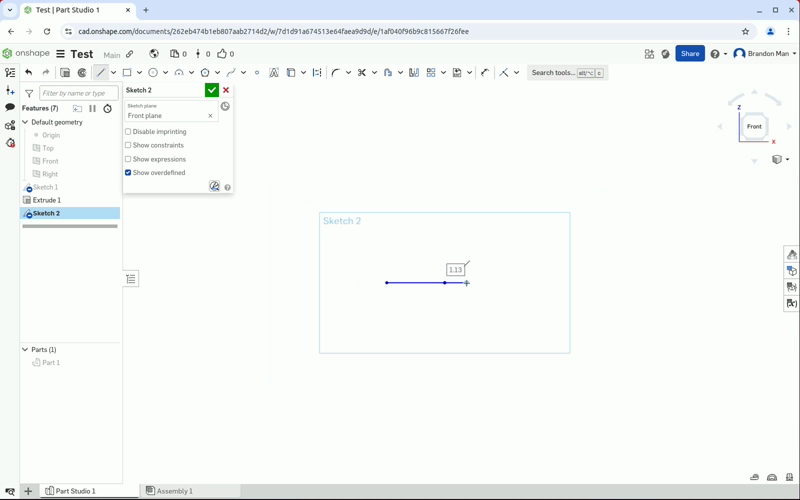
scroll(-6)
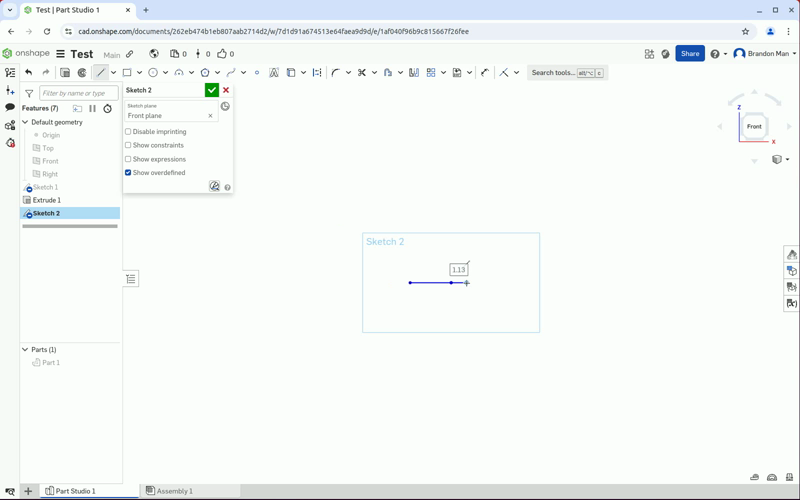
scroll(-6)
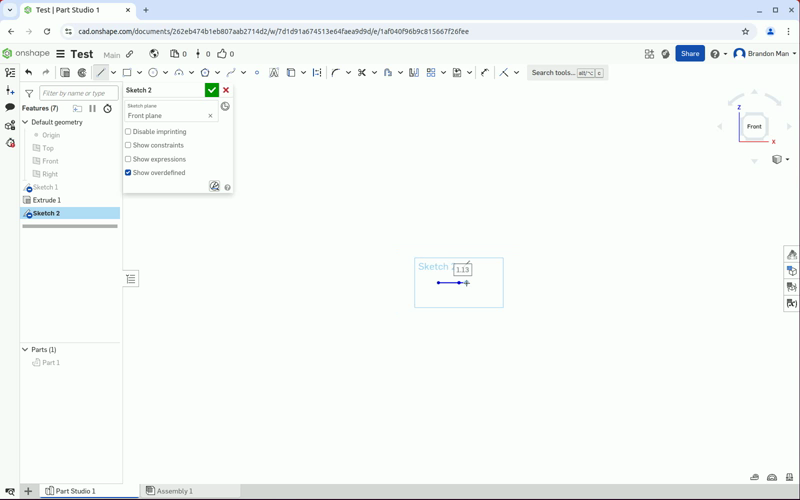
scroll(-6)
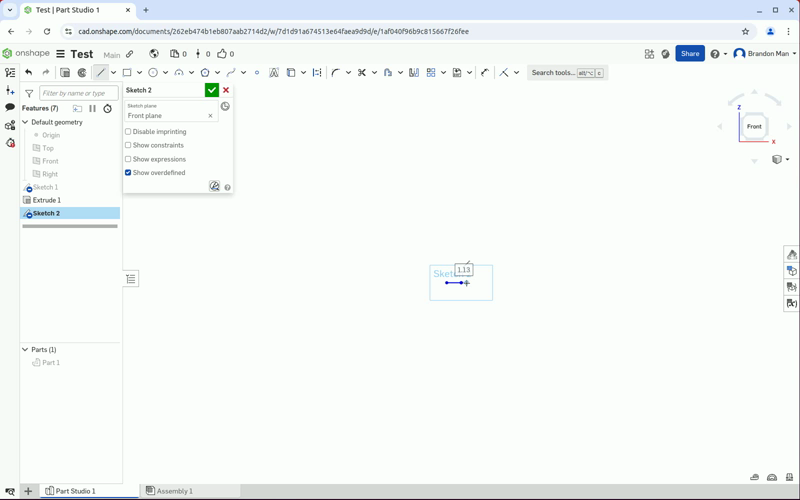
key_up(shift)
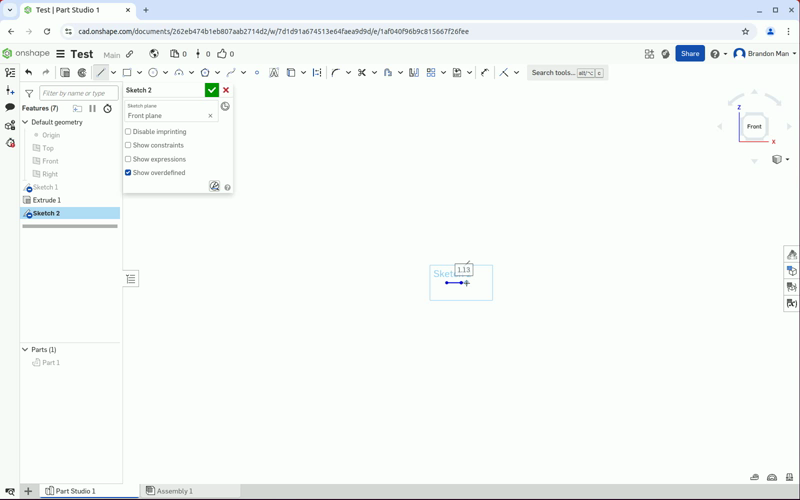
key_down(shift)
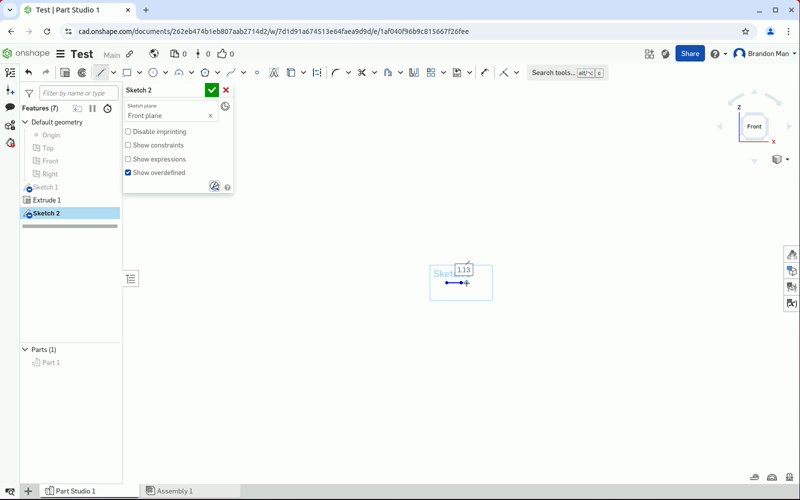
mouse_move(537, 282)
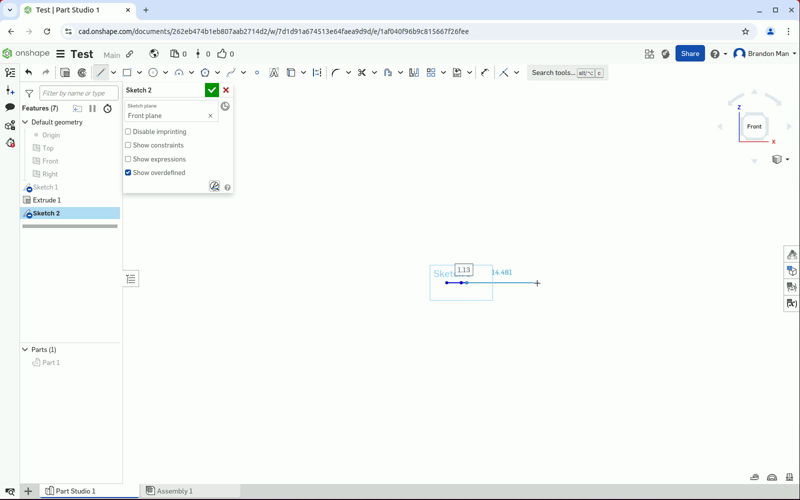
click(537, 282)
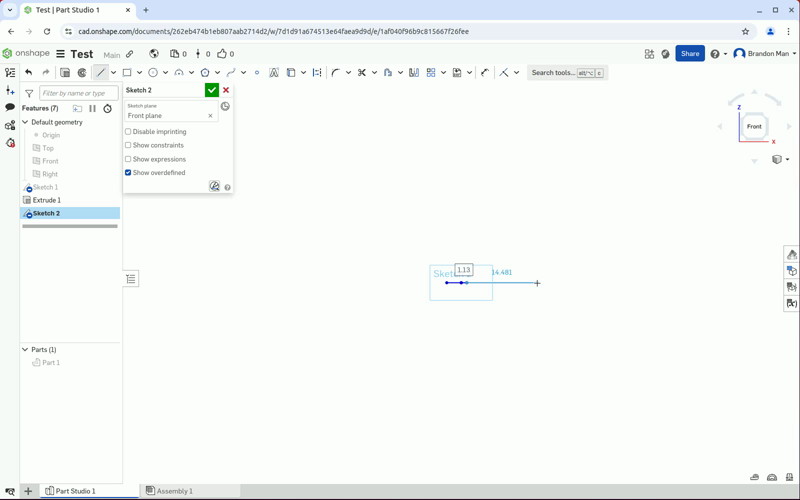
key_up(shift)
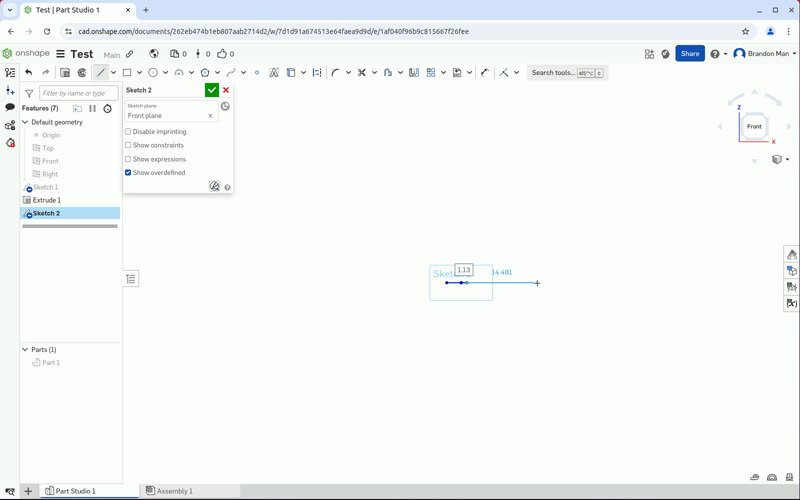
key_down(shift)
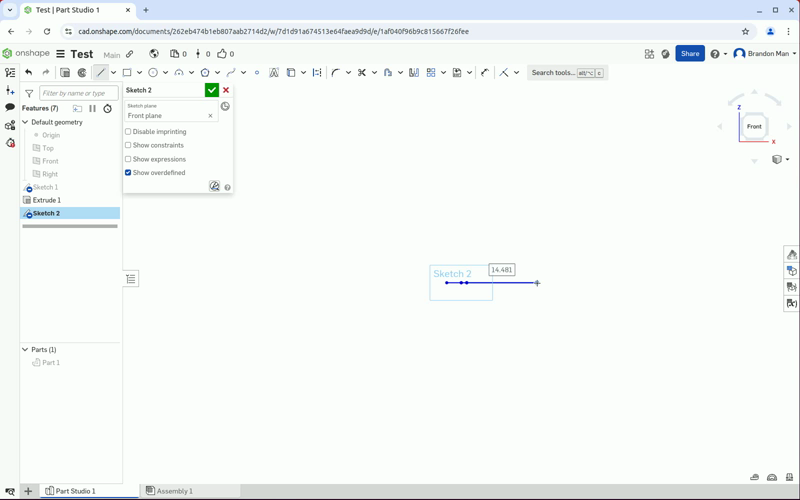
mouse_move(567, 282)
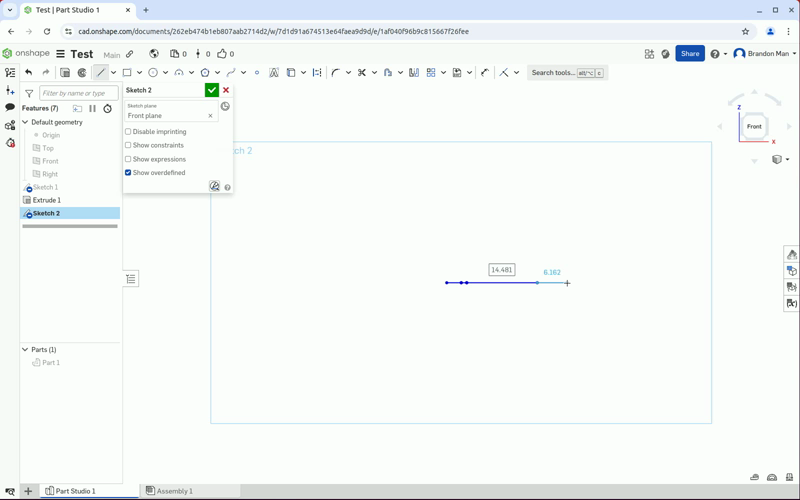
mouse_move(537, 223)
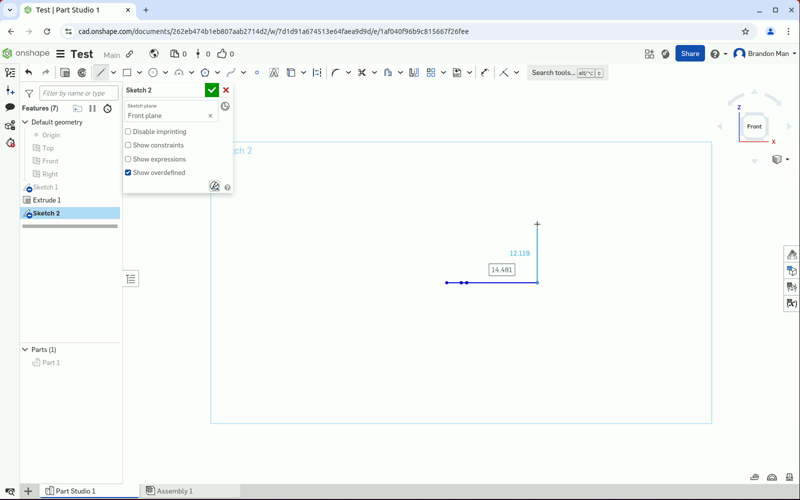
click(537, 223)
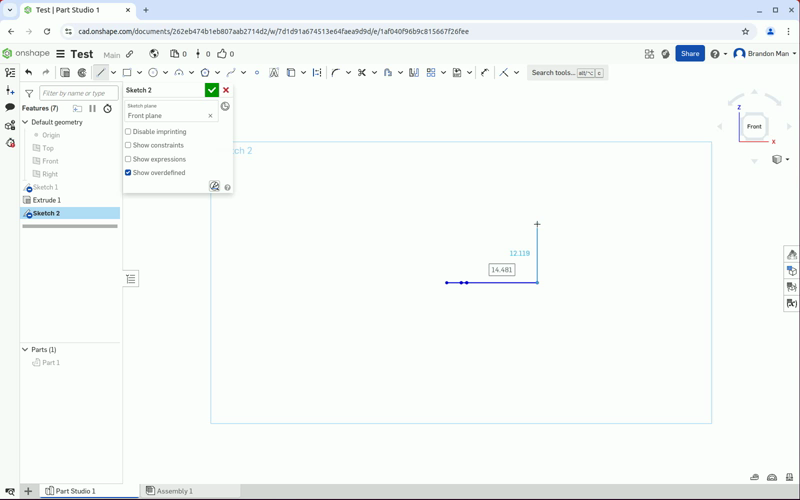
key_up(shift)
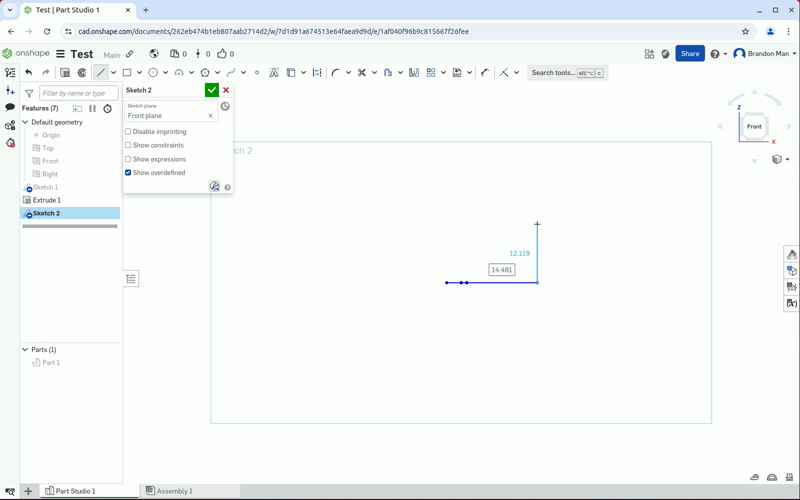
key_down(shift)
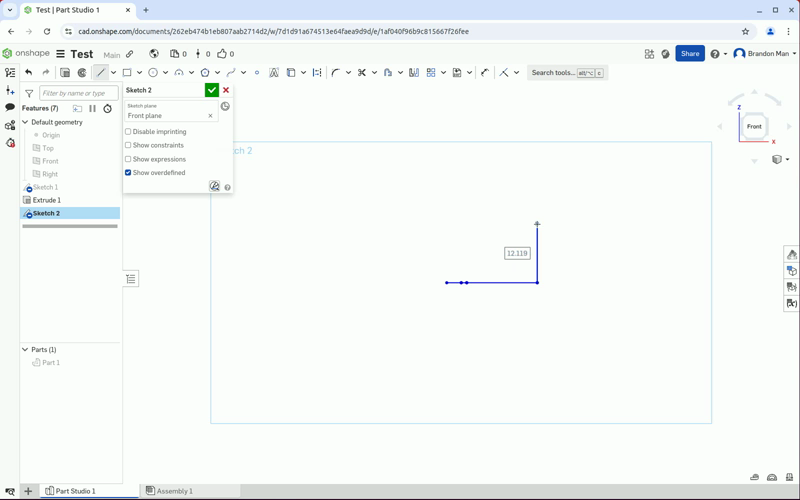
mouse_move(446, 223)
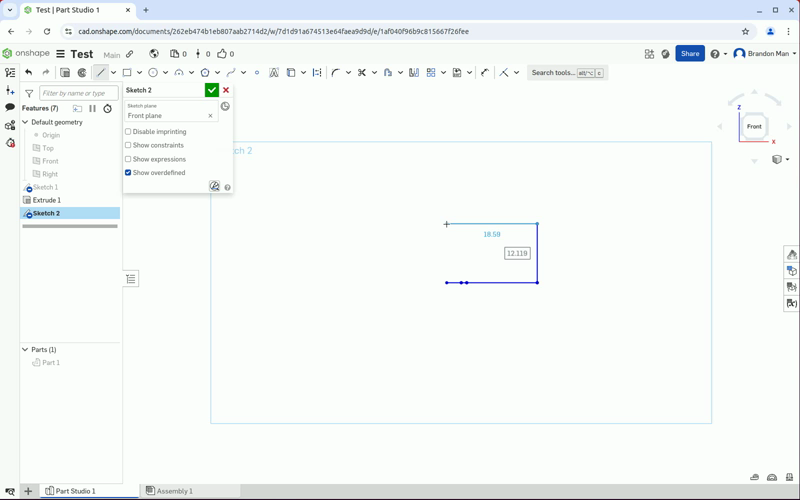
click(446, 223)
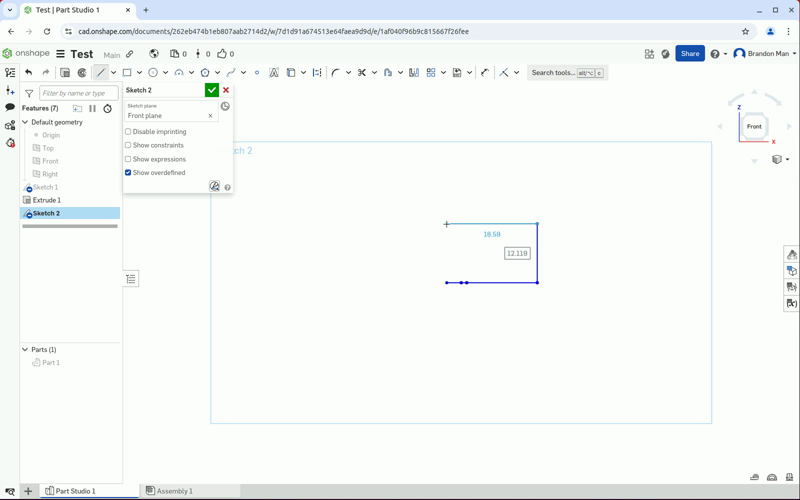
key_up(shift)
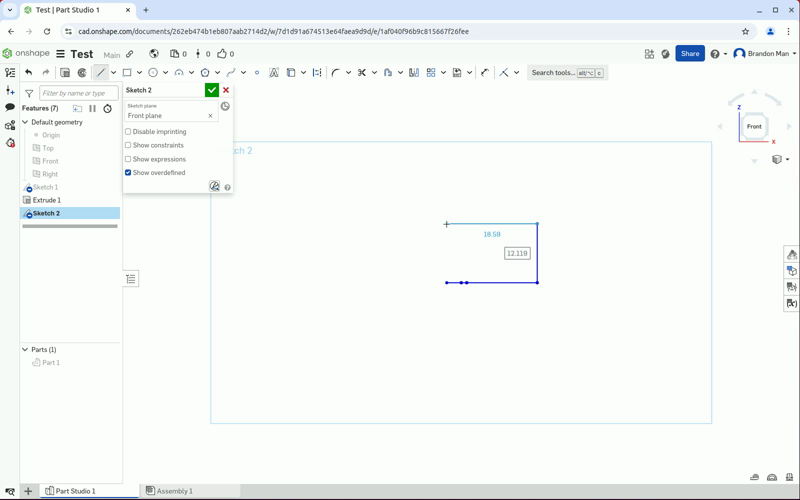
mouse_move(476, 223)
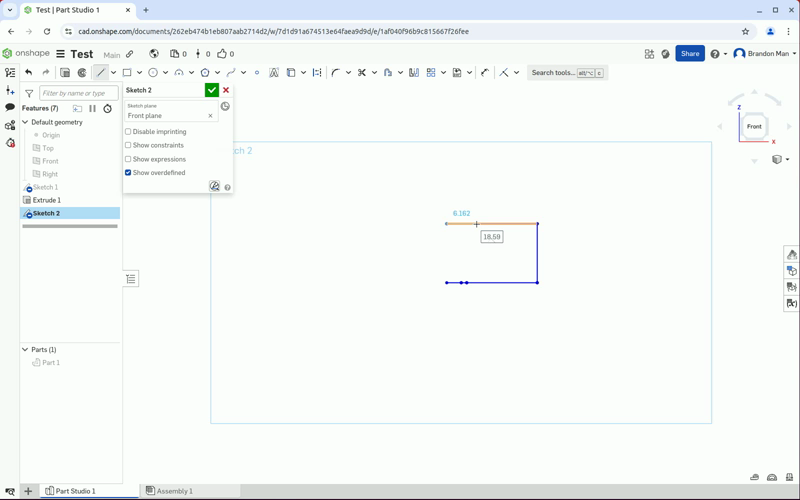
key_down(shift)
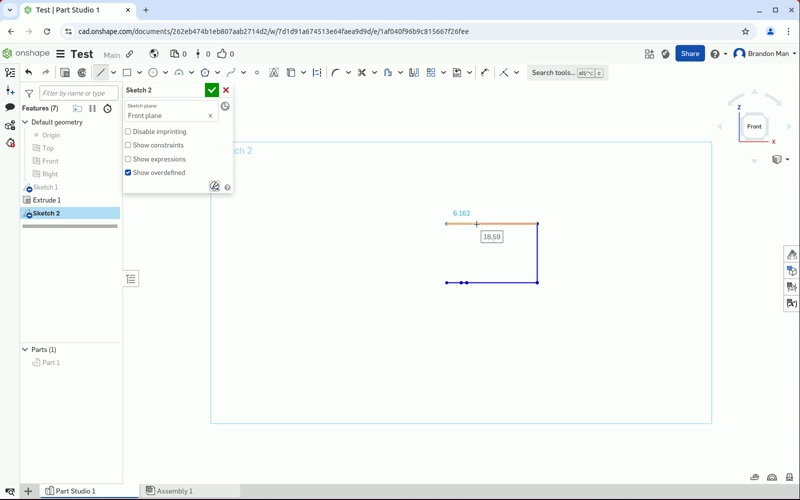
mouse_move(446, 282)
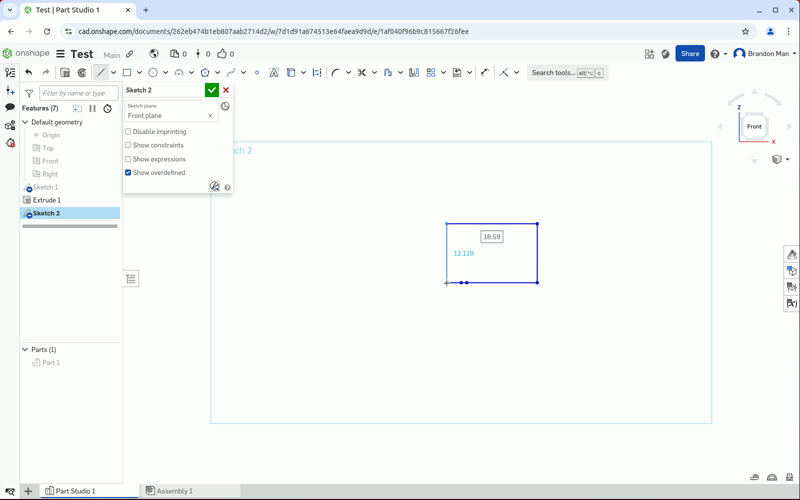
key_up(shift)
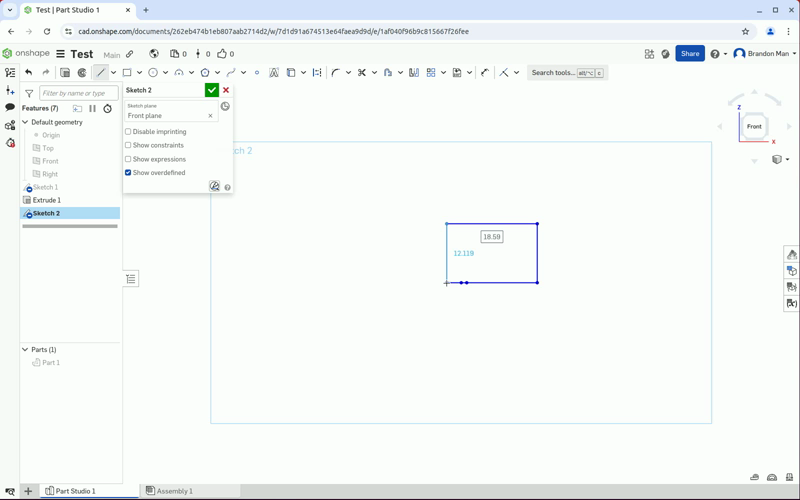
click(446, 282)
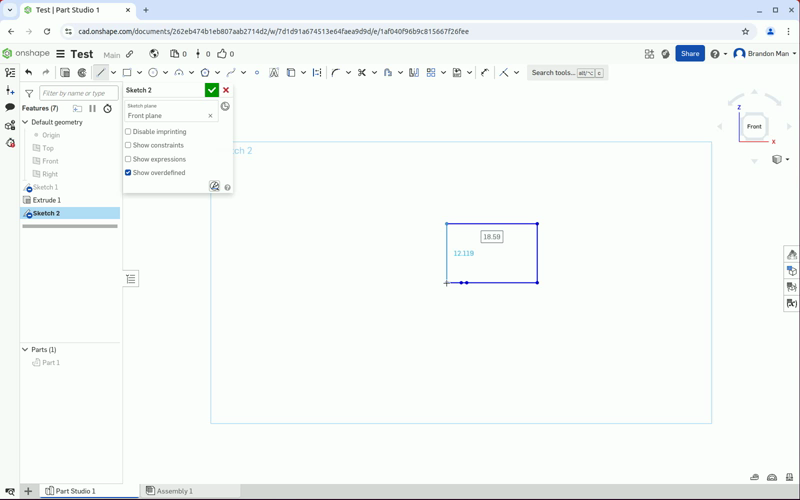
key(esc)
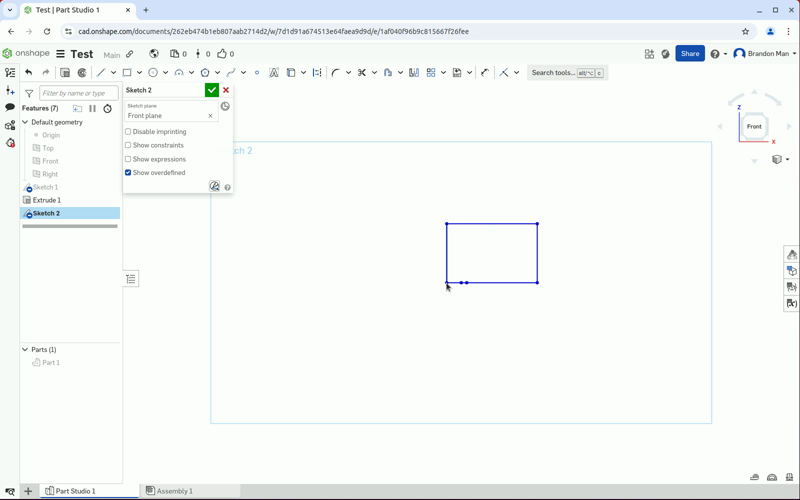
mouse_move(510, 262)
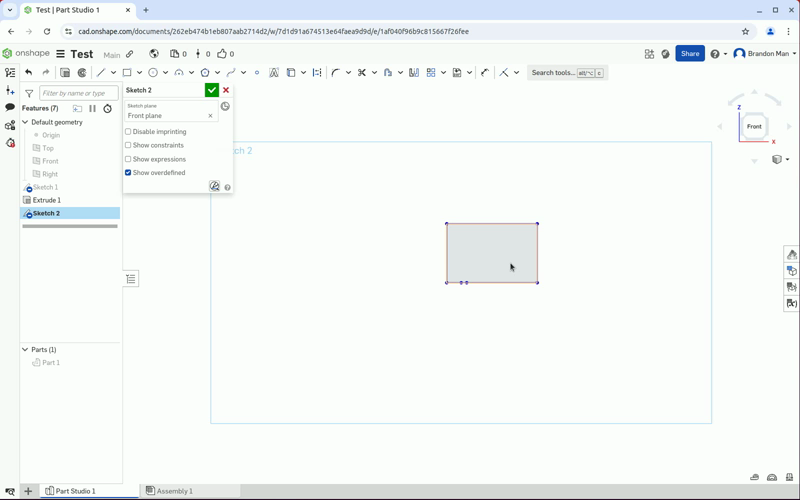
click(510, 262)
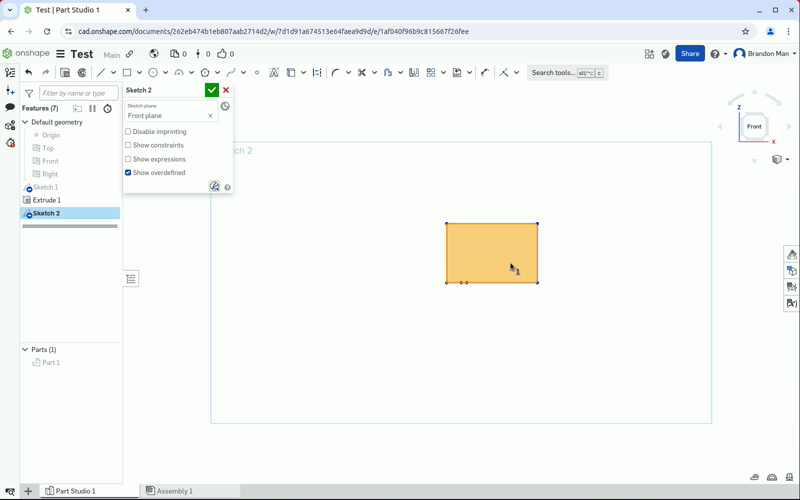
mouse_move(73, 352)
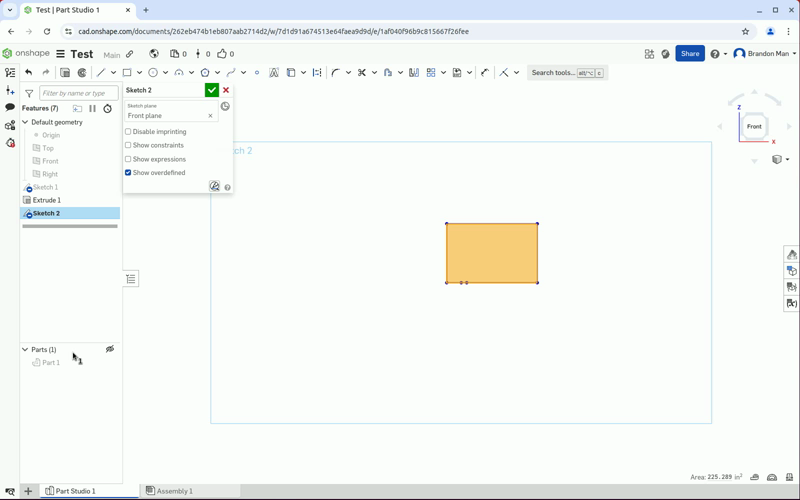
key(shift+y)
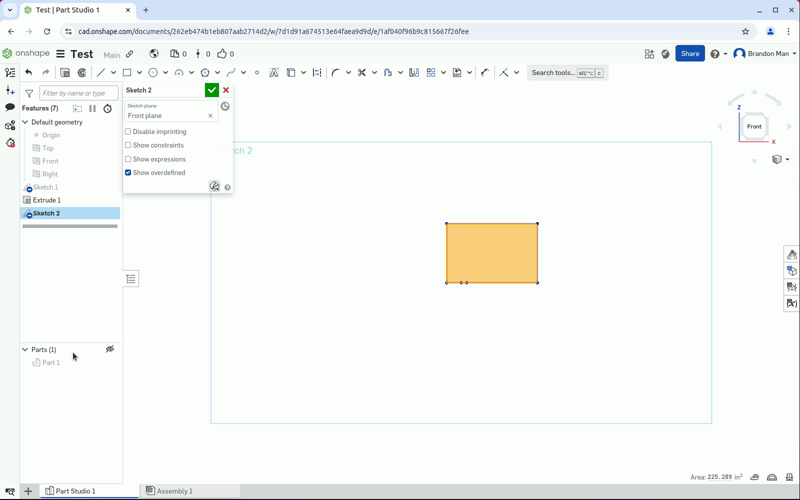
key(shift+e)
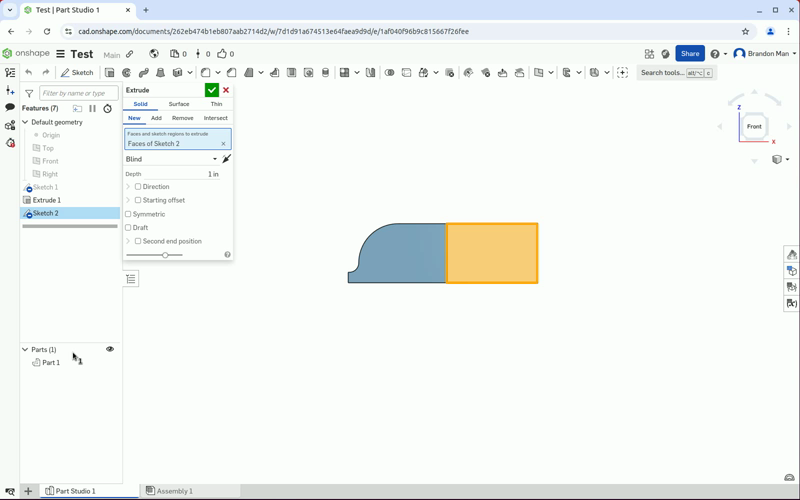
mouse_move(143, 106)
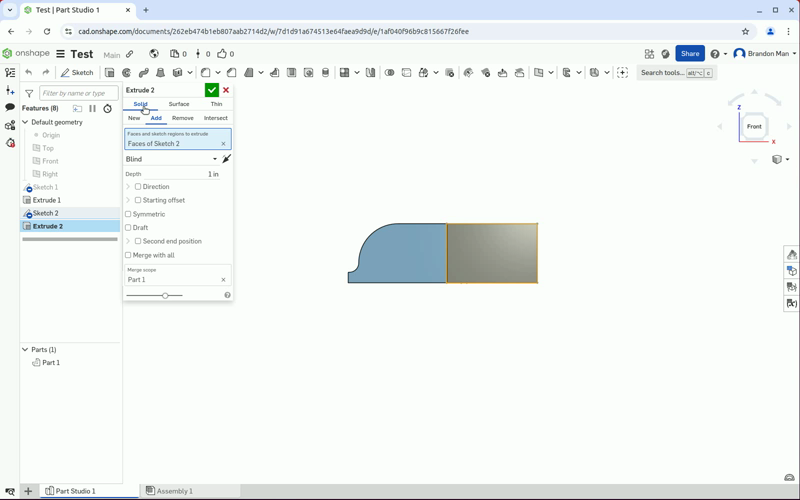
click(143, 106)
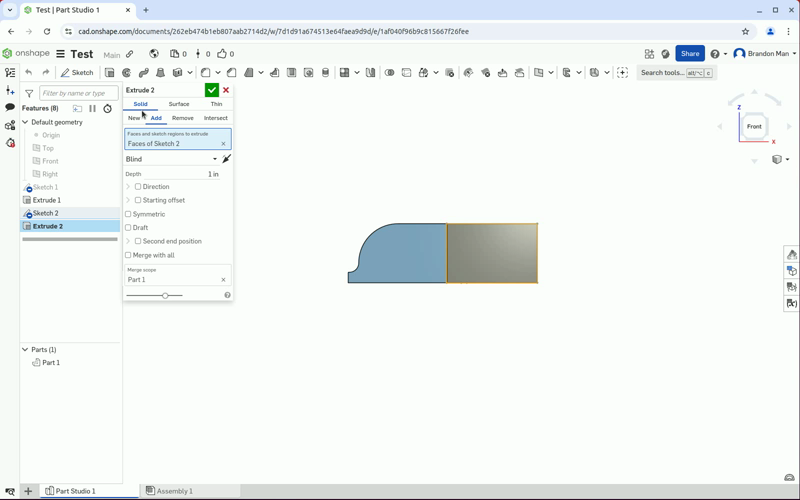
mouse_move(137, 120)
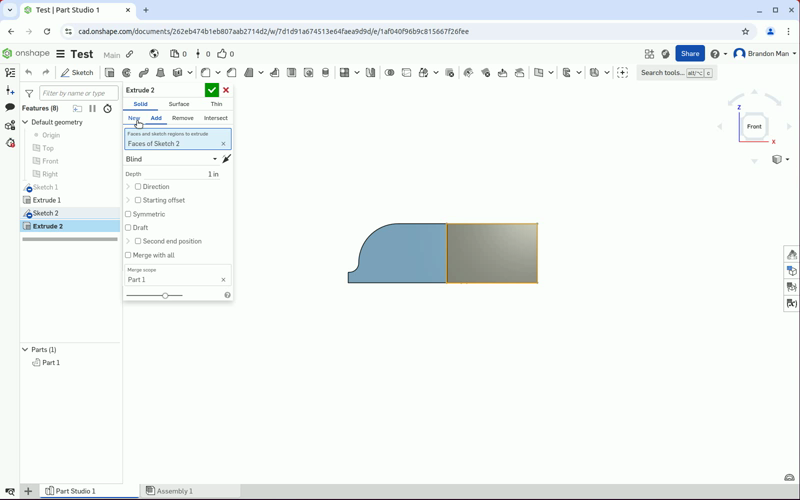
click(137, 120)
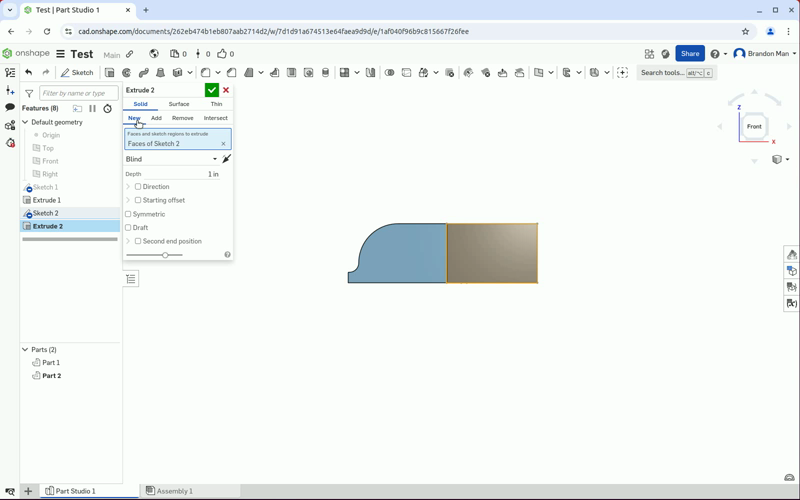
key(tab, 4)
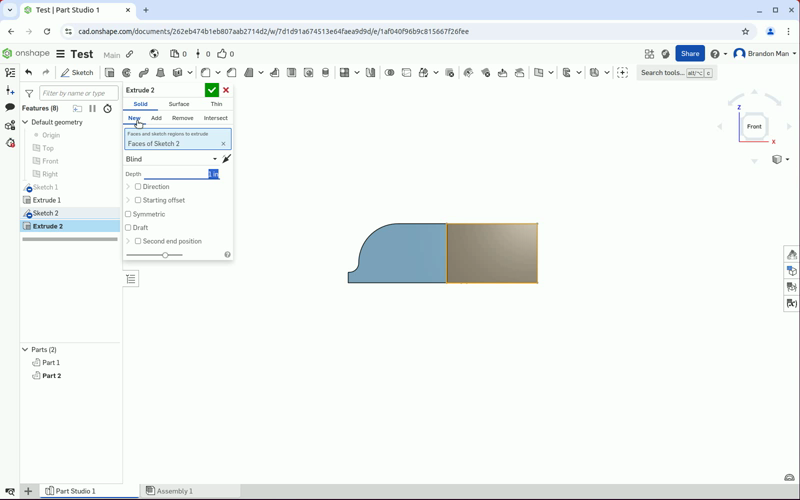
text(7.943)
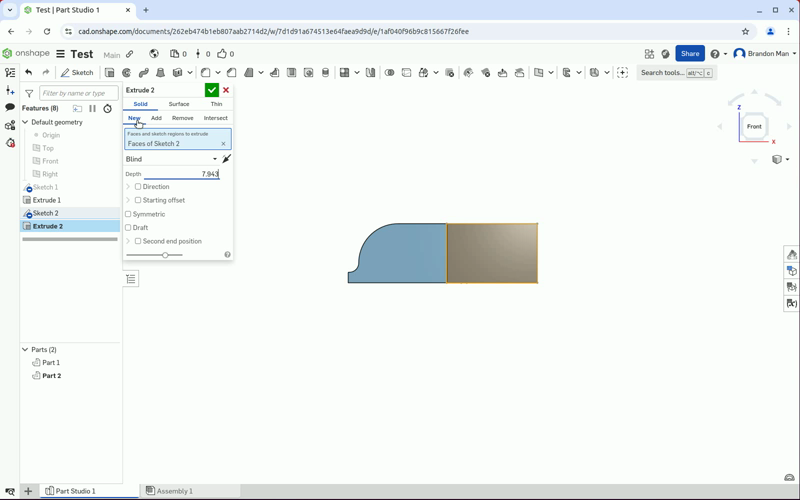
key(enter)
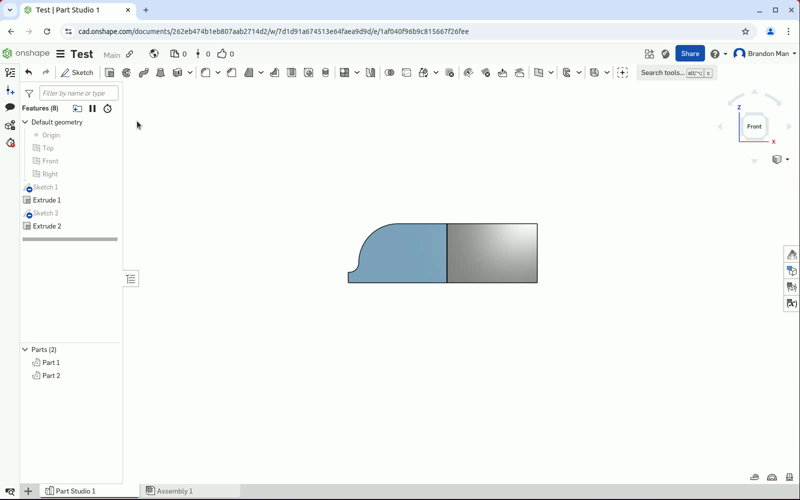
key(shift+h)
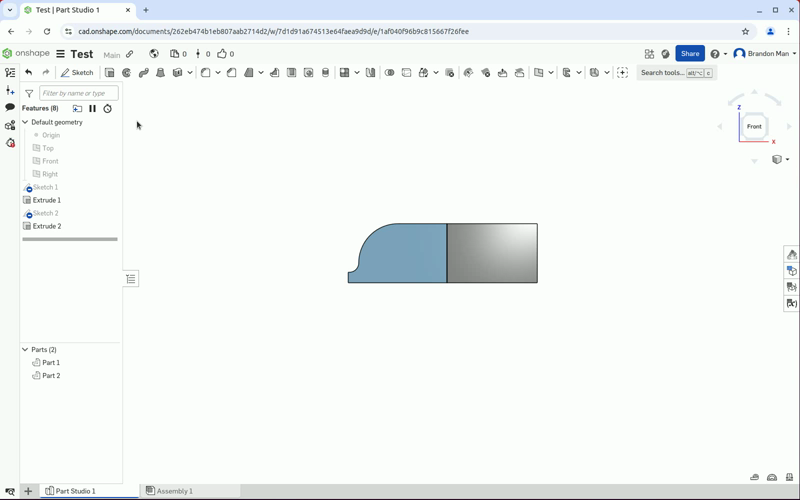
key(shift+h)
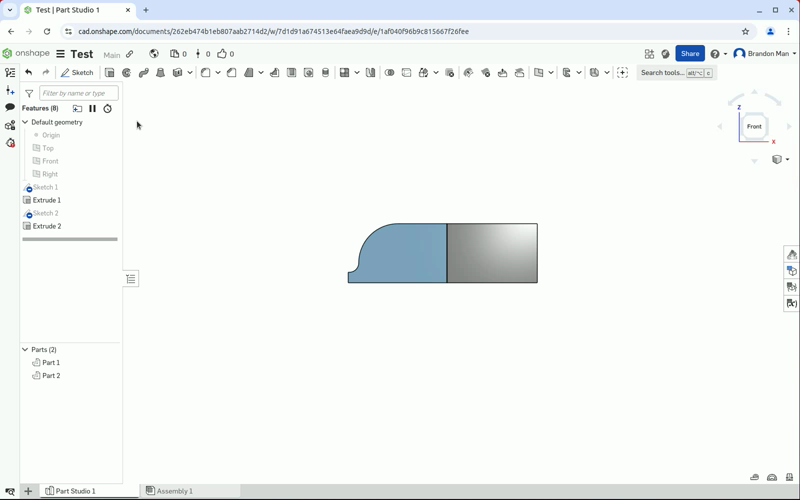
mouse_move(73, 189)
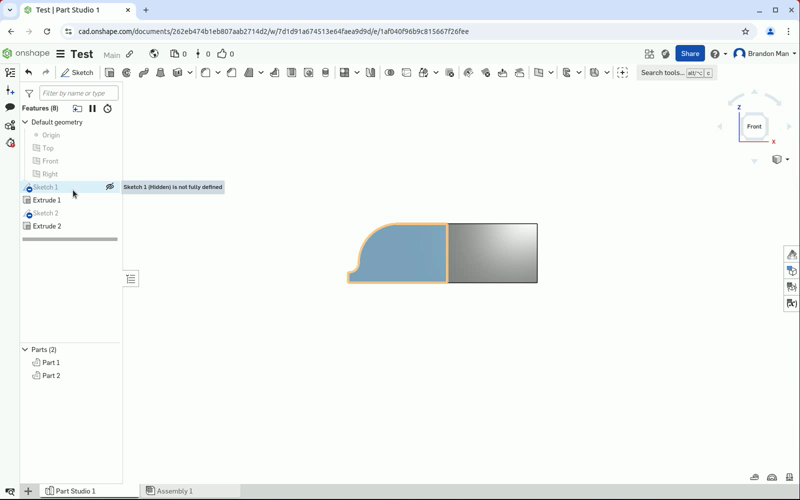
click(73, 189)
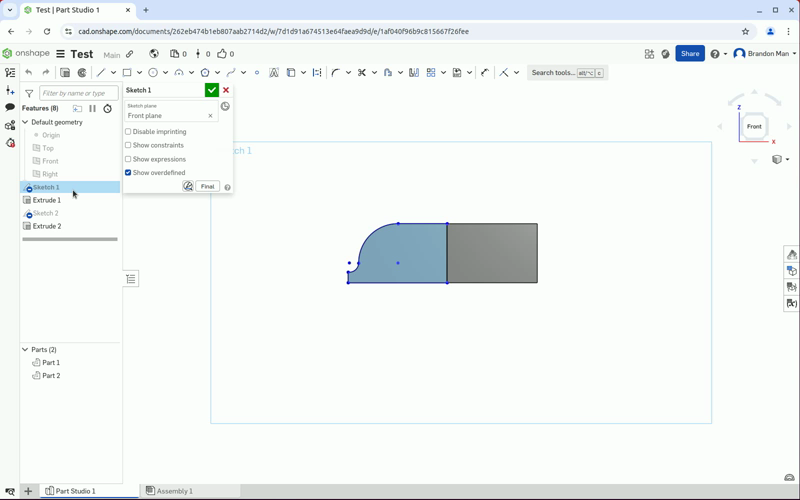
mouse_move(229, 92)
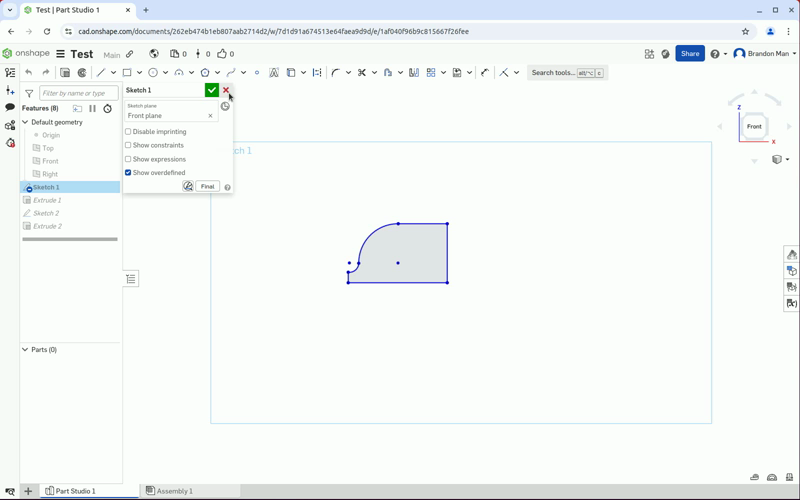
click(229, 92)
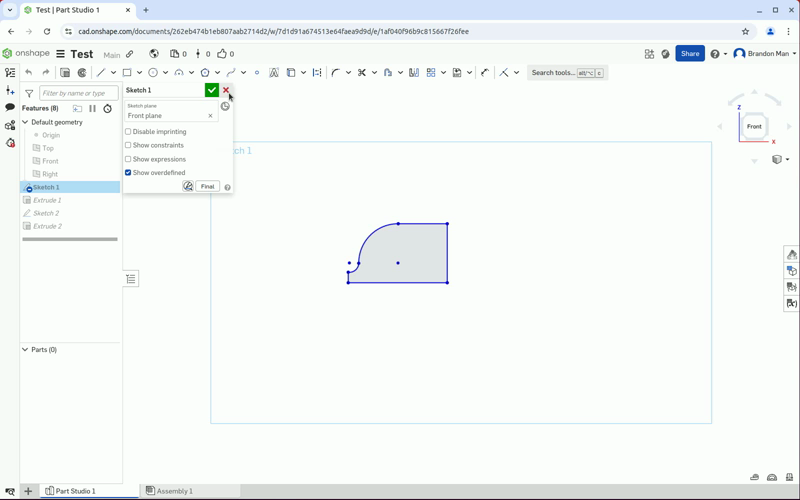
key(shift+s)
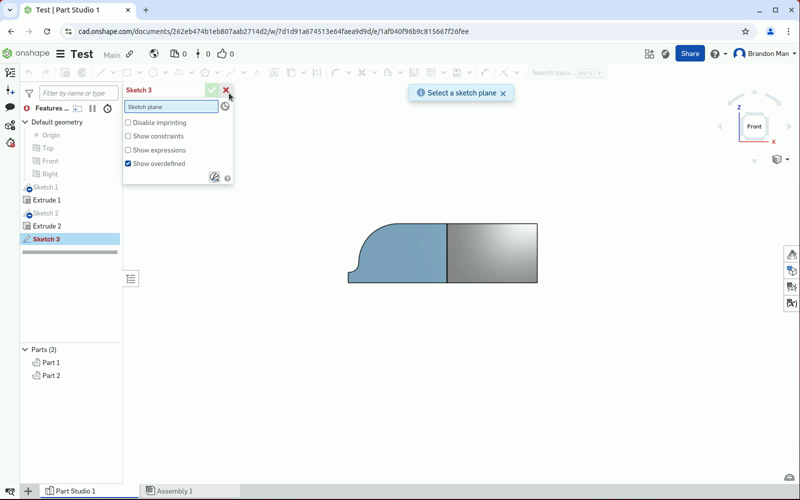
mouse_move(73, 163)
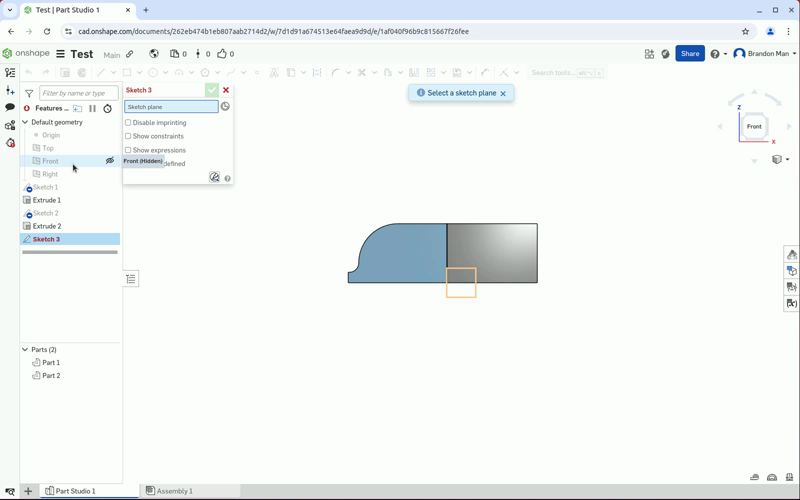
click(73, 163)
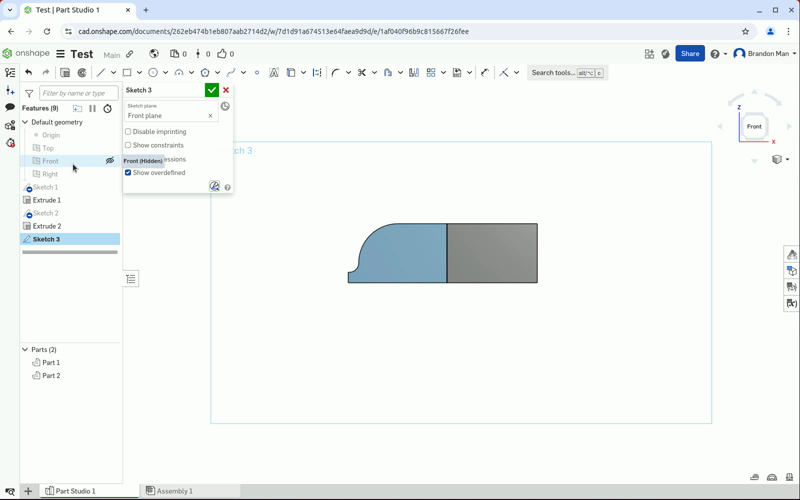
mouse_move(73, 352)
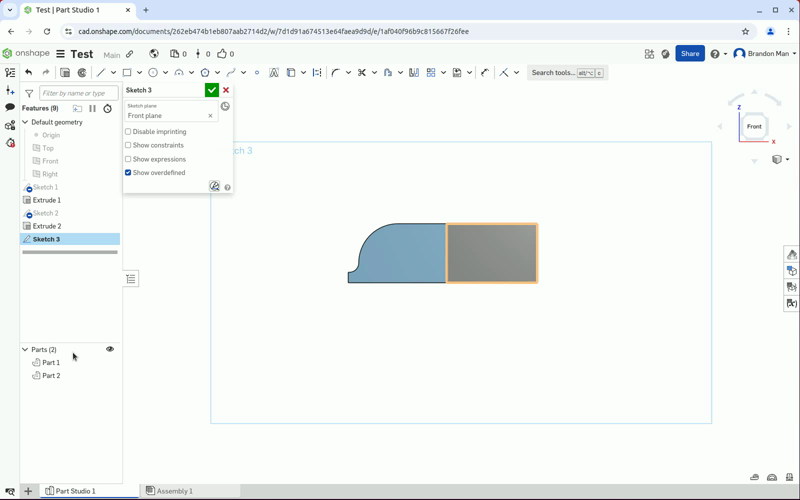
key(y)
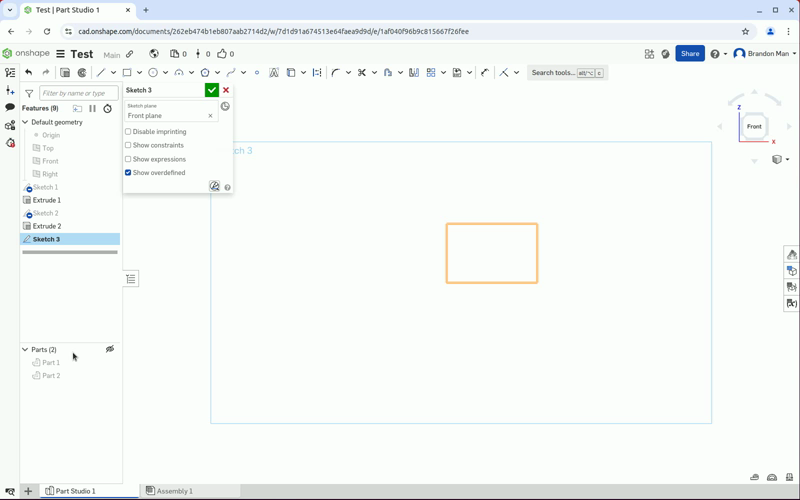
key(l)
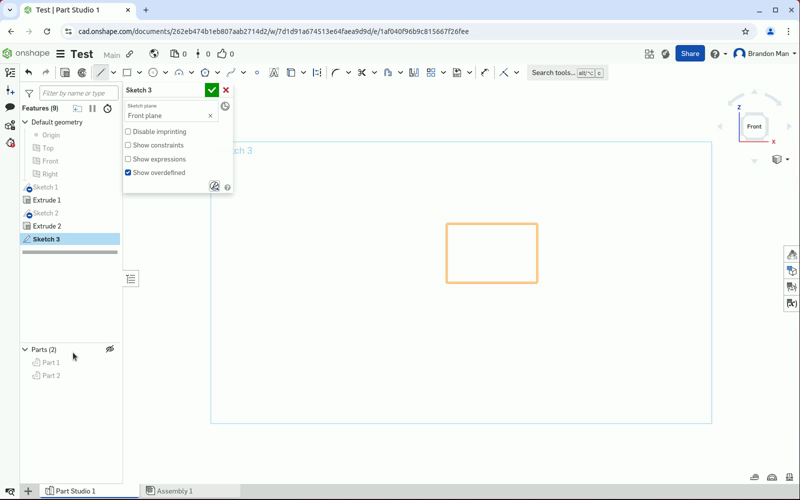
key_down(shift)
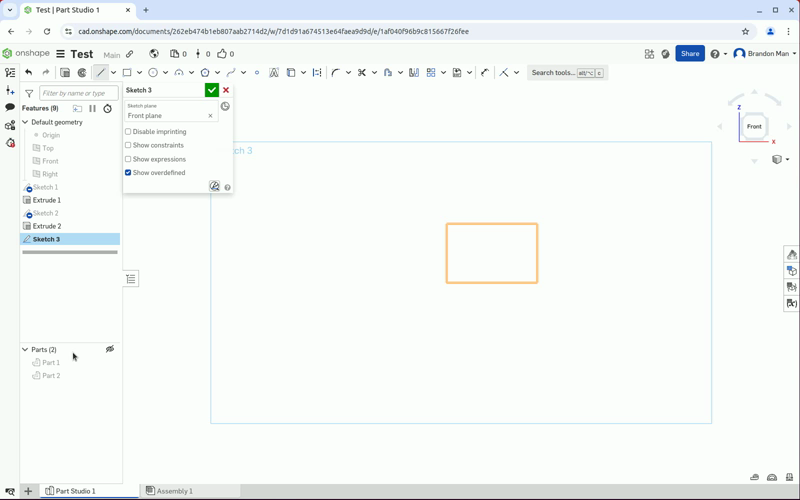
mouse_move(446, 282)
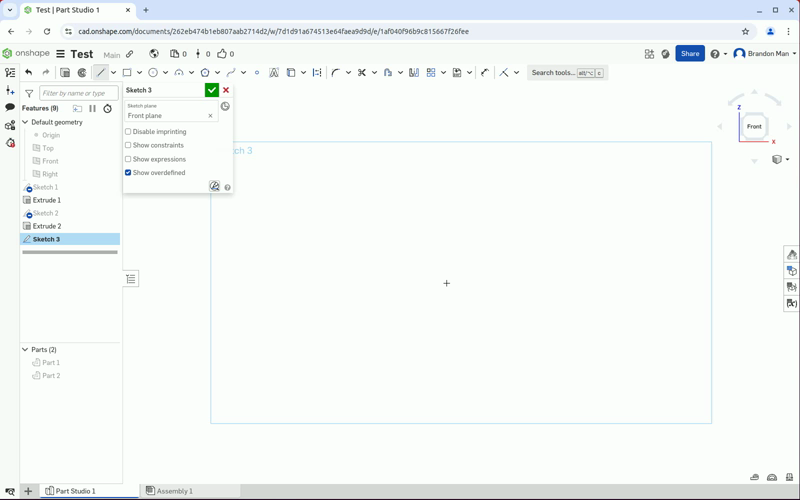
click(446, 282)
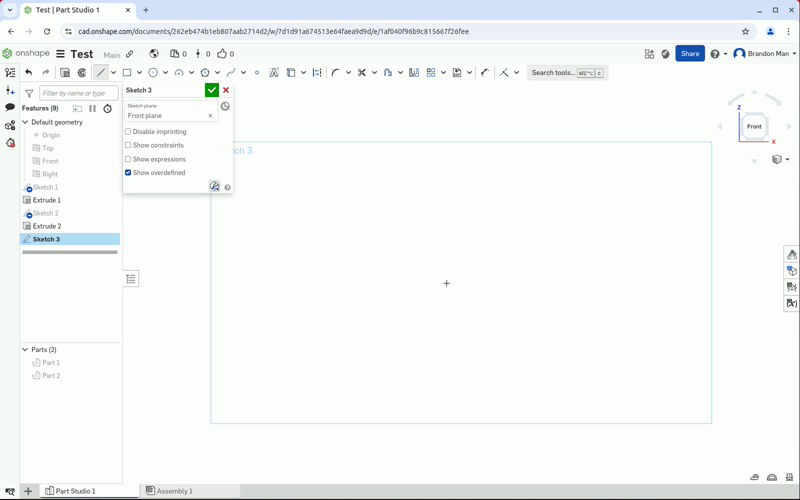
key_up(shift)
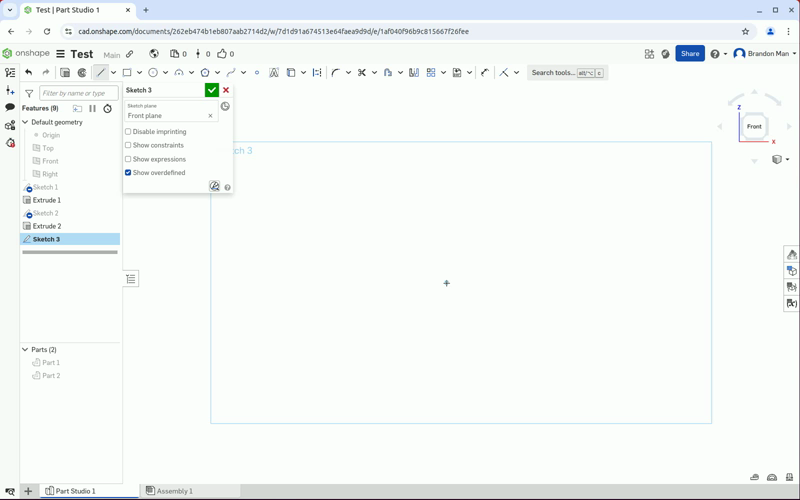
key_down(shift)
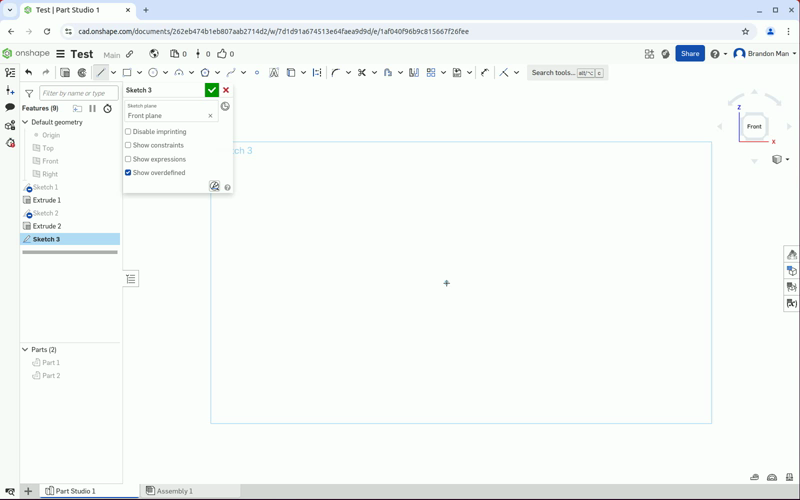
mouse_move(476, 282)
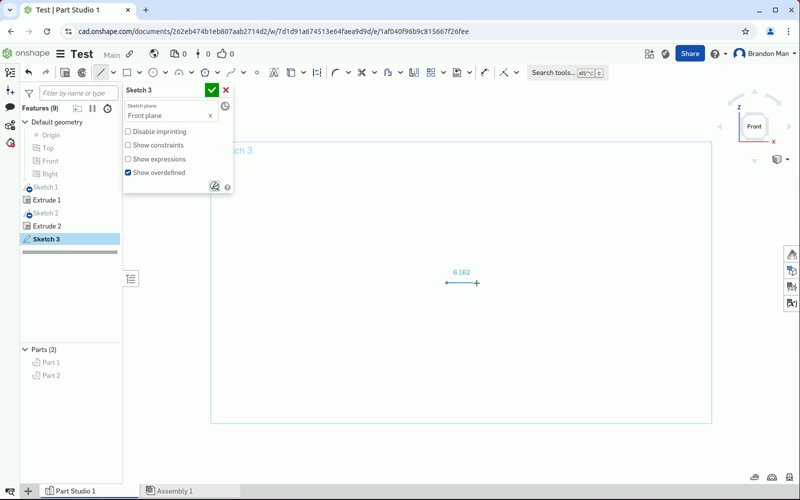
mouse_move(461, 282)
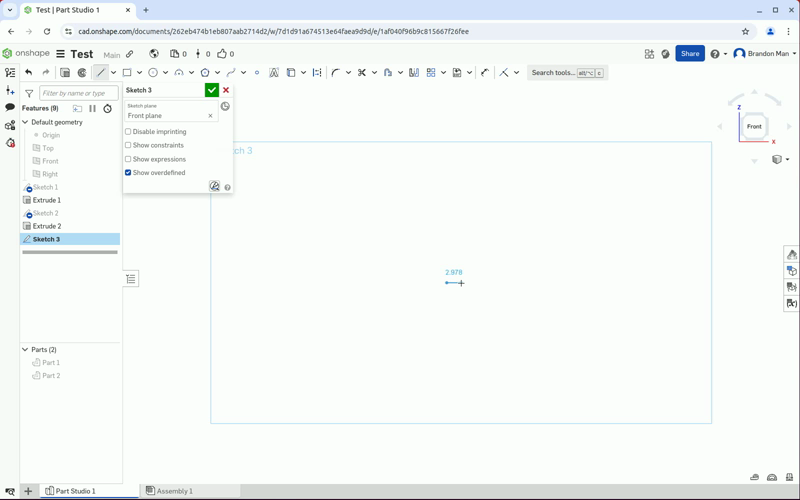
click(461, 282)
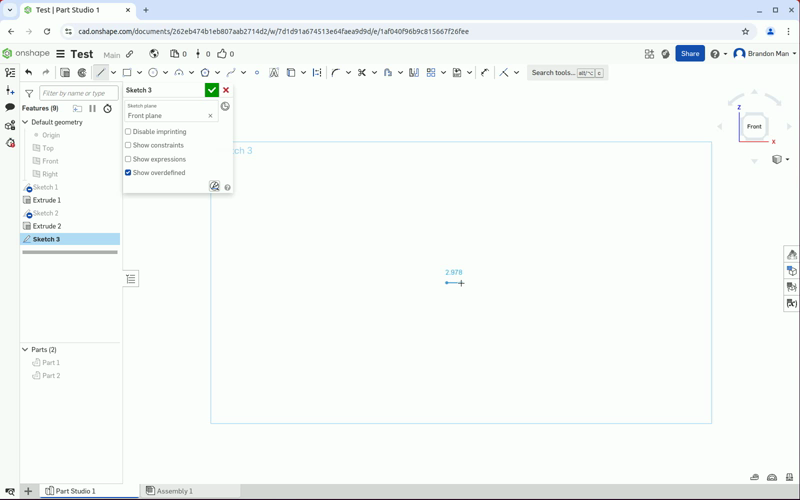
key_up(shift)
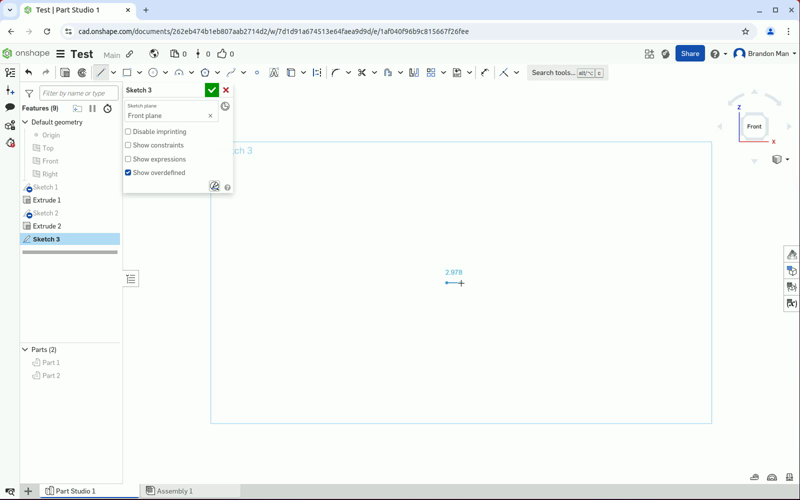
key_down(shift)
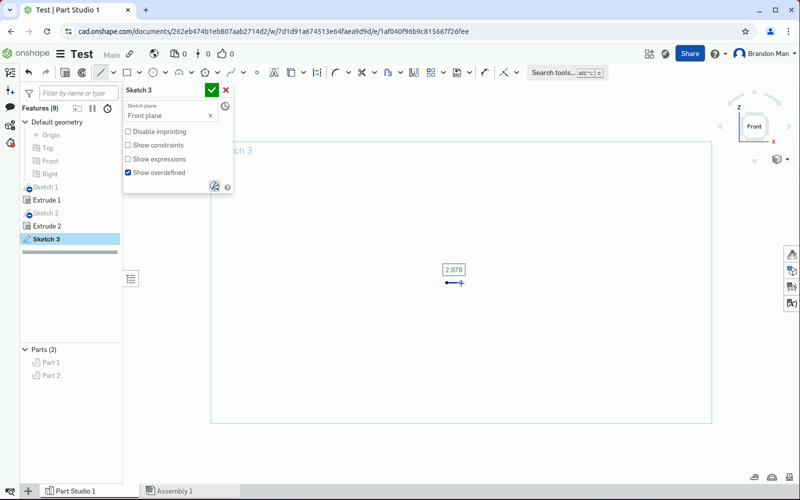
mouse_move(491, 282)
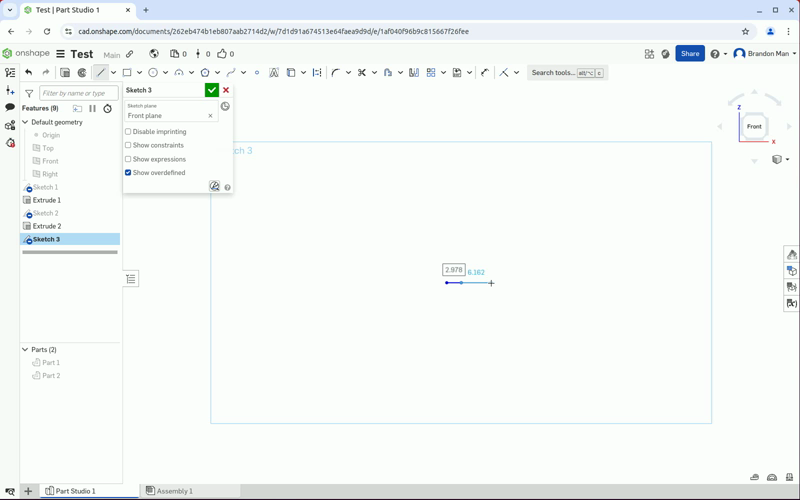
mouse_move(466, 282)
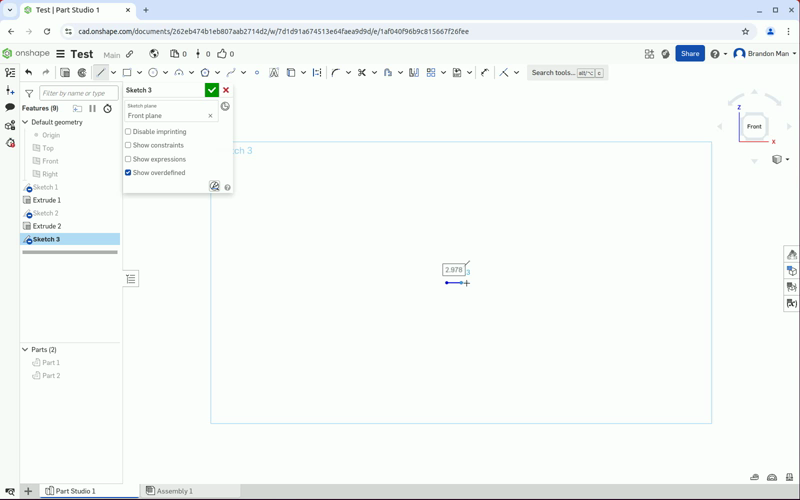
scroll(6)
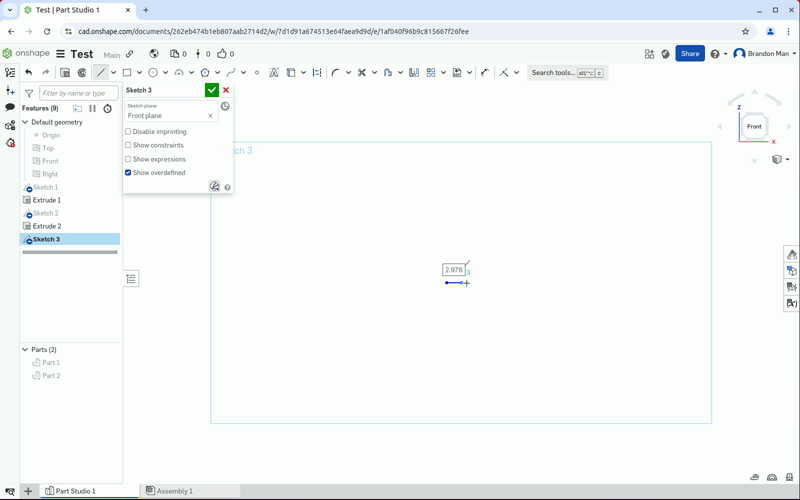
scroll(6)
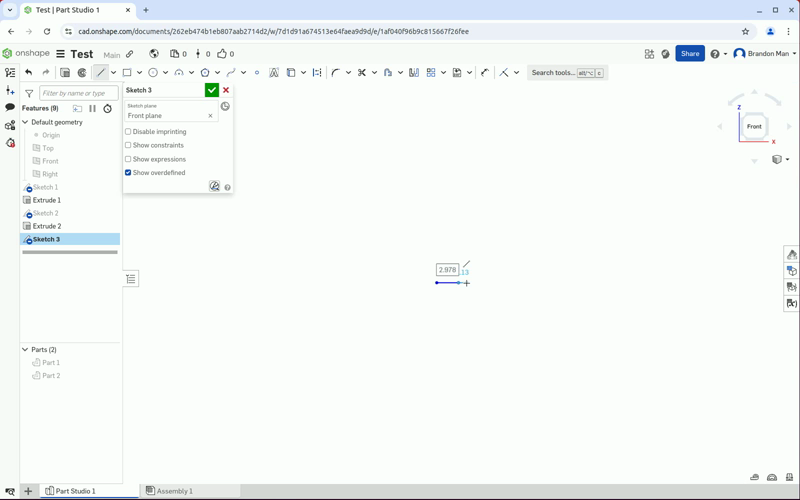
scroll(6)
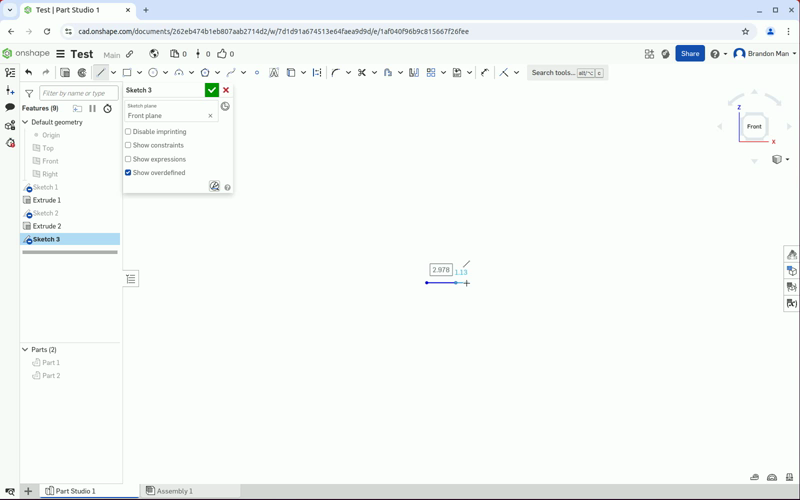
scroll(6)
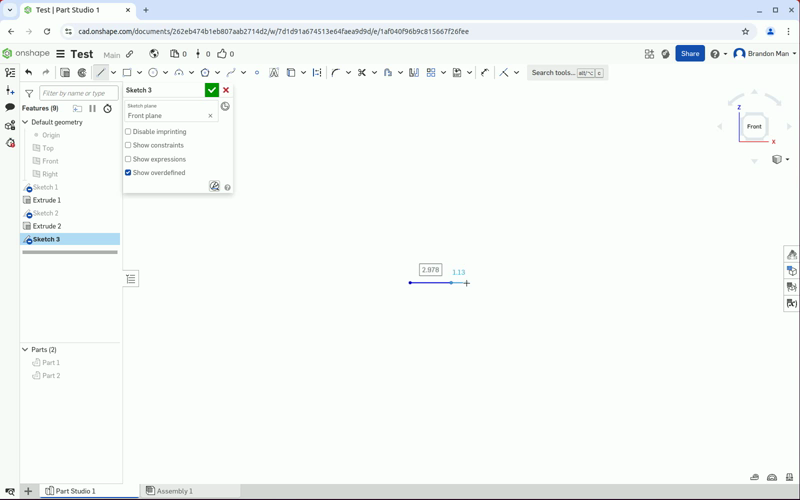
scroll(6)
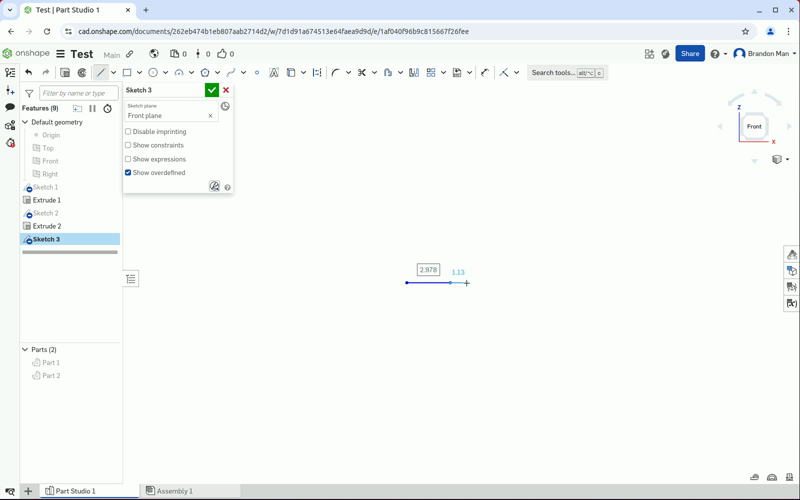
scroll(6)
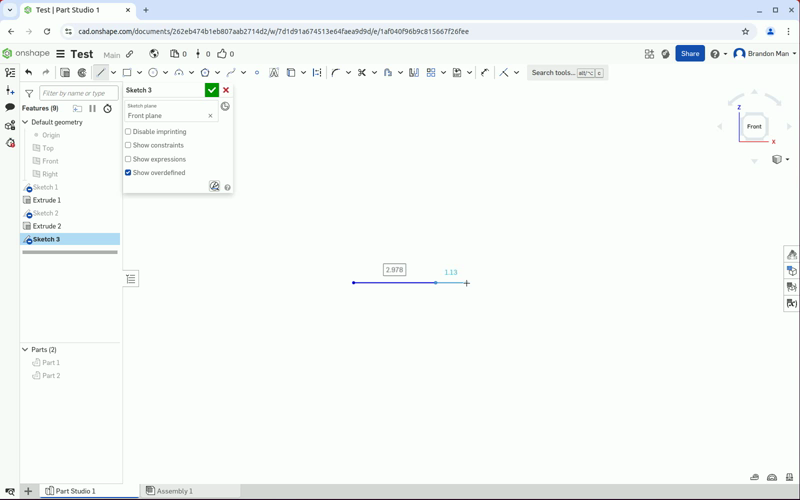
scroll(6)
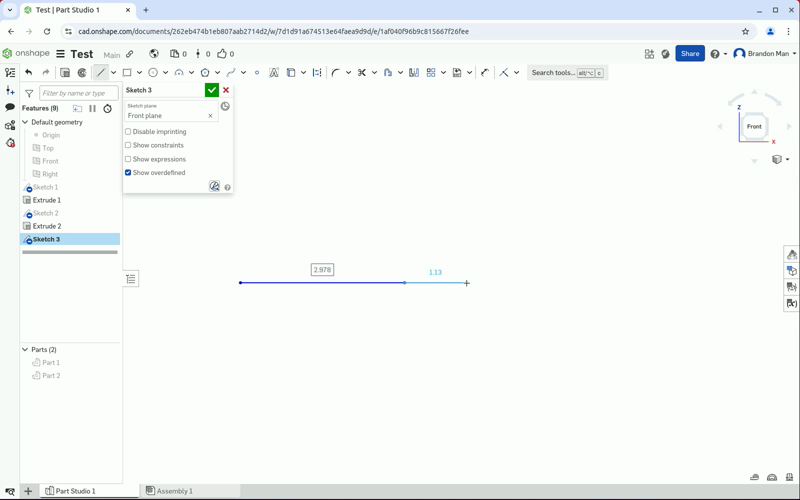
click(466, 282)
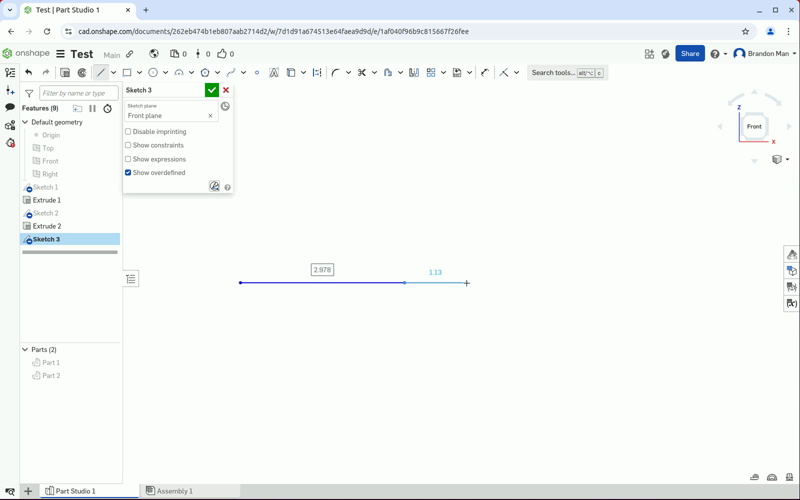
scroll(-6)
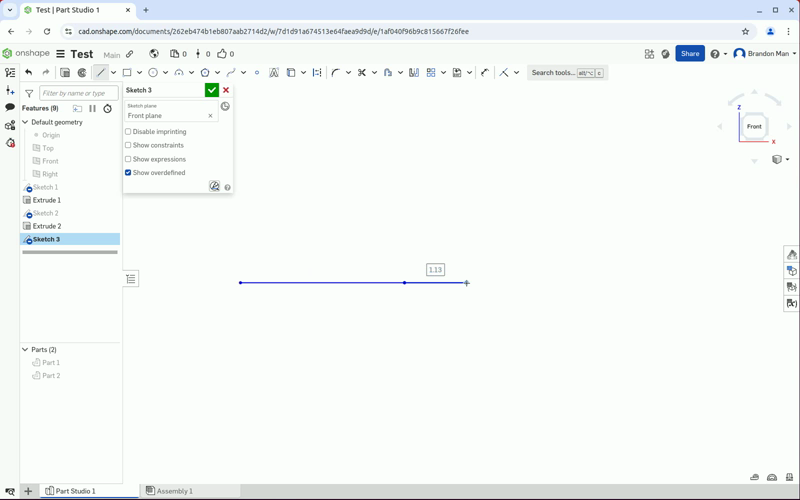
scroll(-6)
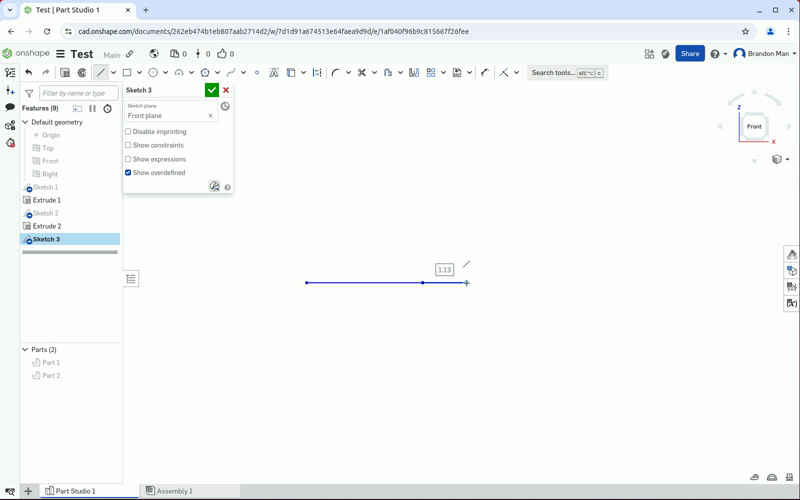
scroll(-6)
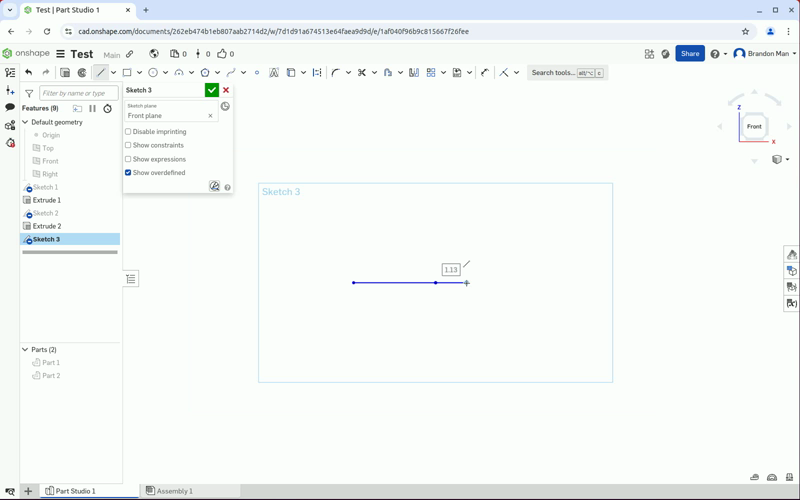
scroll(-6)
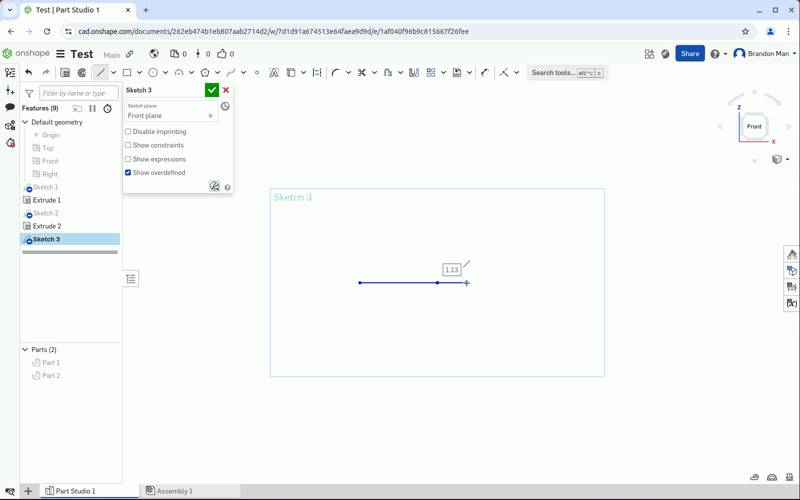
scroll(-6)
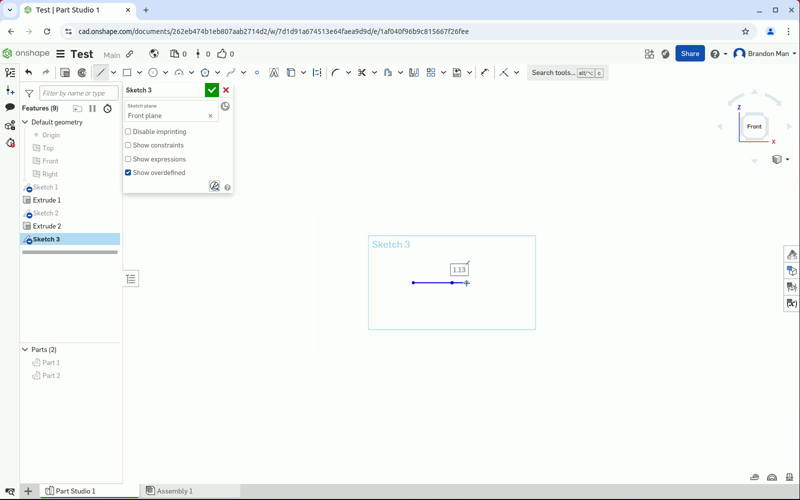
scroll(-6)
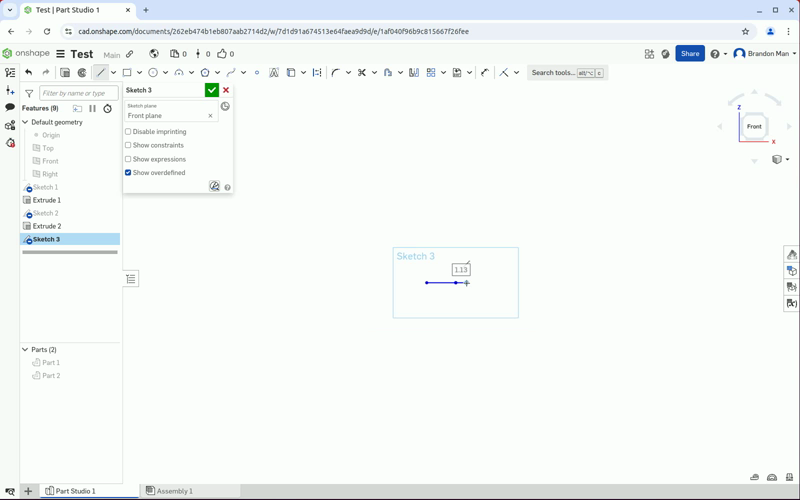
scroll(-6)
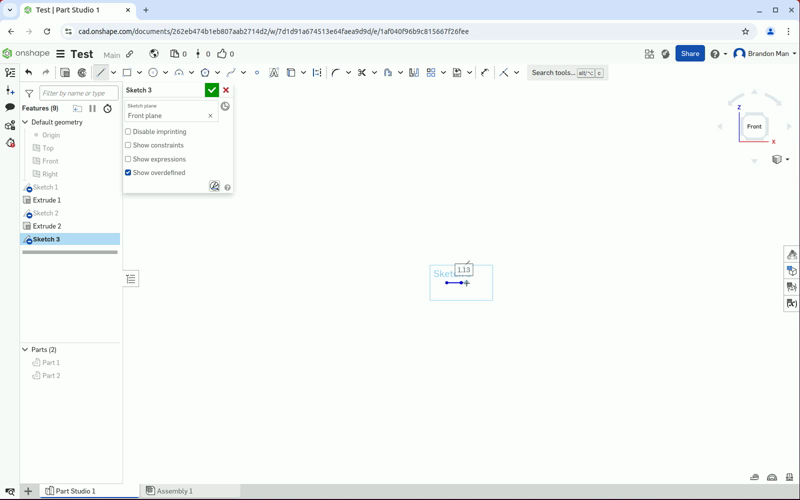
key_up(shift)
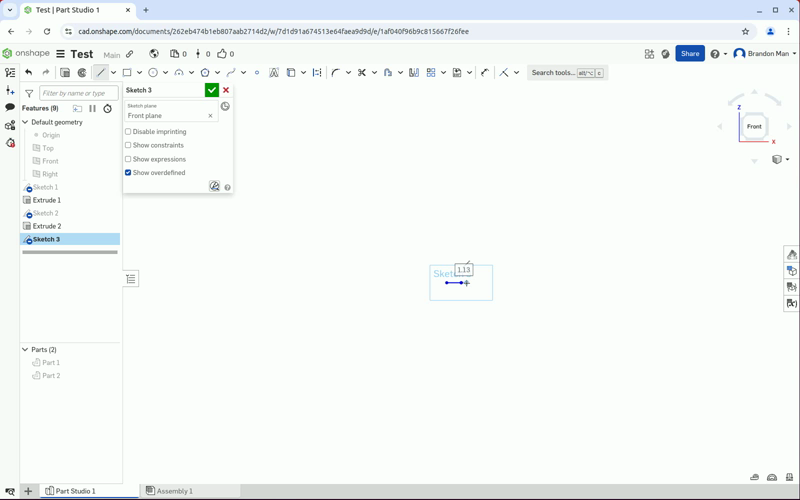
key_down(shift)
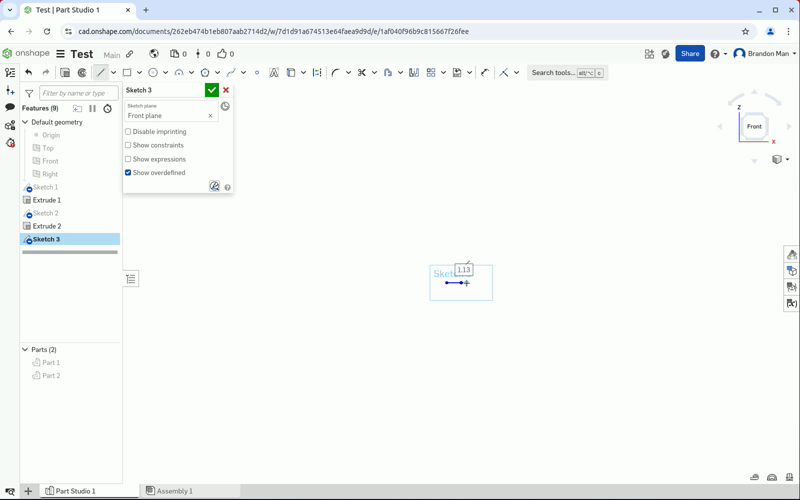
mouse_move(537, 282)
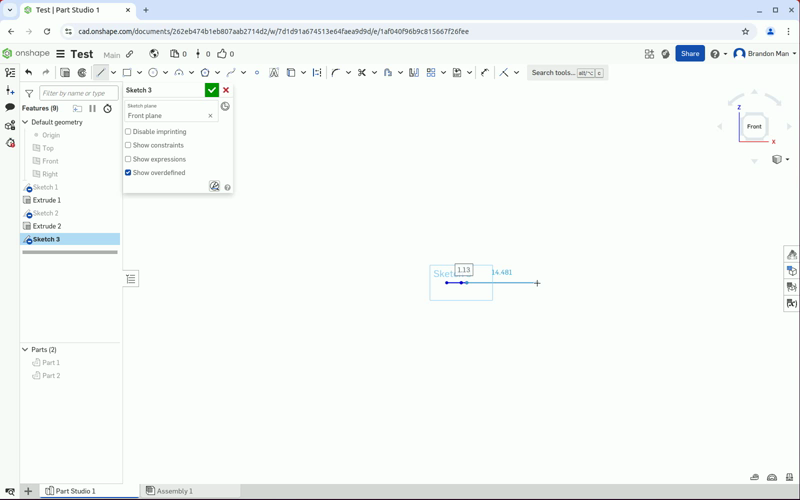
click(537, 282)
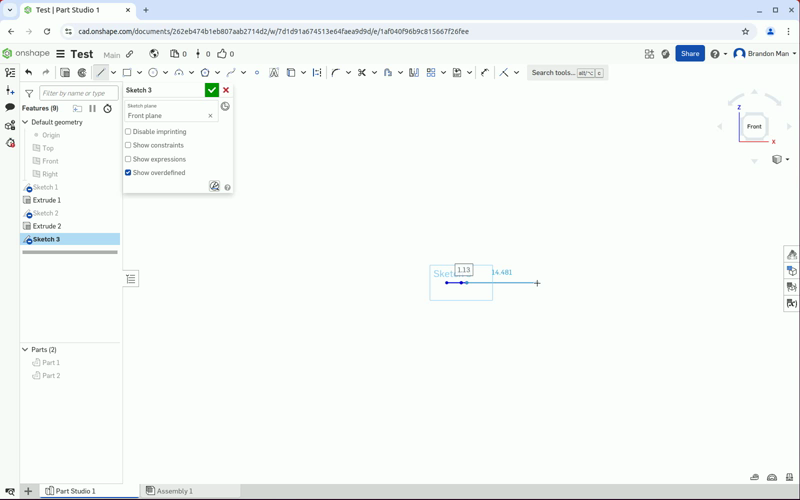
key_up(shift)
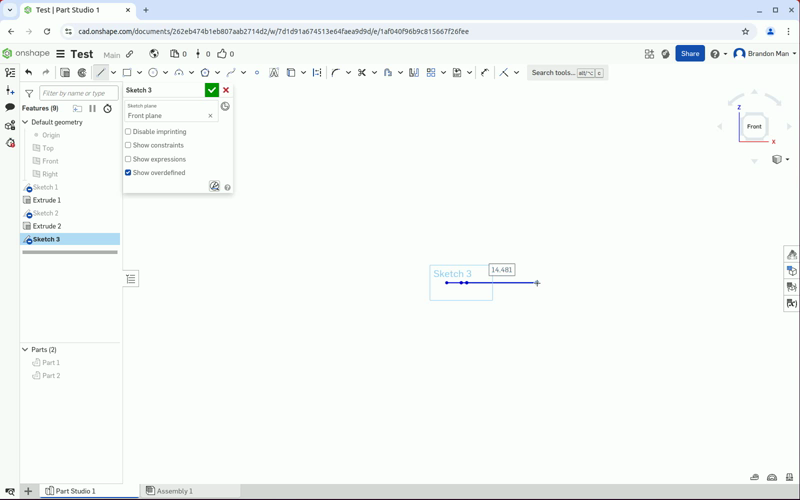
key_down(shift)
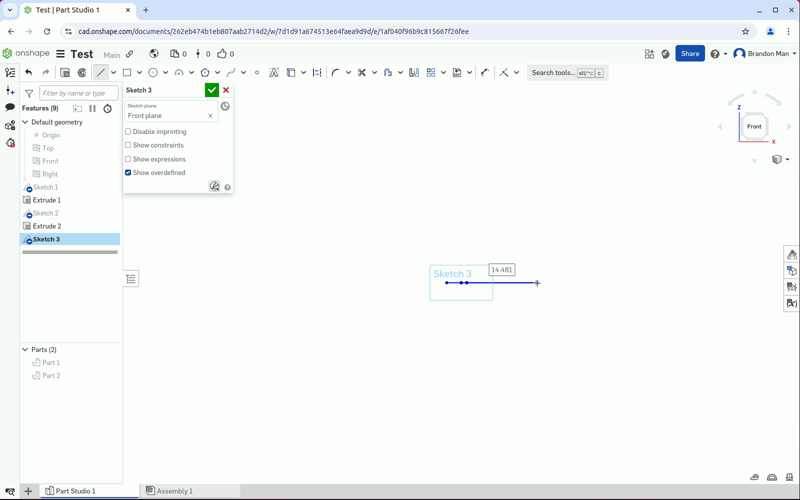
mouse_move(567, 282)
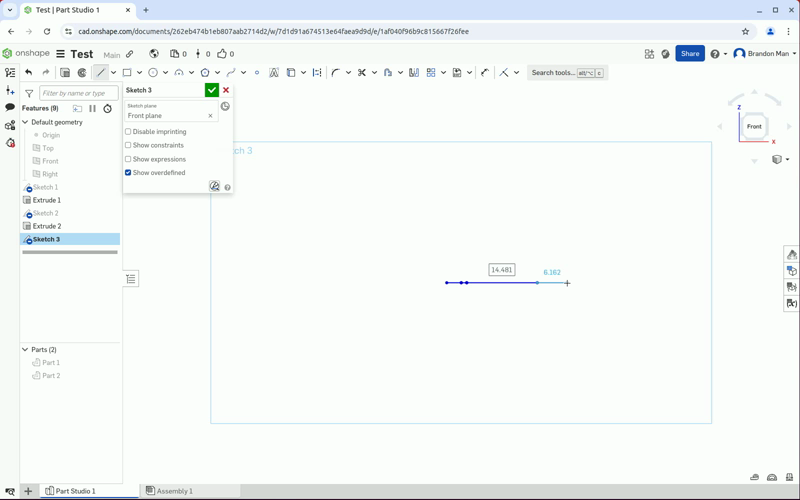
mouse_move(537, 223)
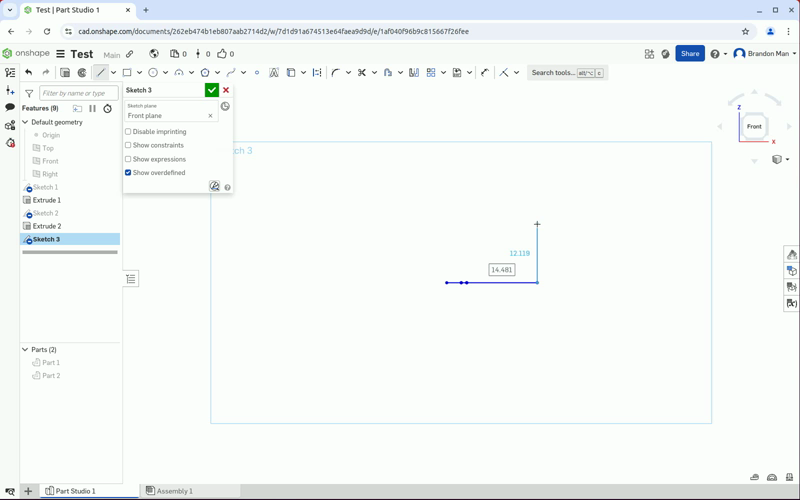
click(537, 223)
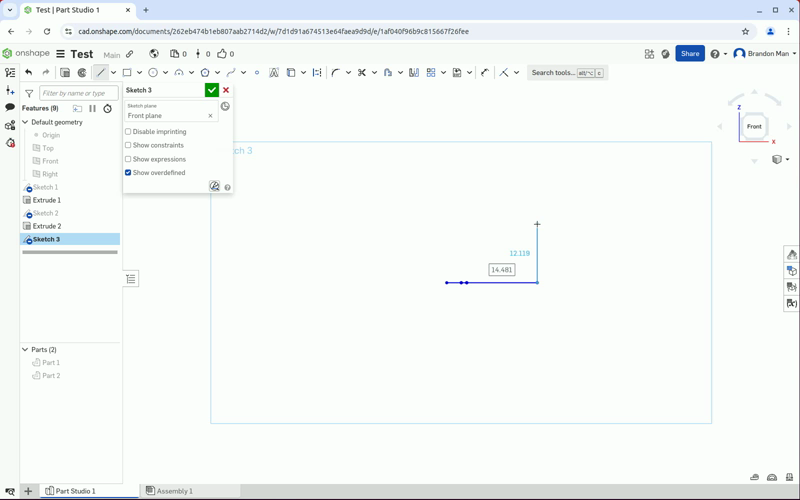
key_up(shift)
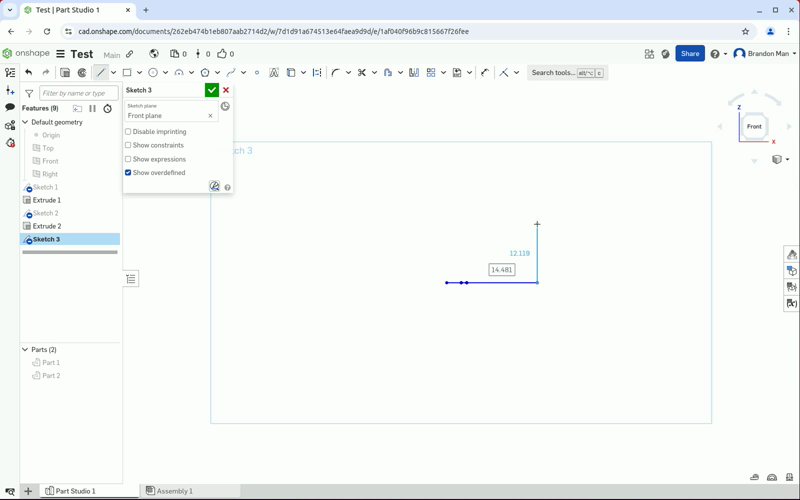
key_down(shift)
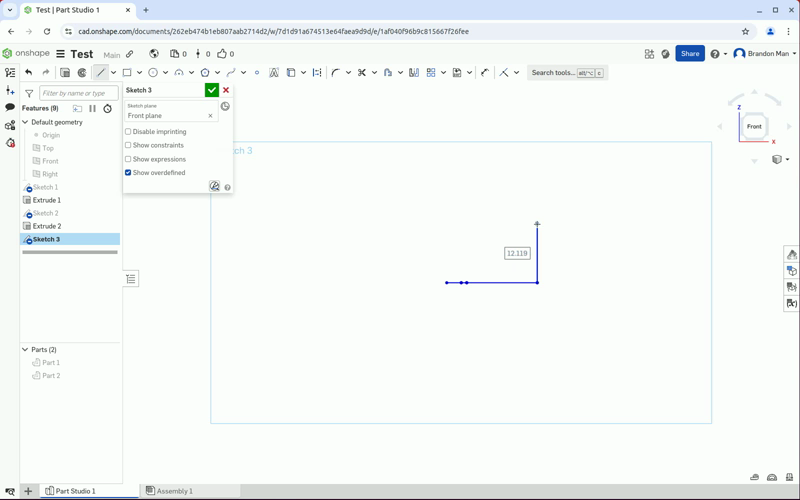
mouse_move(446, 223)
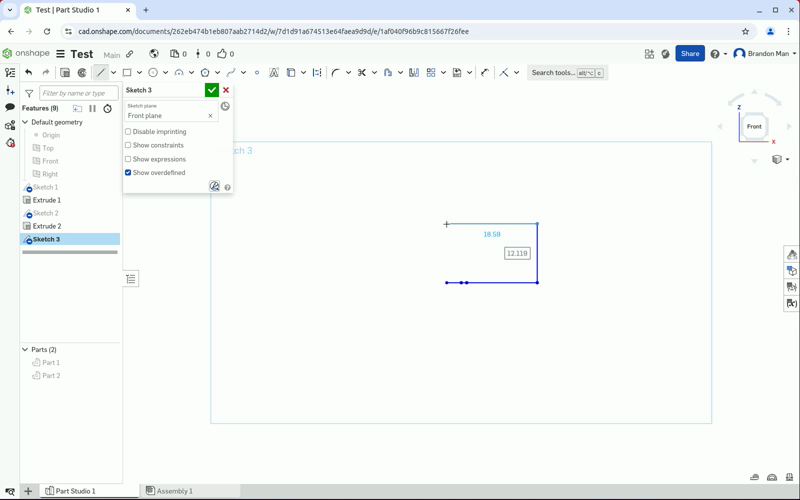
click(446, 223)
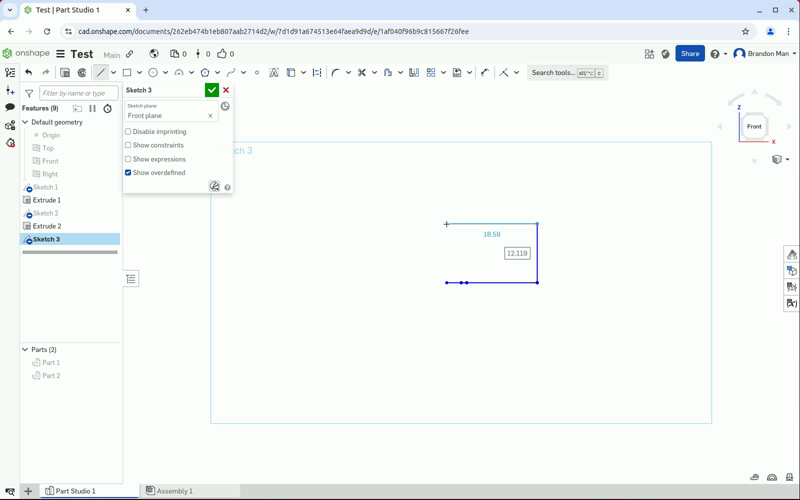
key_up(shift)
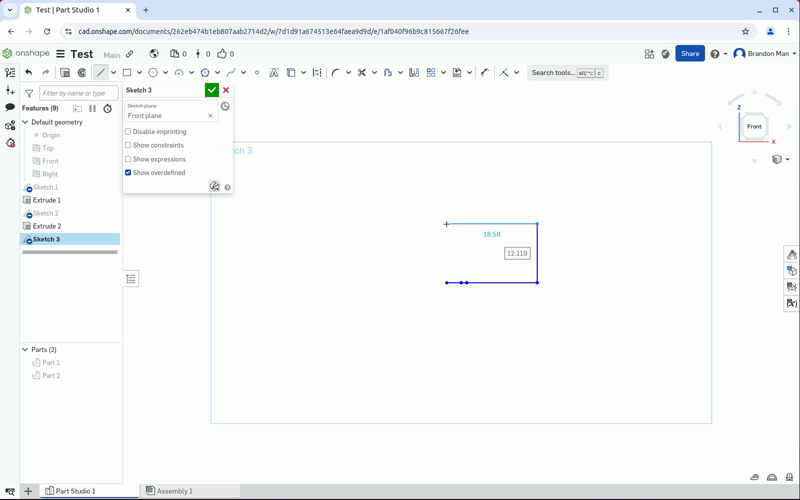
mouse_move(476, 223)
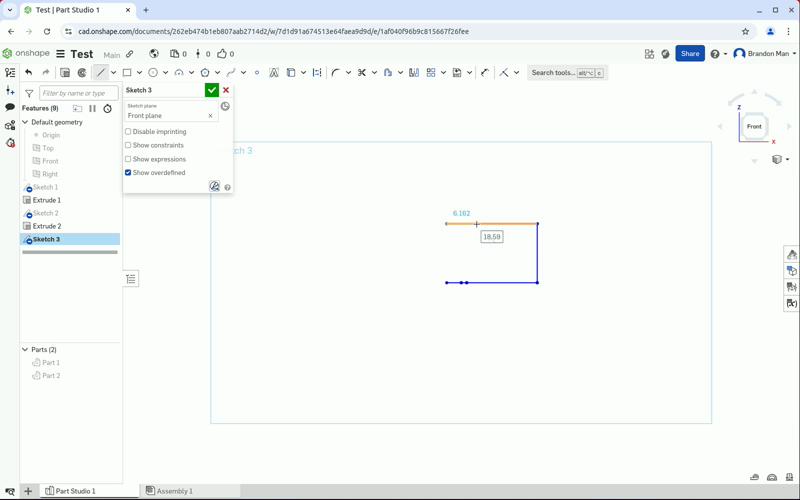
key_down(shift)
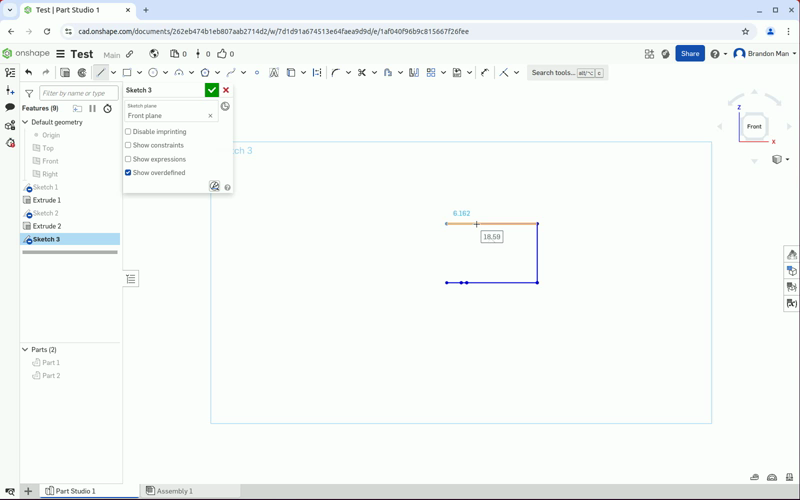
mouse_move(446, 282)
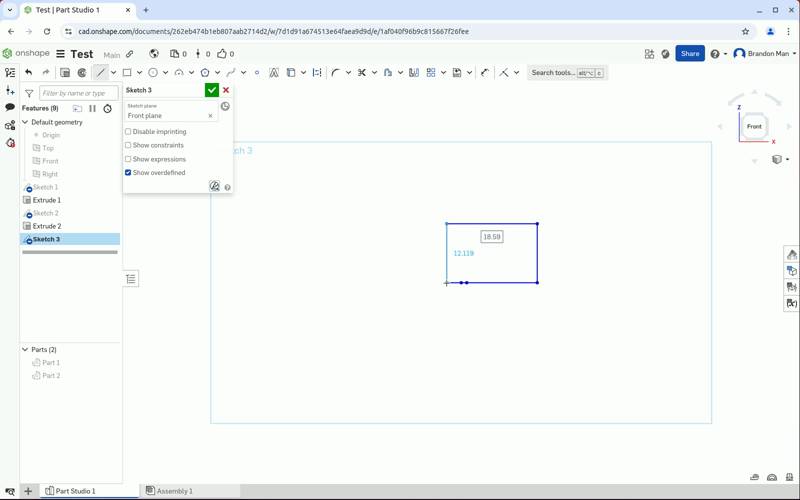
key_up(shift)
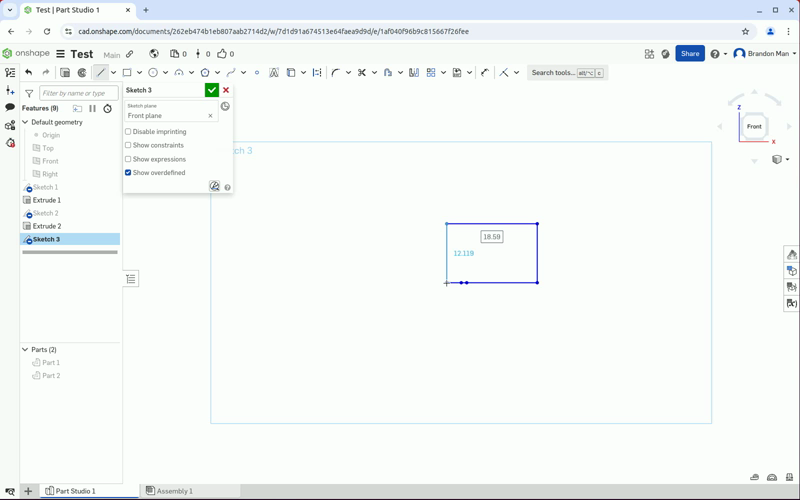
click(446, 282)
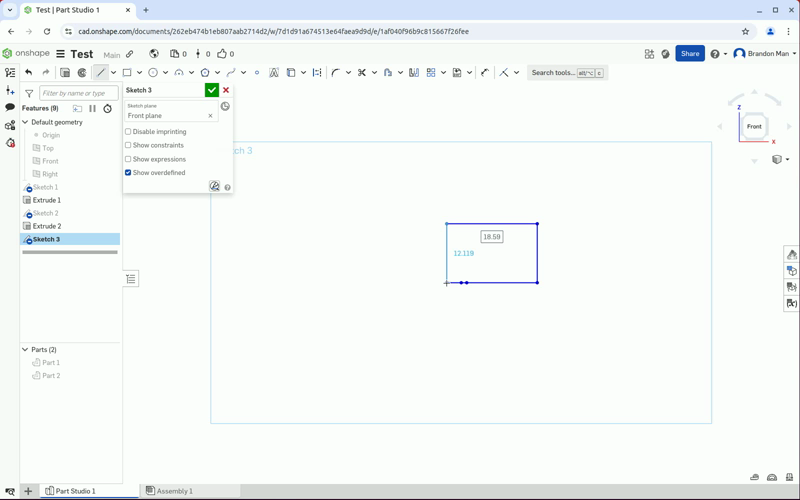
key(esc)
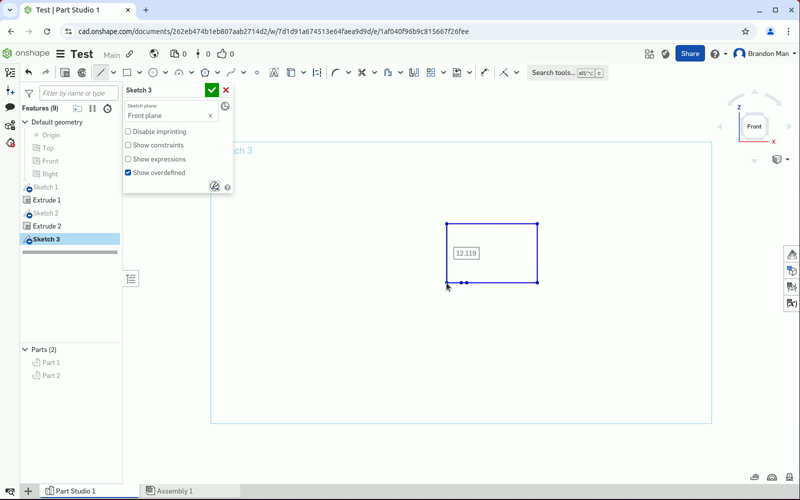
mouse_move(504, 271)
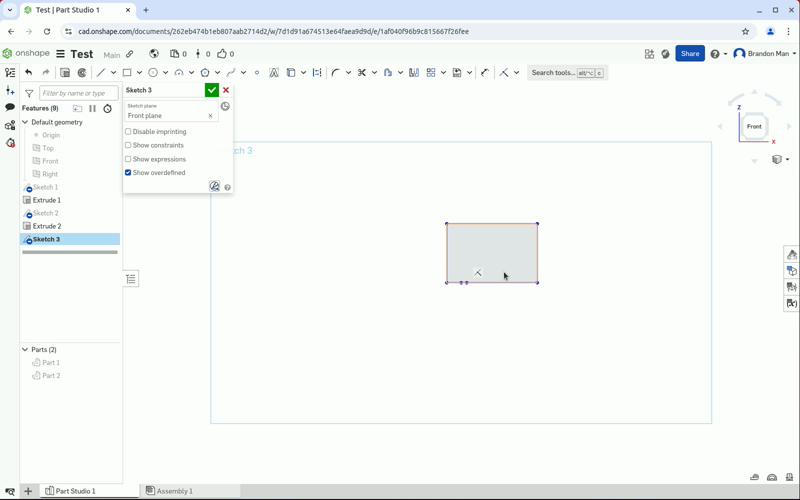
click(504, 271)
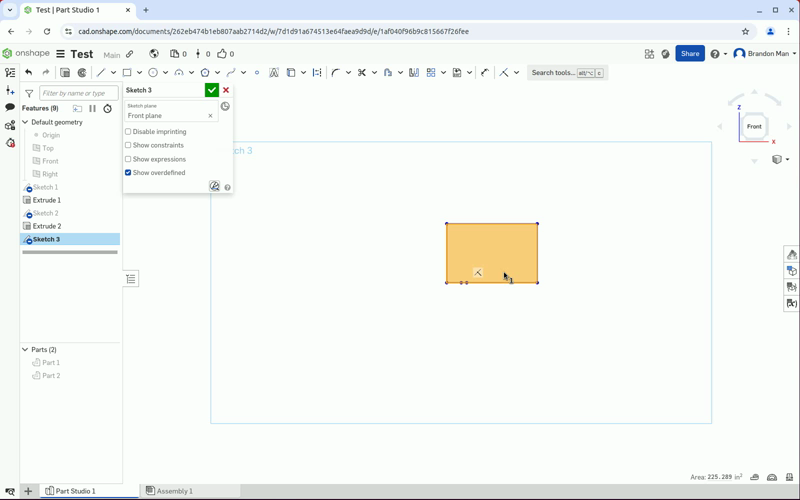
mouse_move(73, 352)
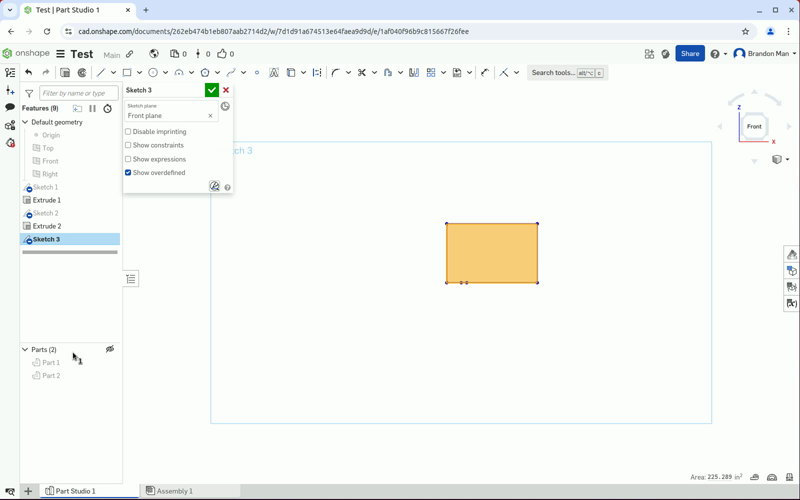
key(shift+y)
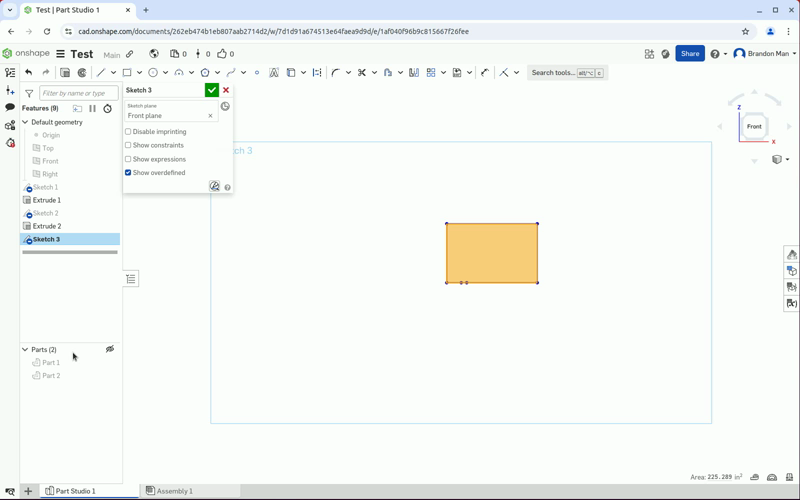
key(shift+e)
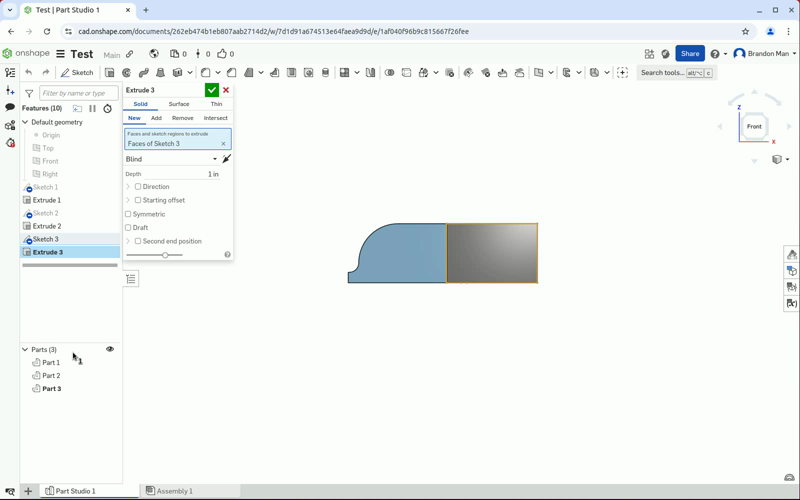
mouse_move(143, 106)
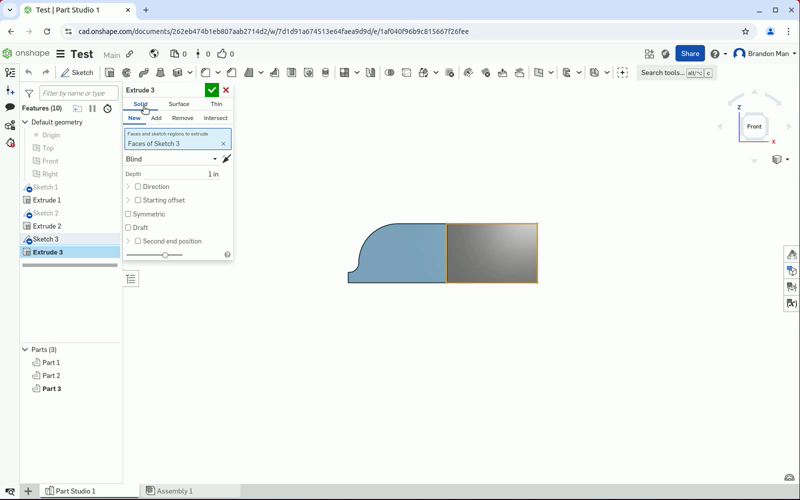
click(143, 106)
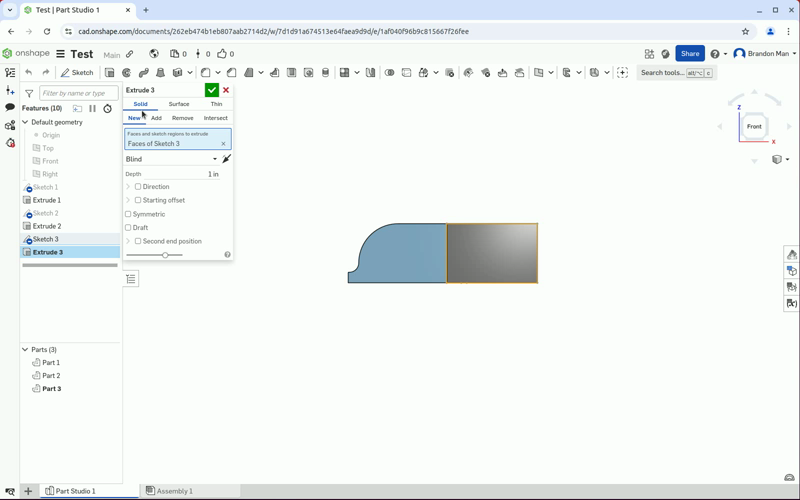
mouse_move(137, 120)
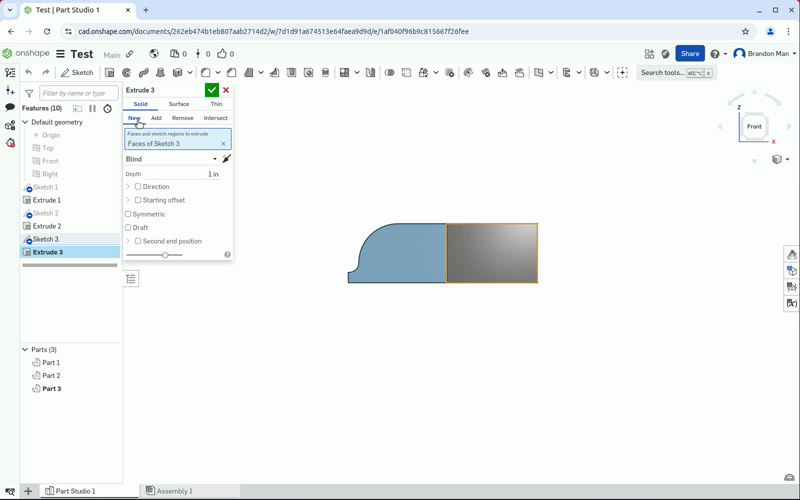
click(137, 120)
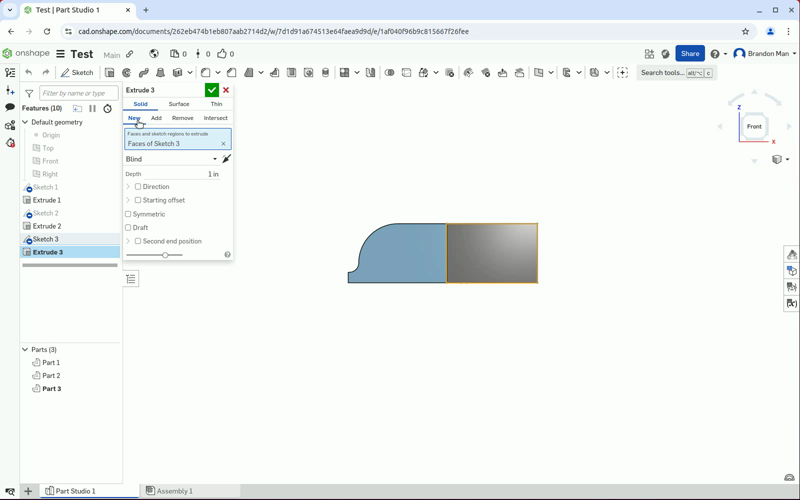
key(tab, 4)
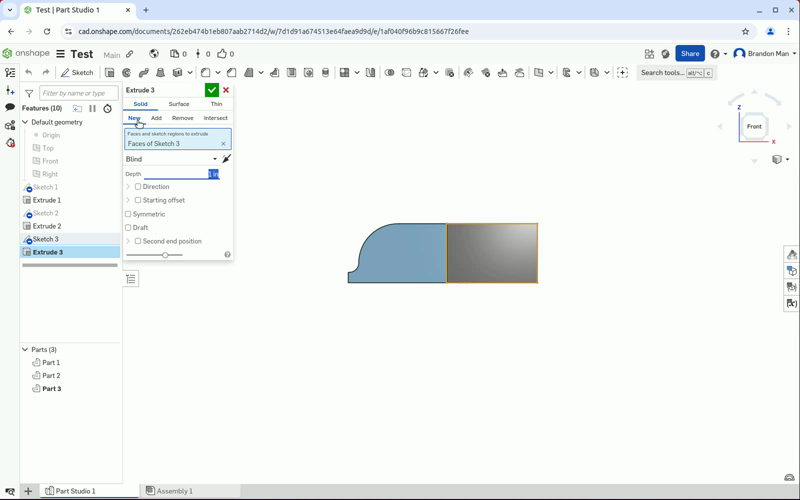
text(7.943)
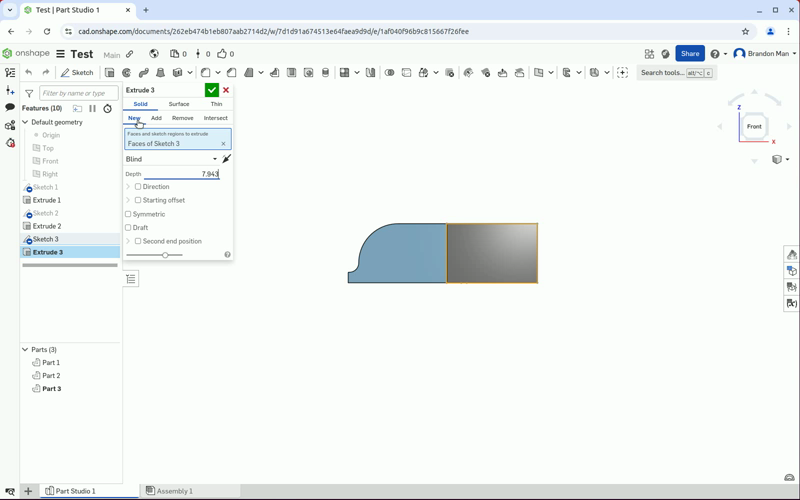
key(enter)
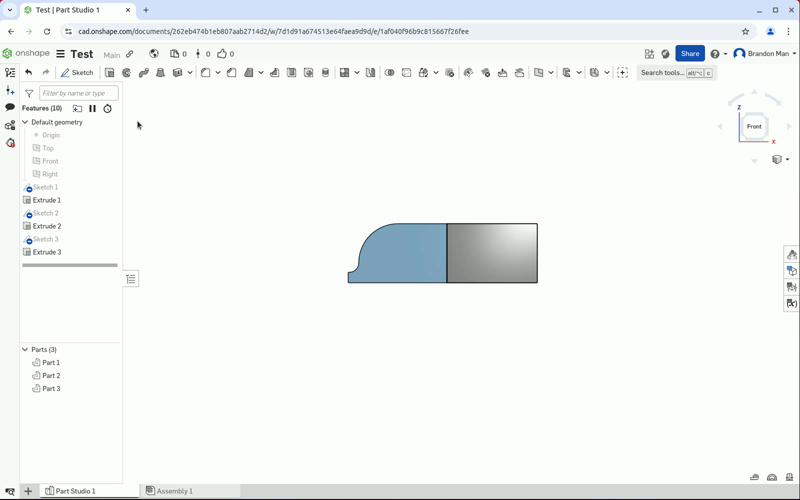
key(shift+h)
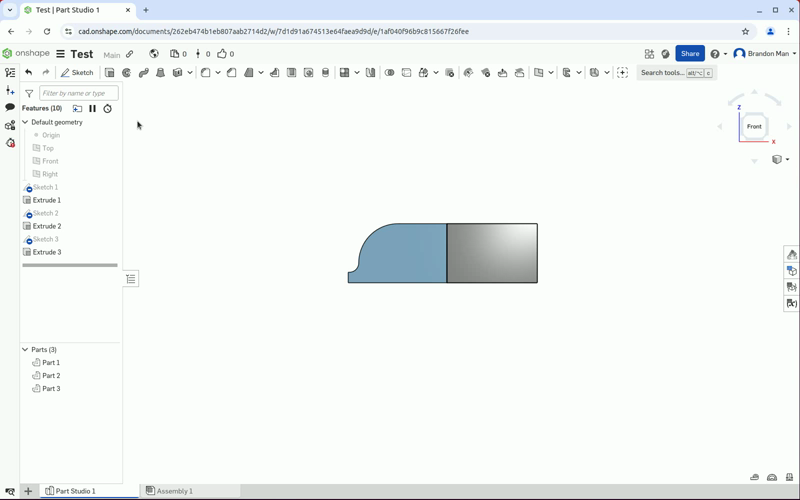
key(shift+h)
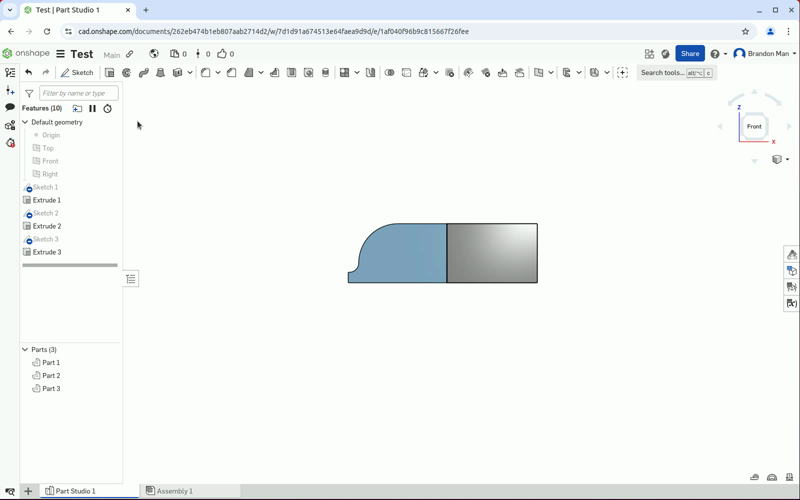
mouse_move(73, 189)
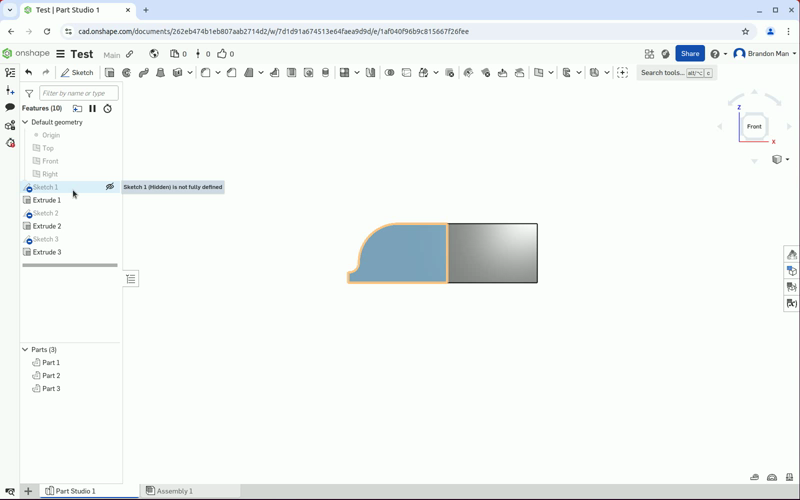
click(73, 189)
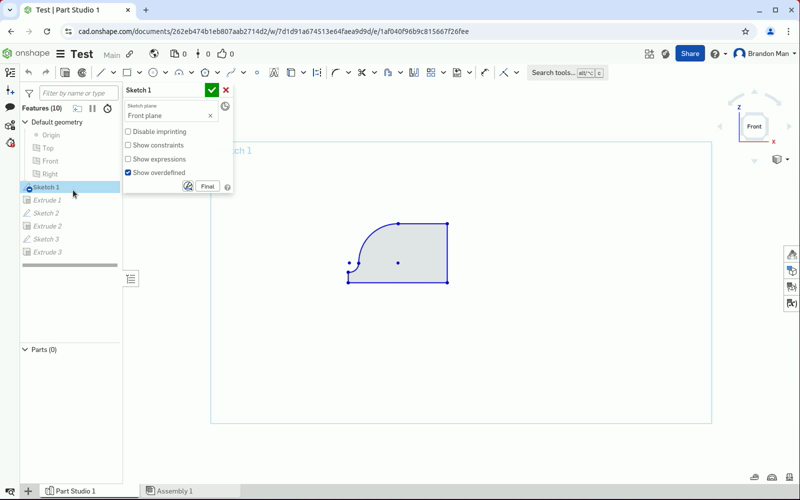
mouse_move(229, 92)
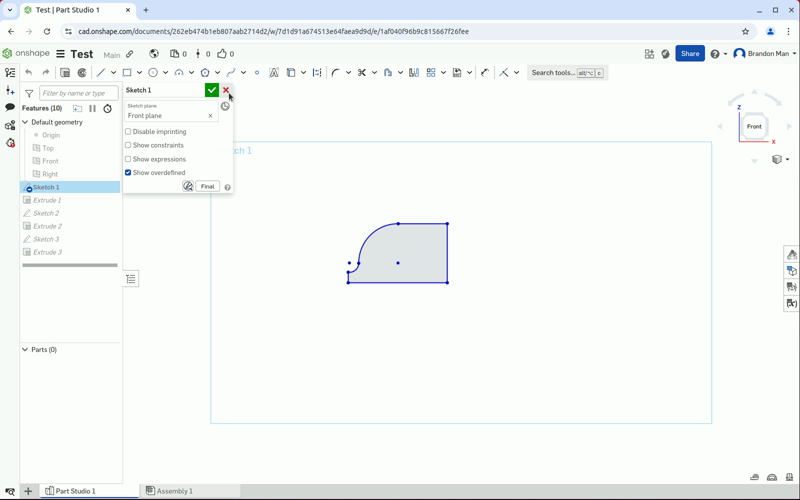
click(229, 92)
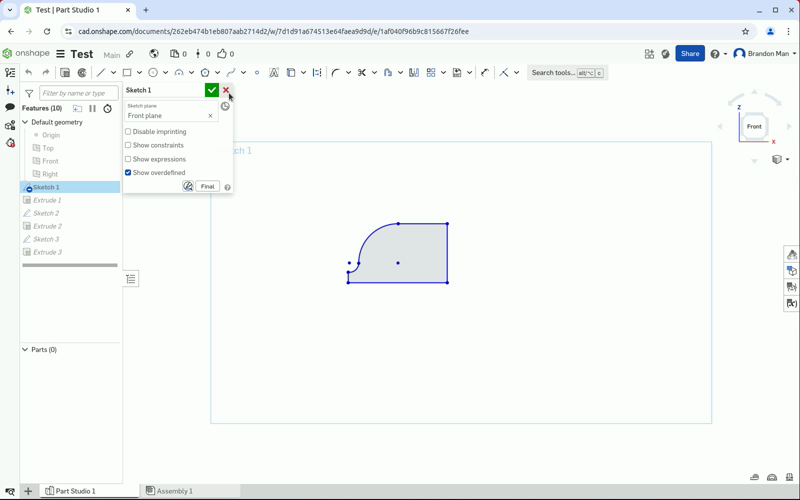
key(shift+s)
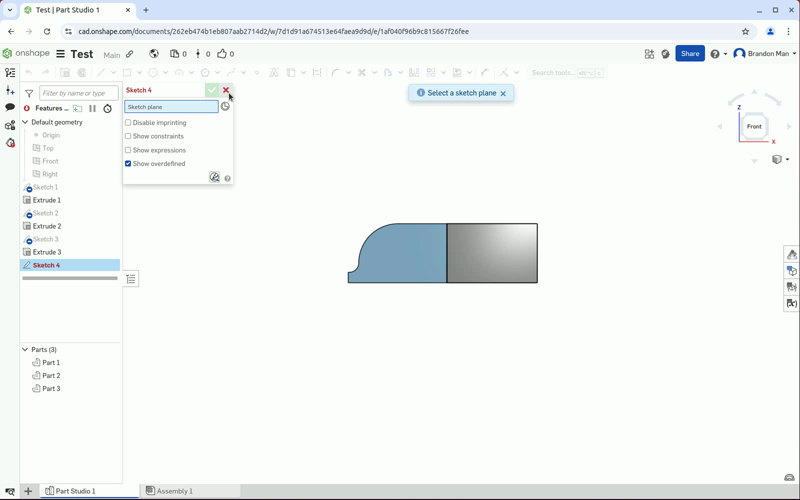
mouse_move(73, 163)
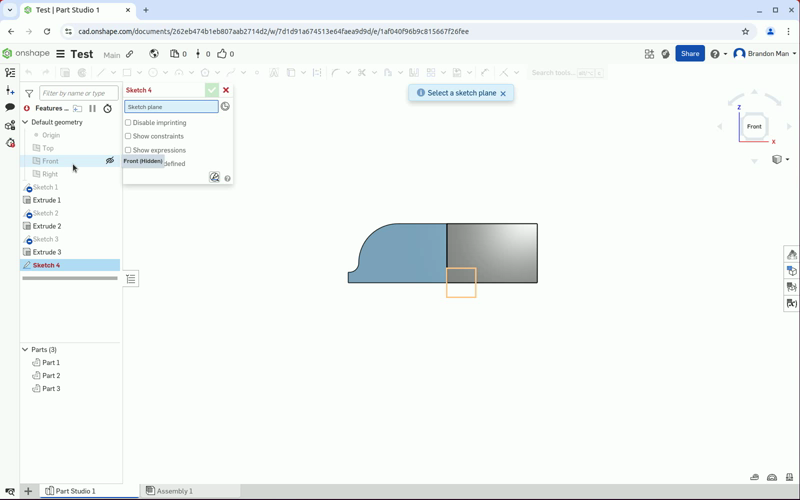
click(73, 163)
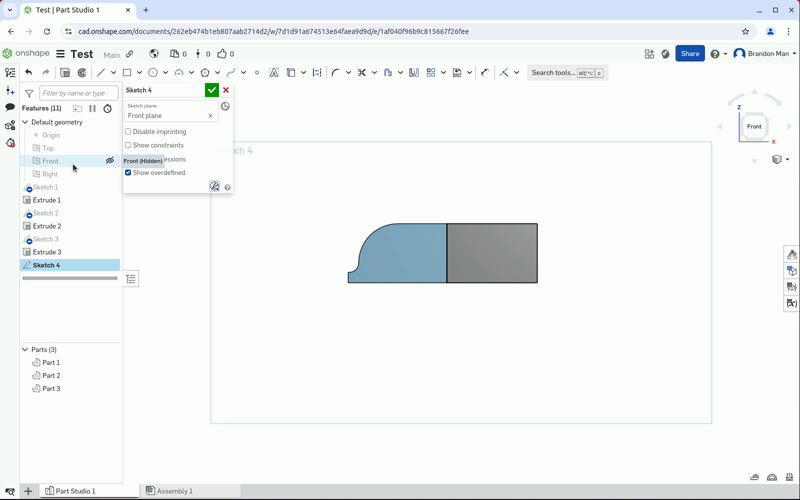
mouse_move(73, 352)
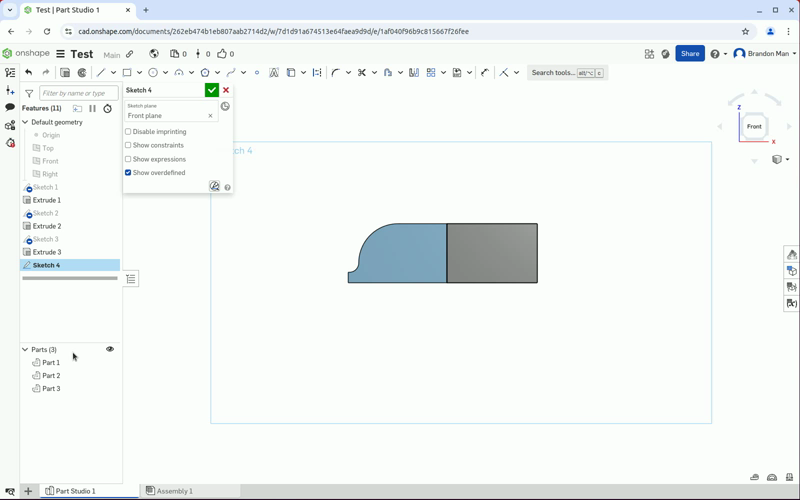
key(y)
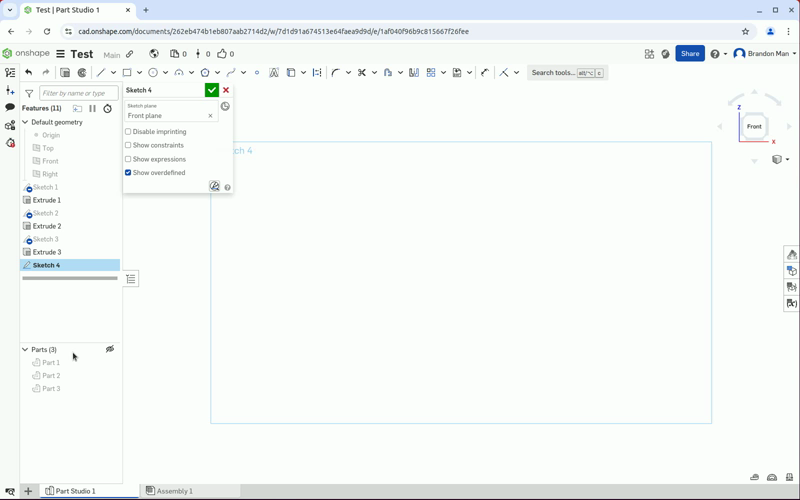
key(l)
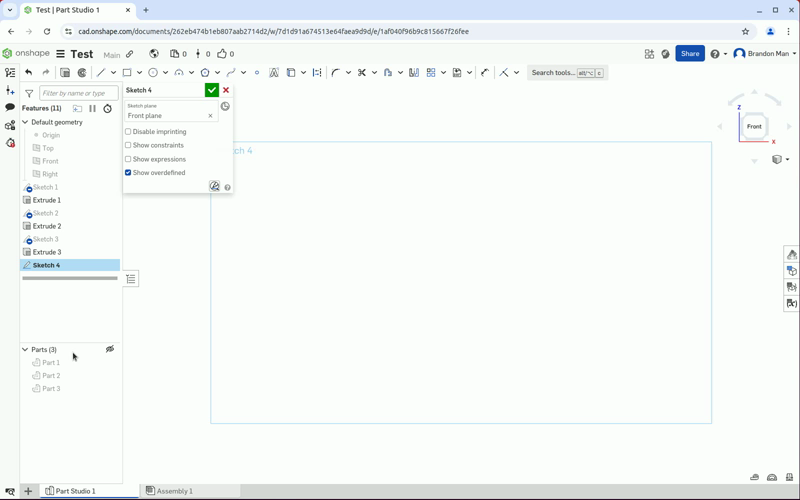
key_down(shift)
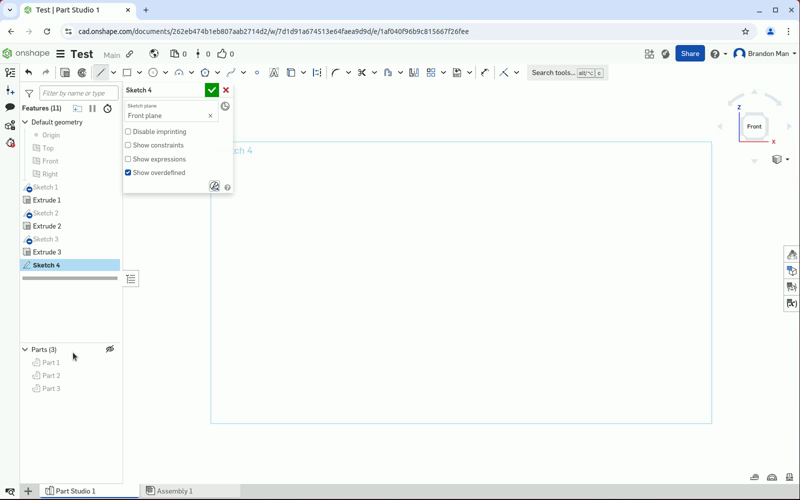
mouse_move(446, 282)
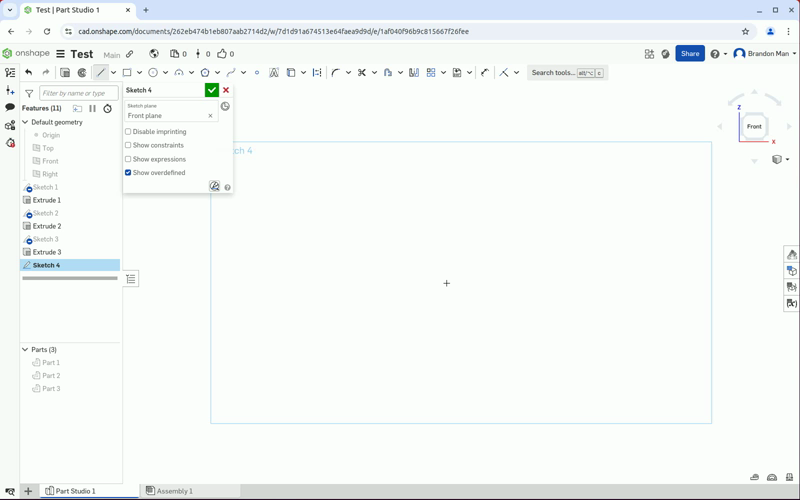
click(446, 282)
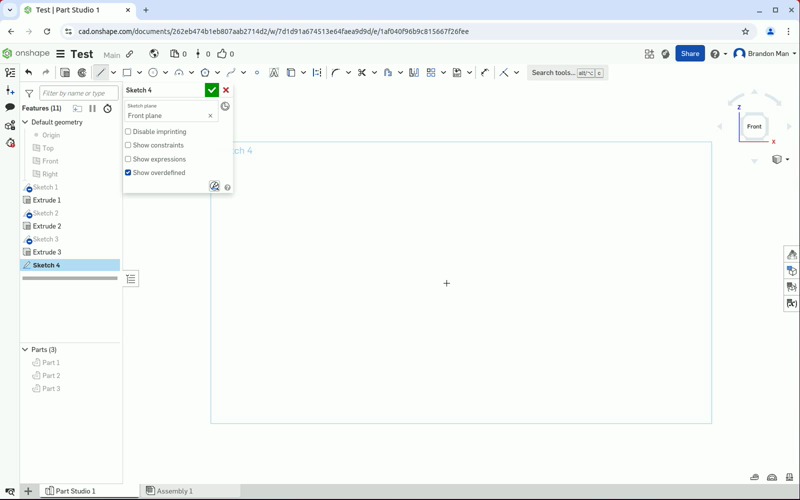
key_up(shift)
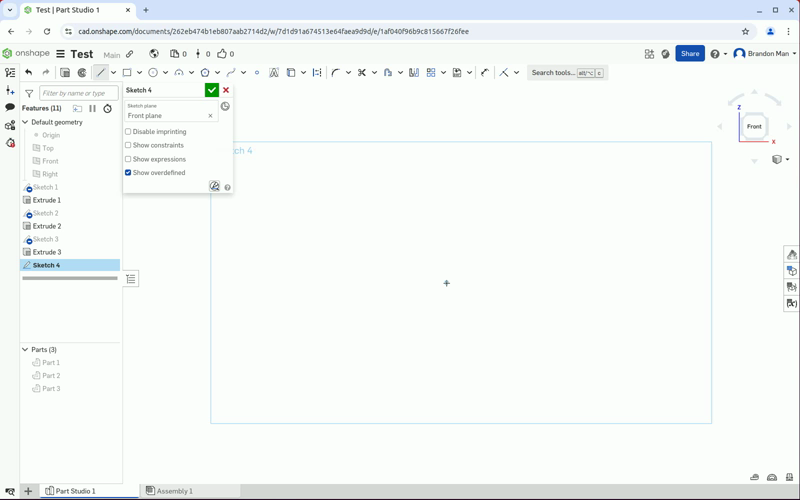
key_down(shift)
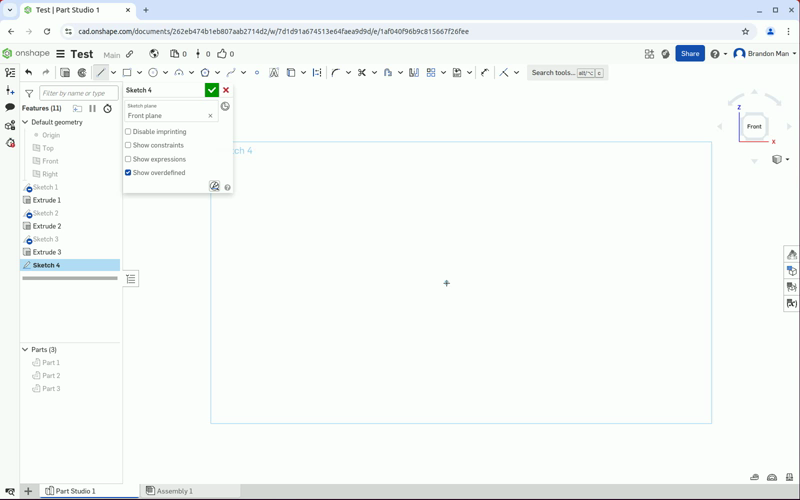
mouse_move(476, 282)
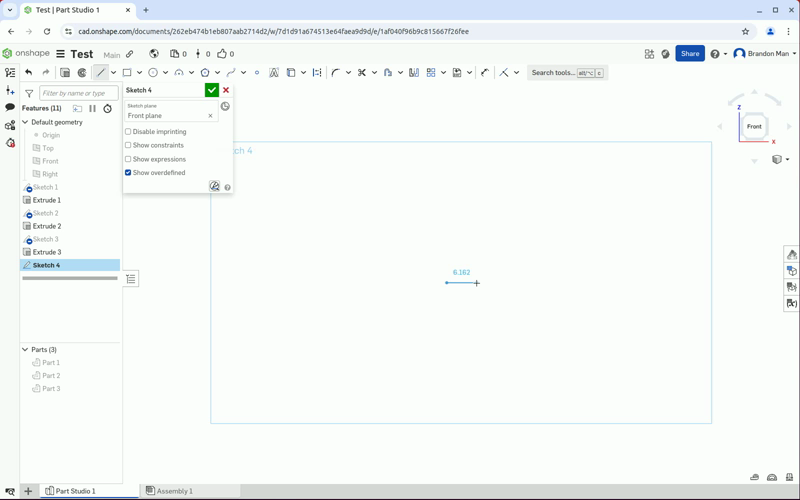
mouse_move(461, 282)
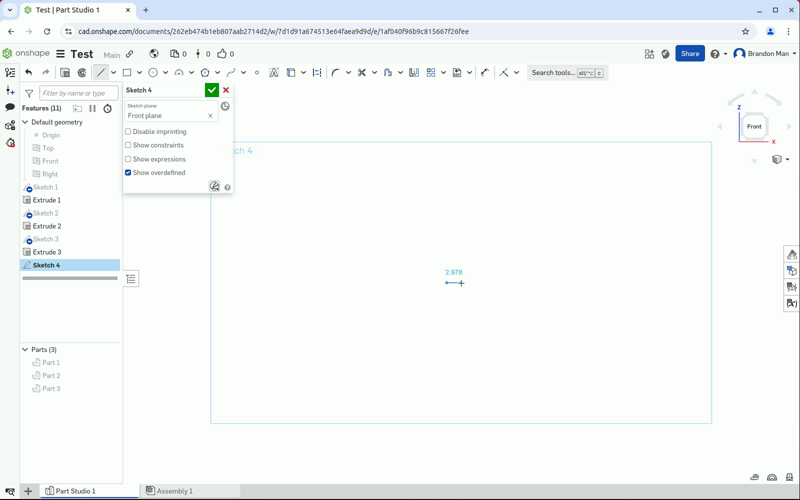
click(461, 282)
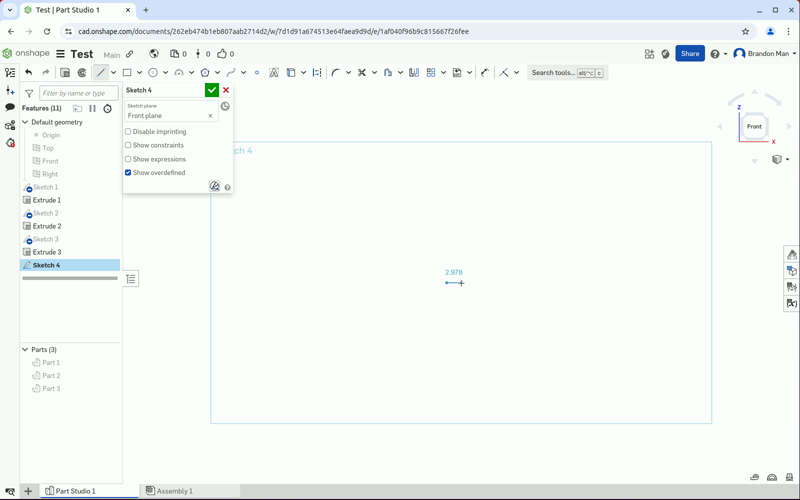
key_up(shift)
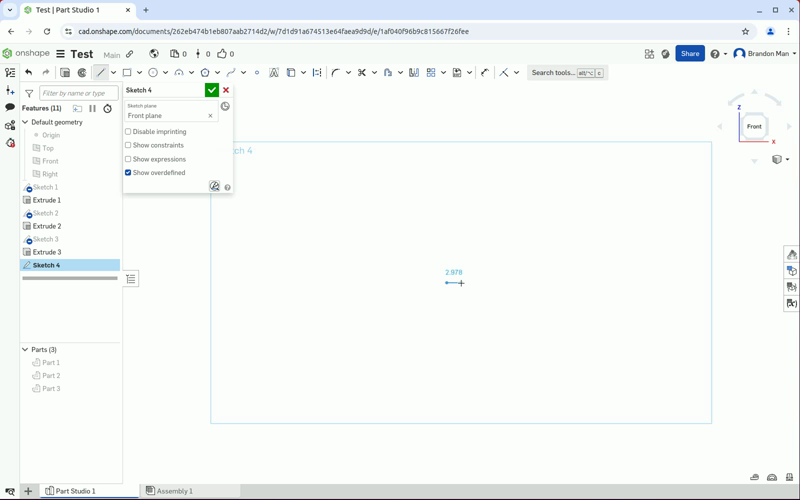
key_down(shift)
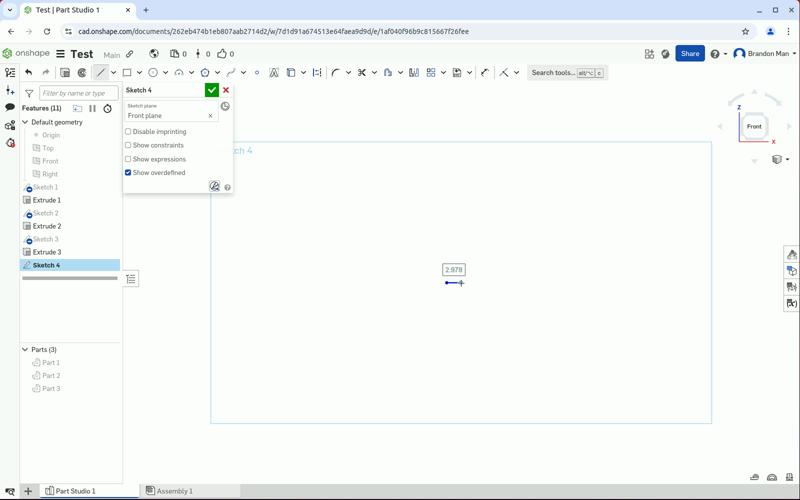
mouse_move(491, 282)
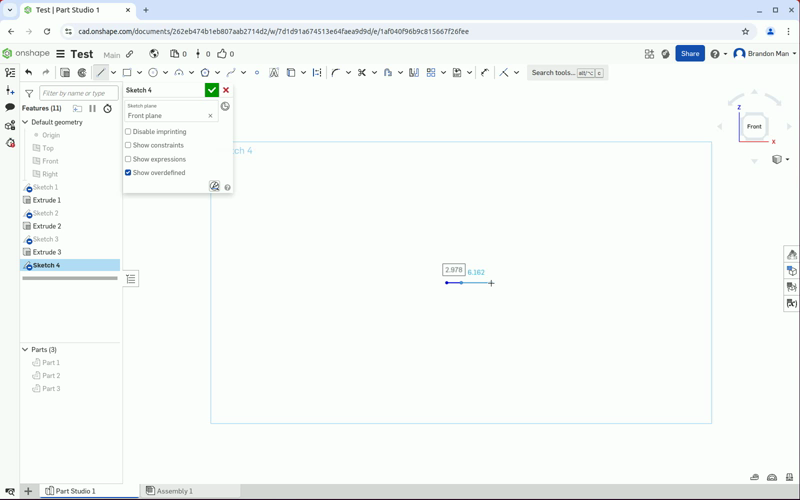
mouse_move(466, 282)
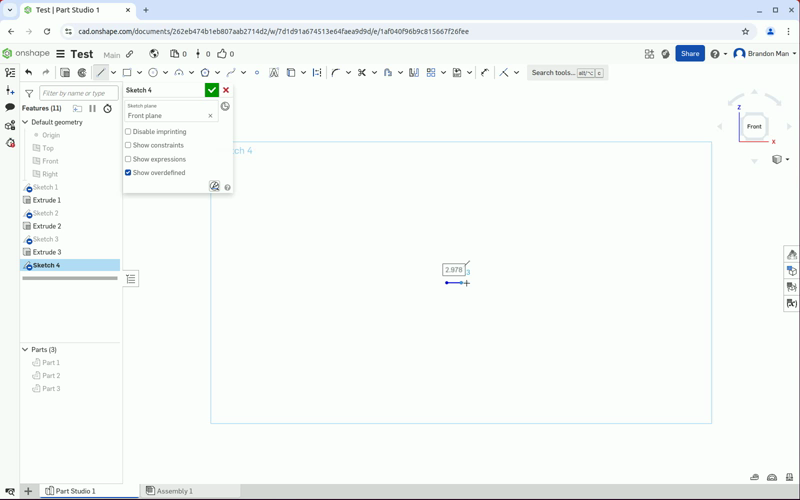
scroll(6)
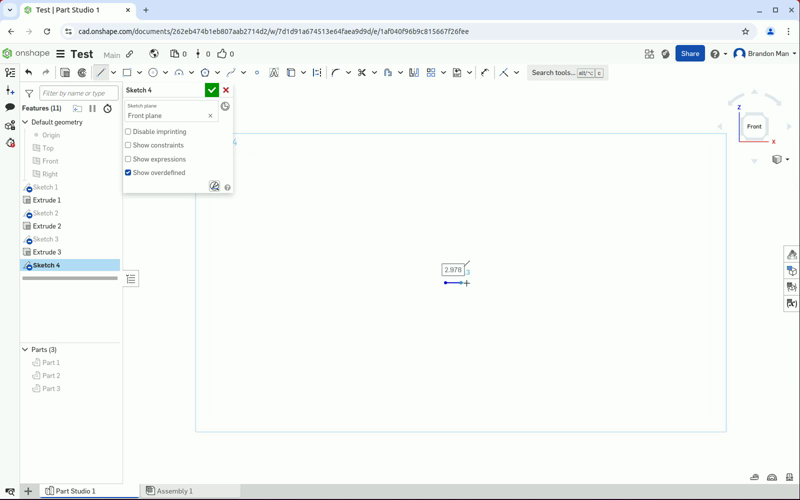
scroll(6)
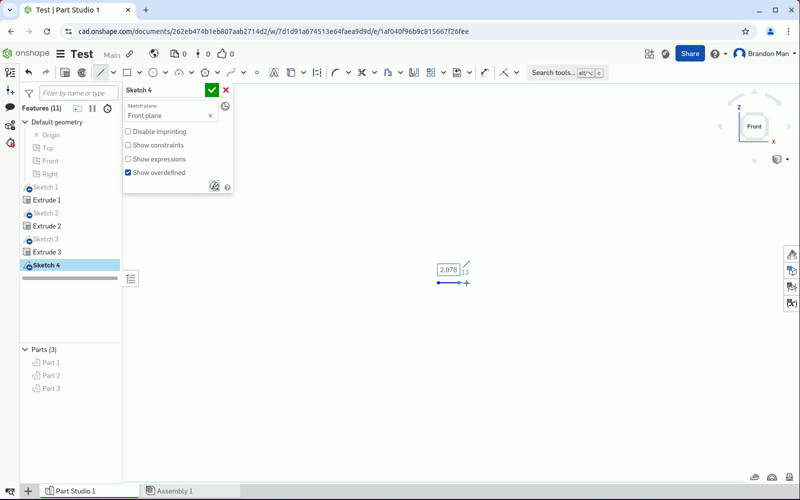
scroll(6)
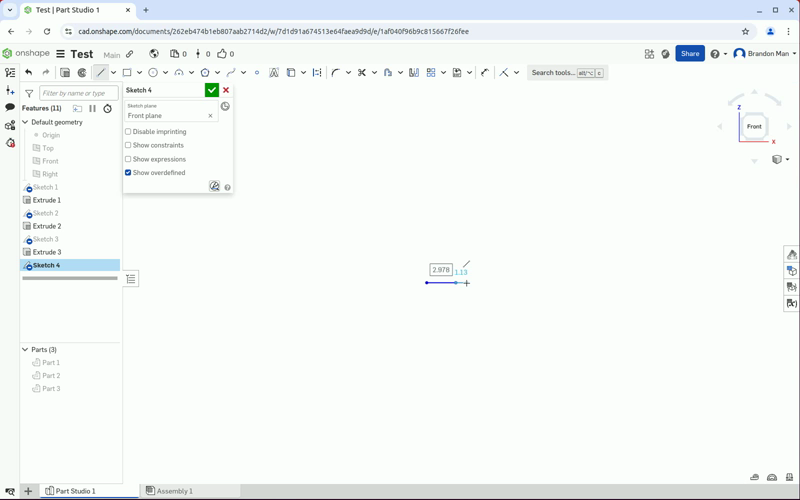
scroll(6)
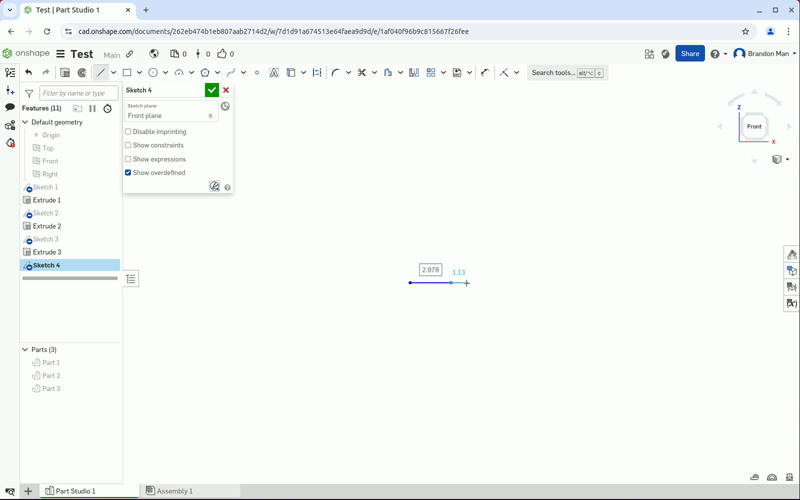
scroll(6)
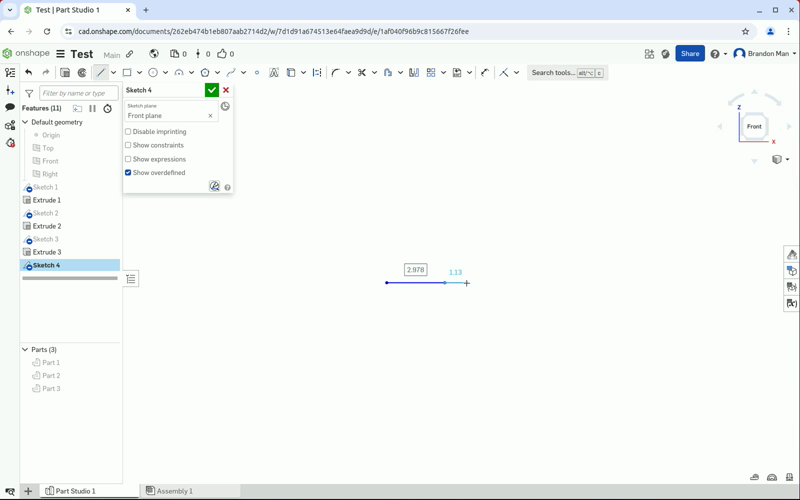
scroll(6)
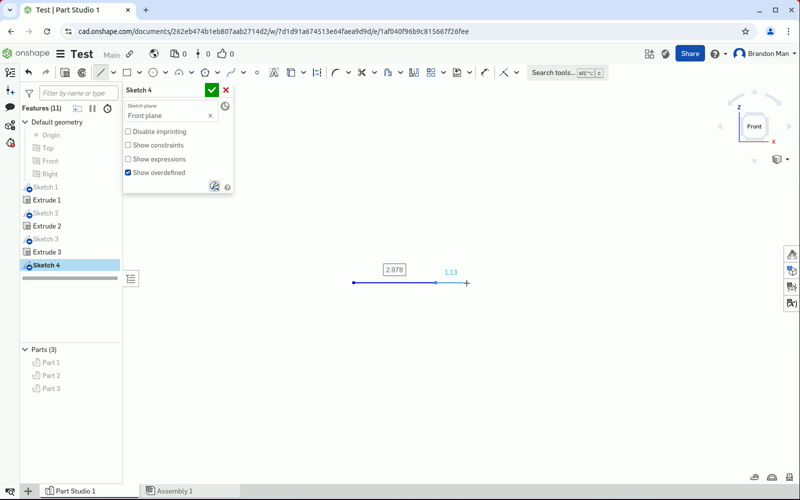
scroll(6)
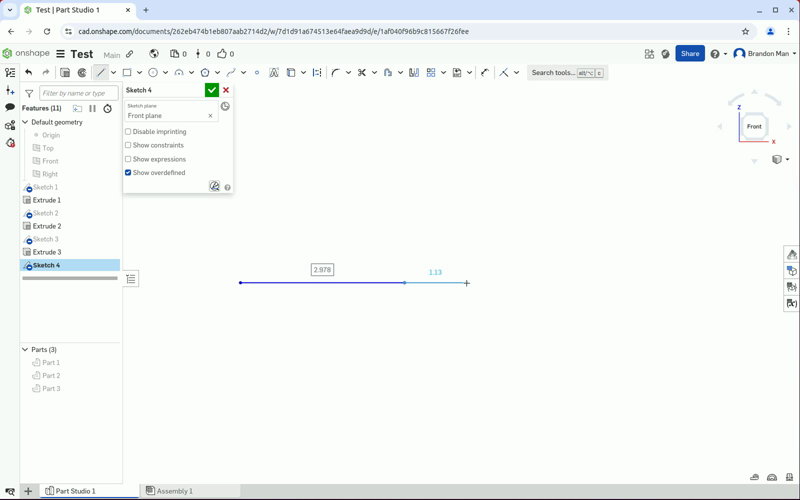
click(466, 282)
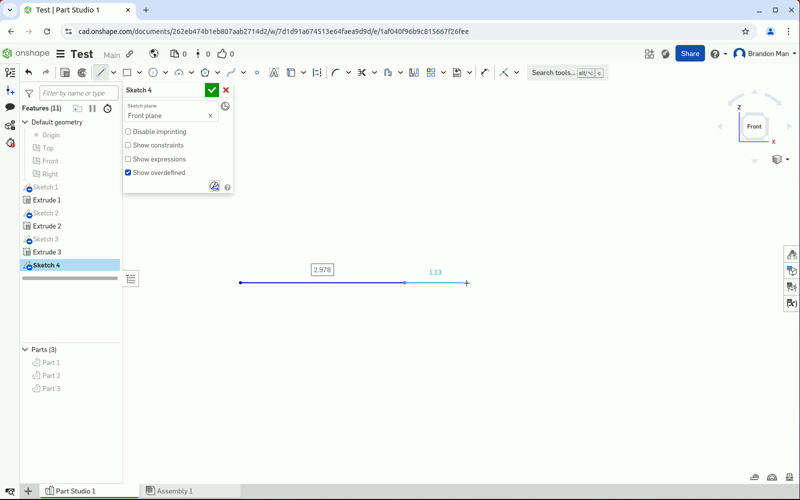
scroll(-6)
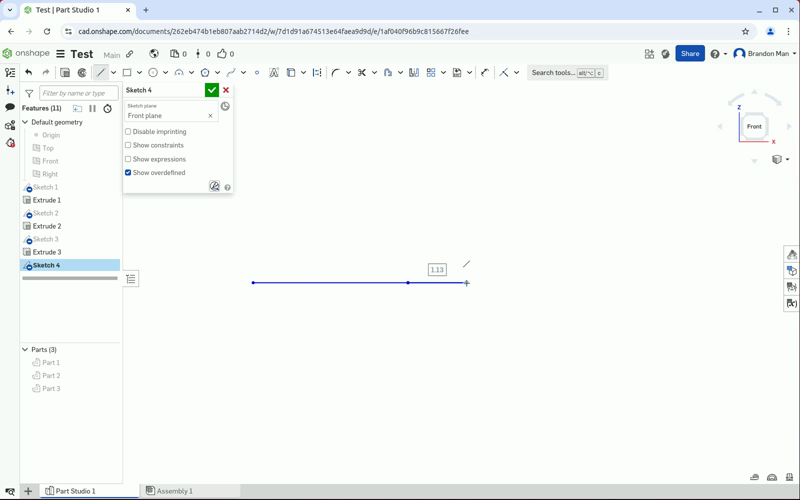
scroll(-6)
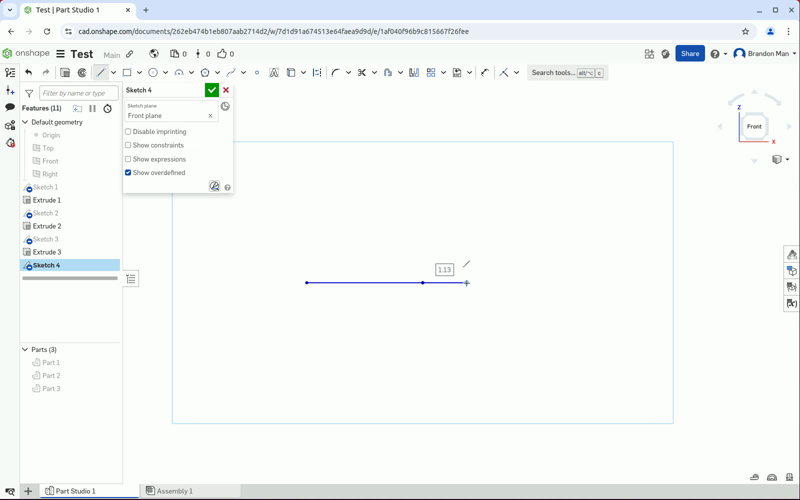
scroll(-6)
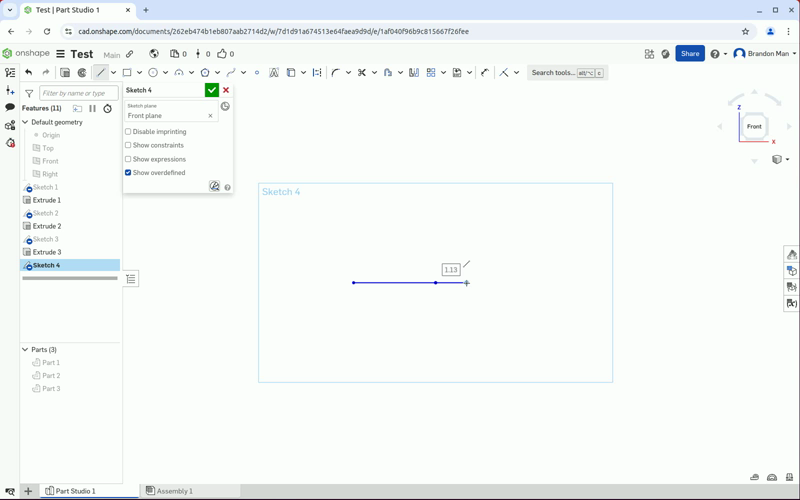
scroll(-6)
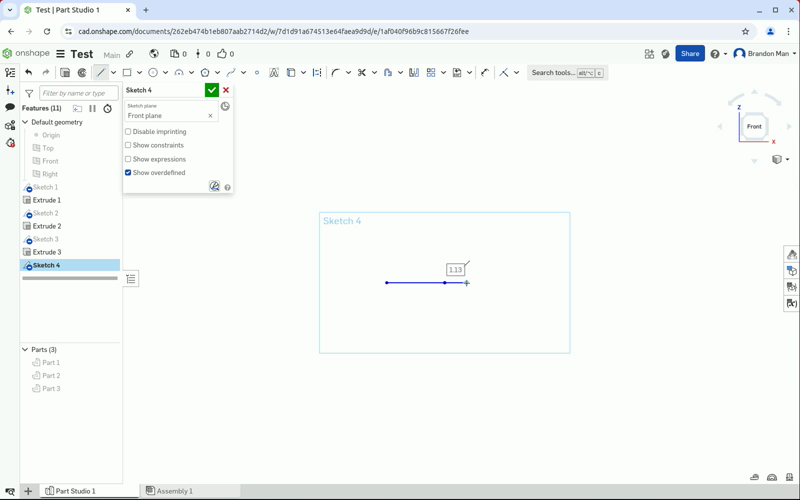
scroll(-6)
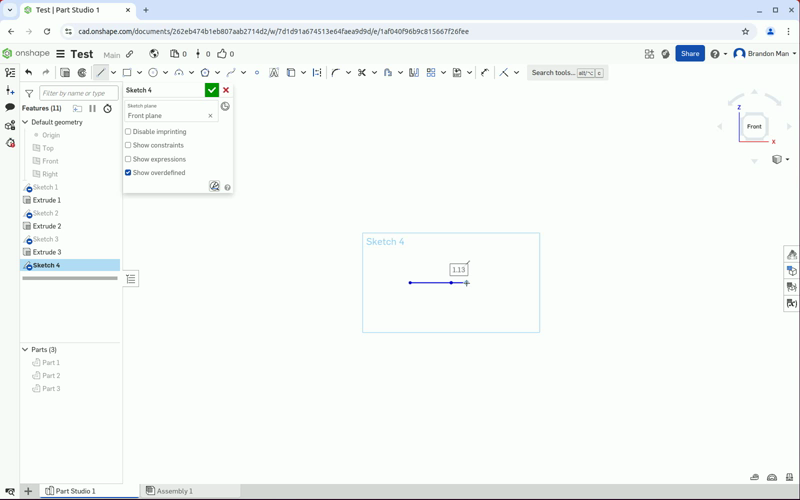
scroll(-6)
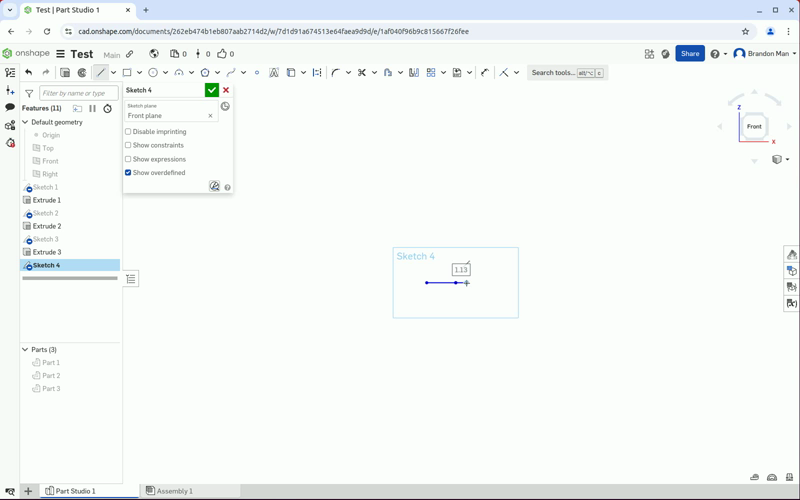
scroll(-6)
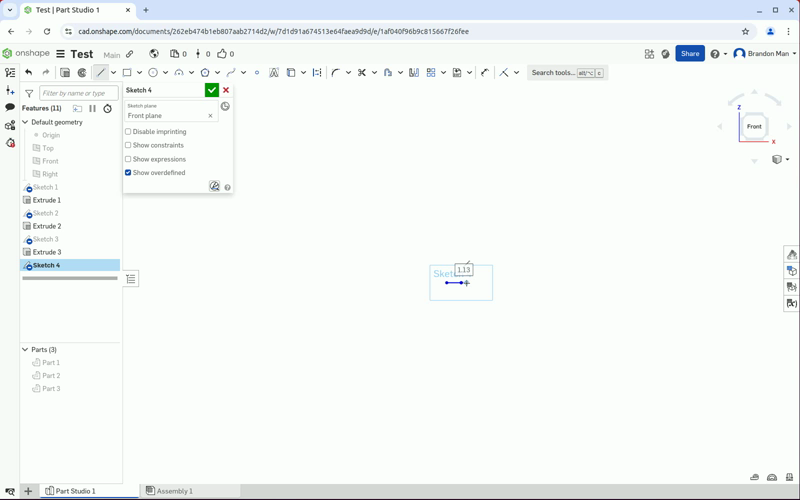
key_up(shift)
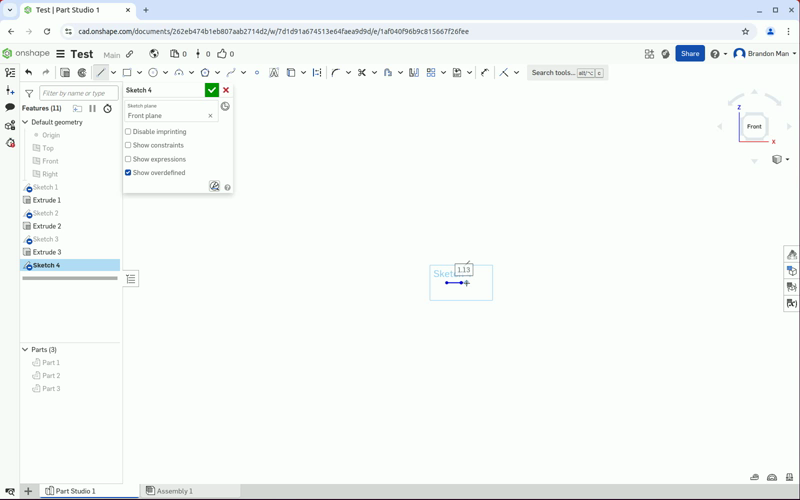
key_down(shift)
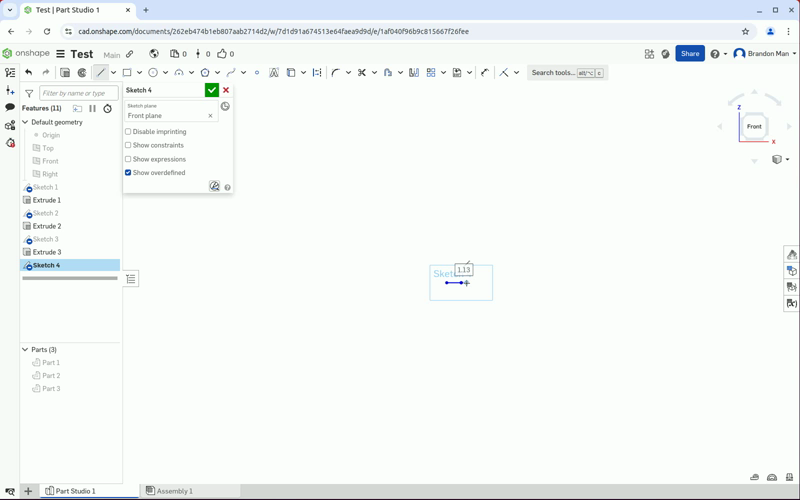
mouse_move(537, 282)
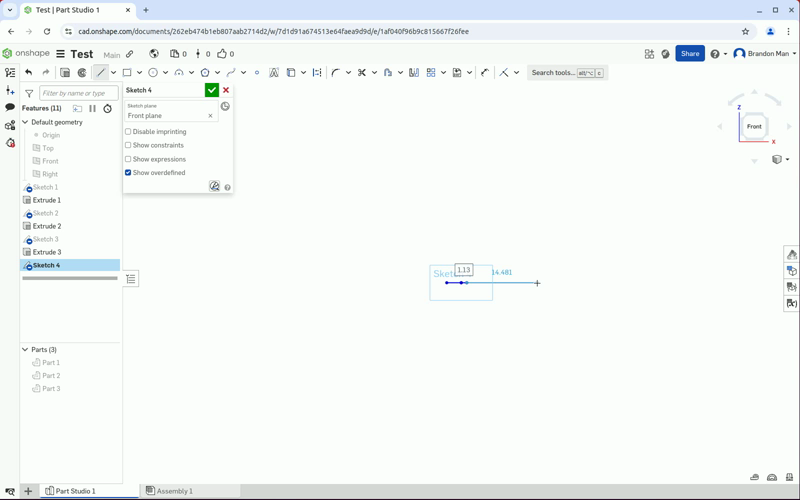
click(537, 282)
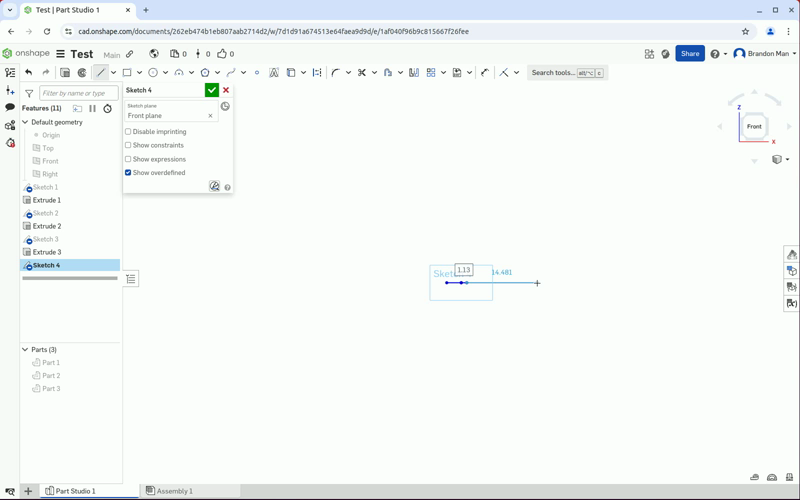
key_up(shift)
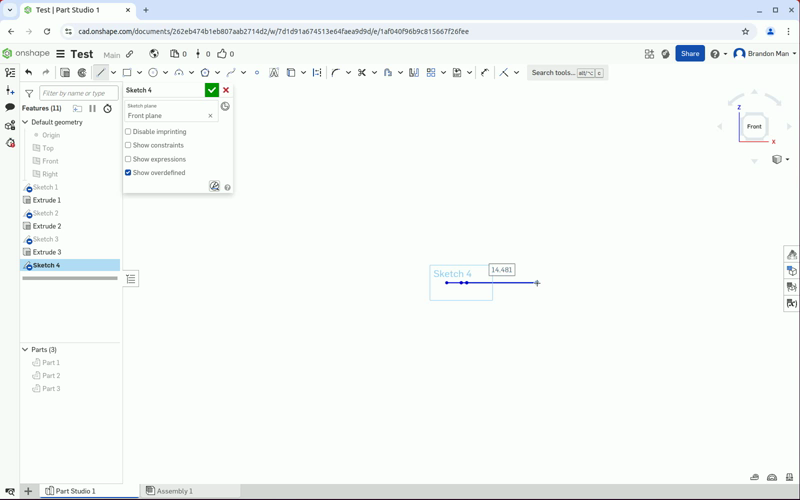
key_down(shift)
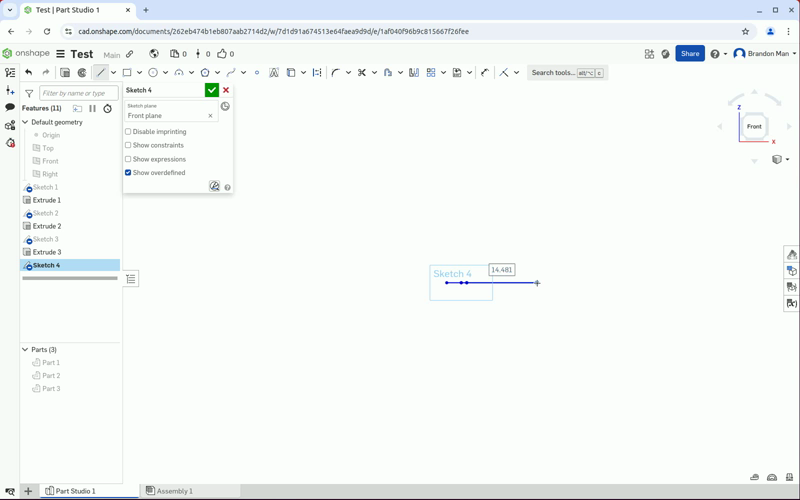
mouse_move(567, 282)
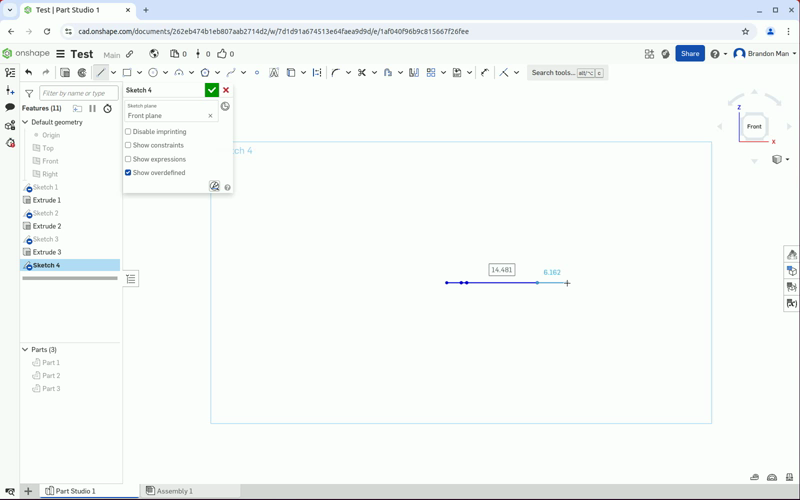
mouse_move(537, 223)
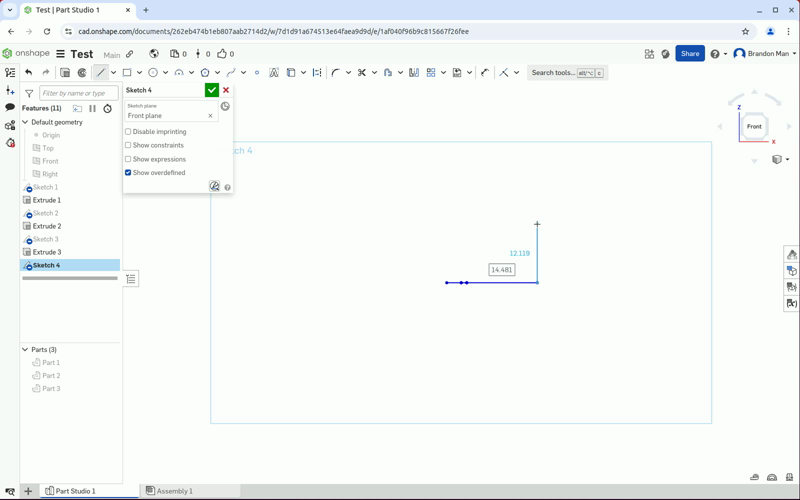
click(537, 223)
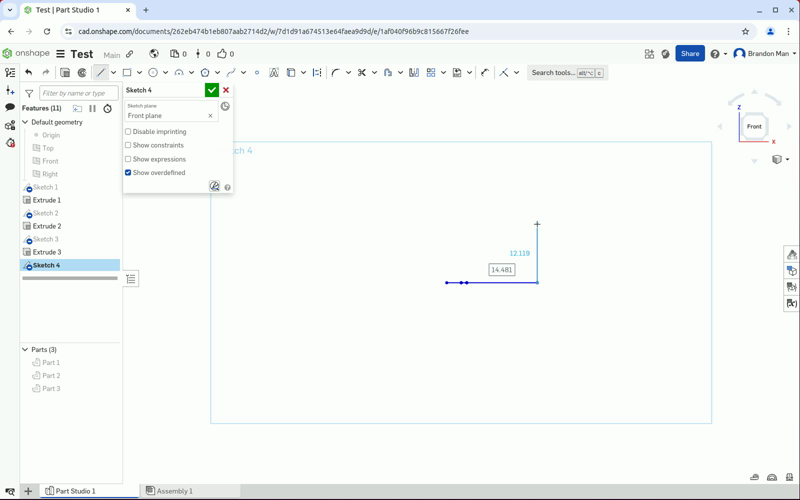
key_up(shift)
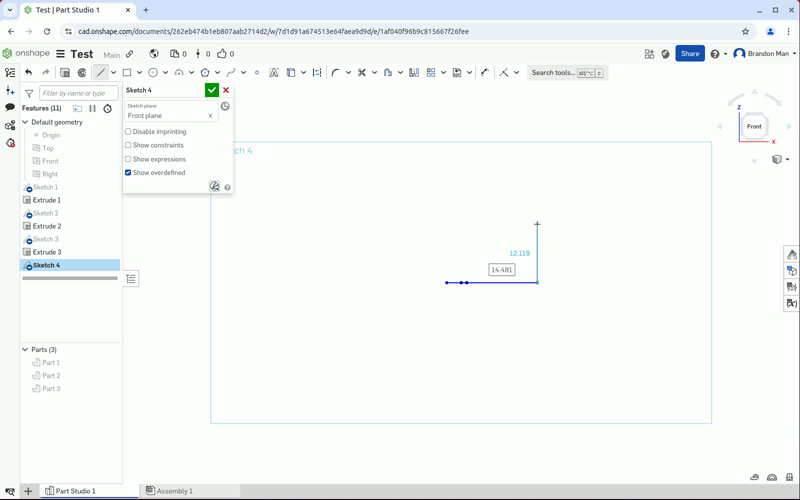
key_down(shift)
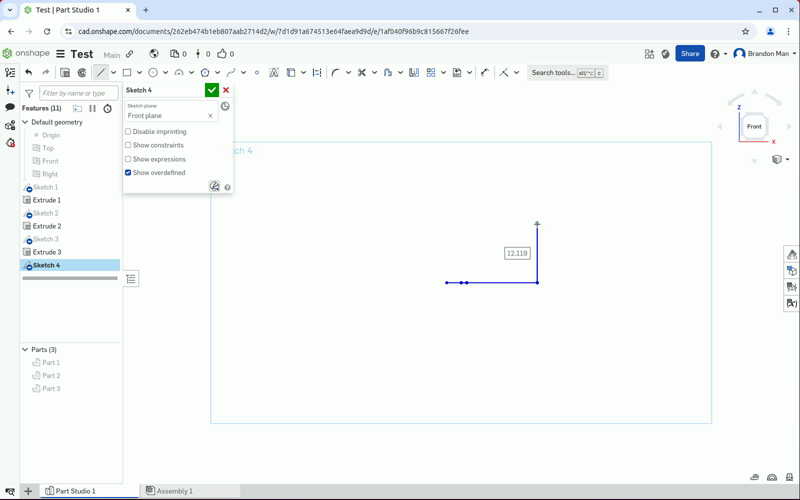
mouse_move(446, 223)
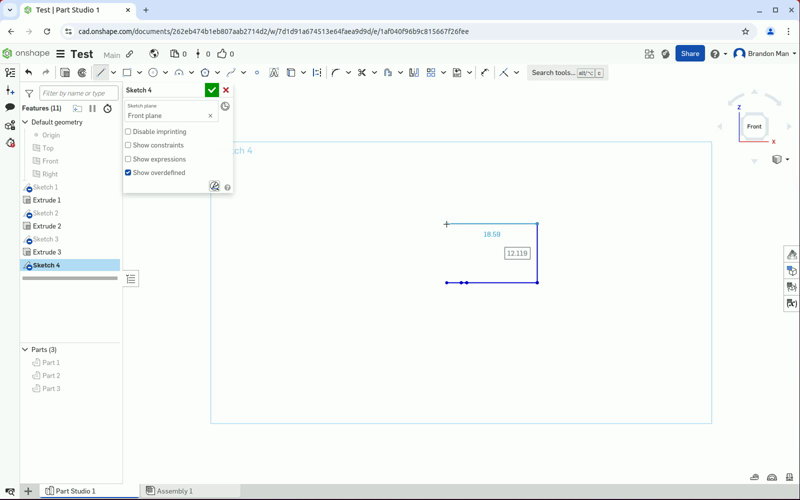
click(446, 223)
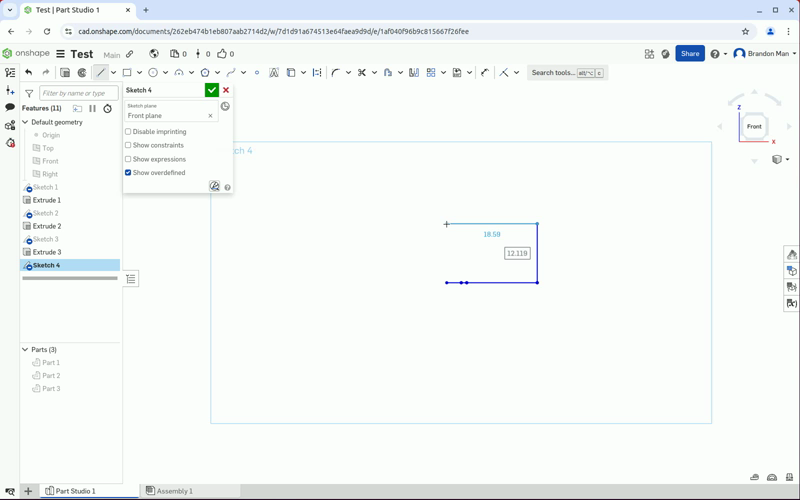
key_up(shift)
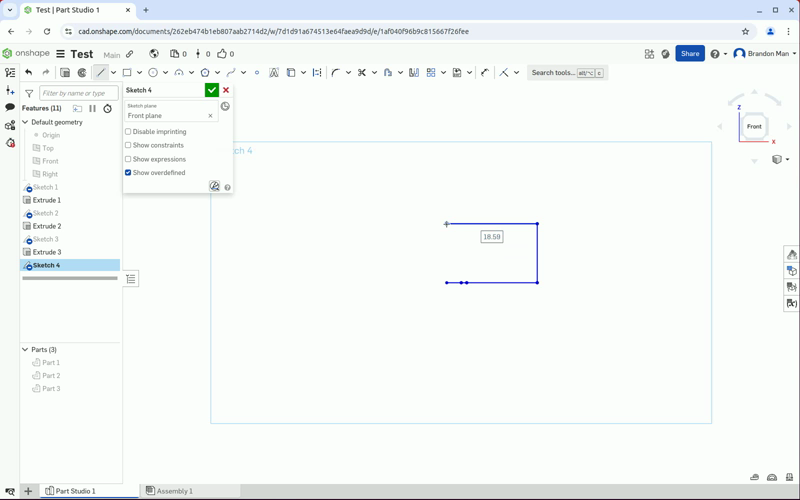
mouse_move(476, 223)
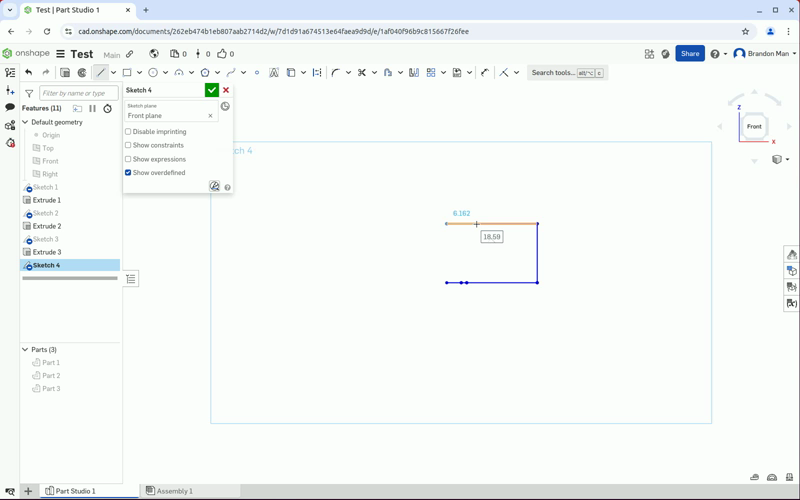
key_down(shift)
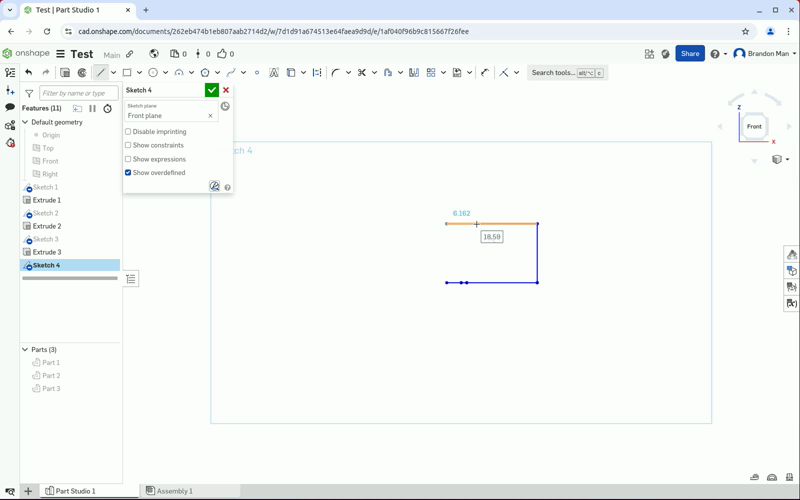
mouse_move(446, 282)
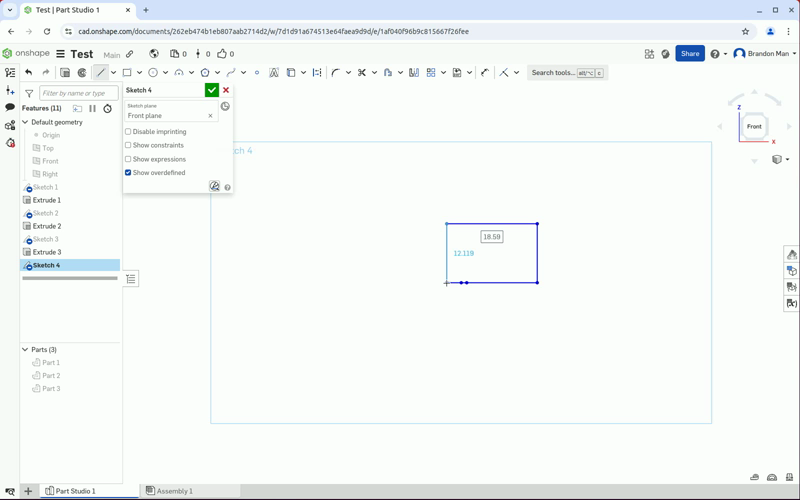
key_up(shift)
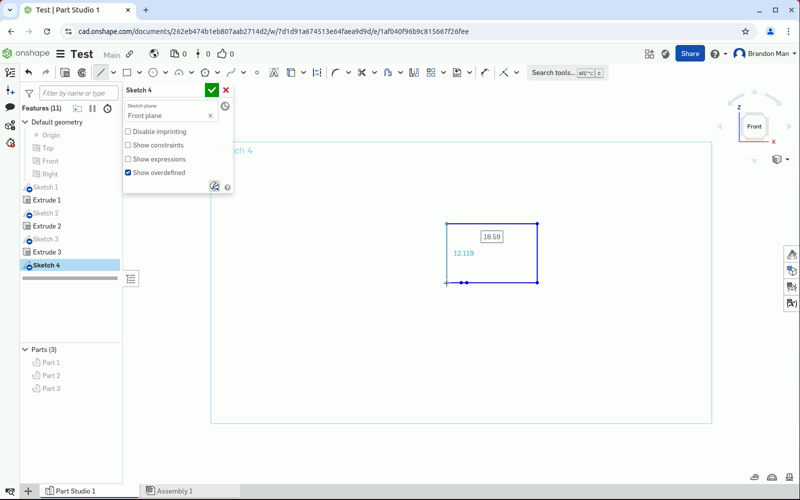
click(446, 282)
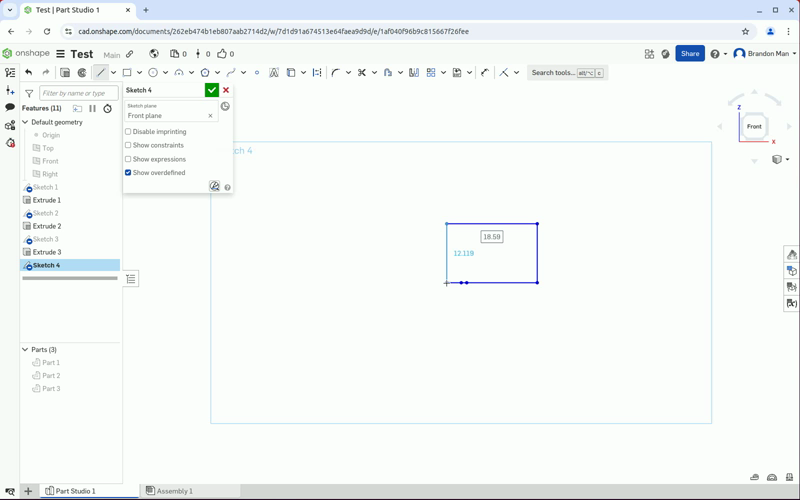
key(esc)
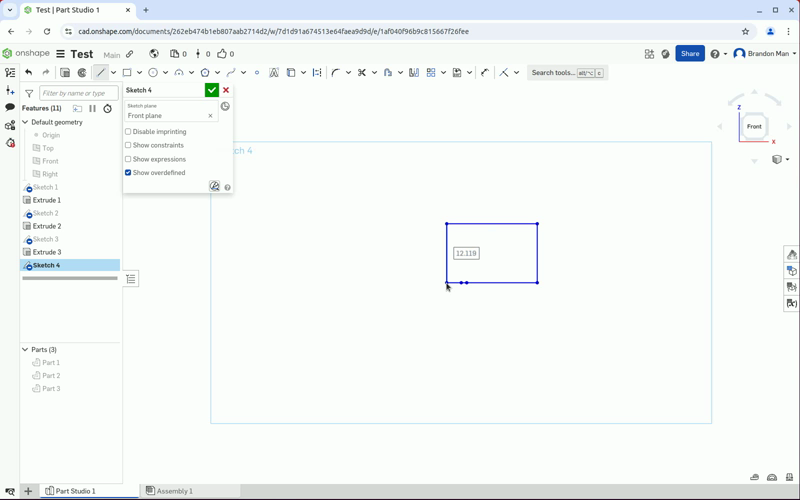
mouse_move(504, 273)
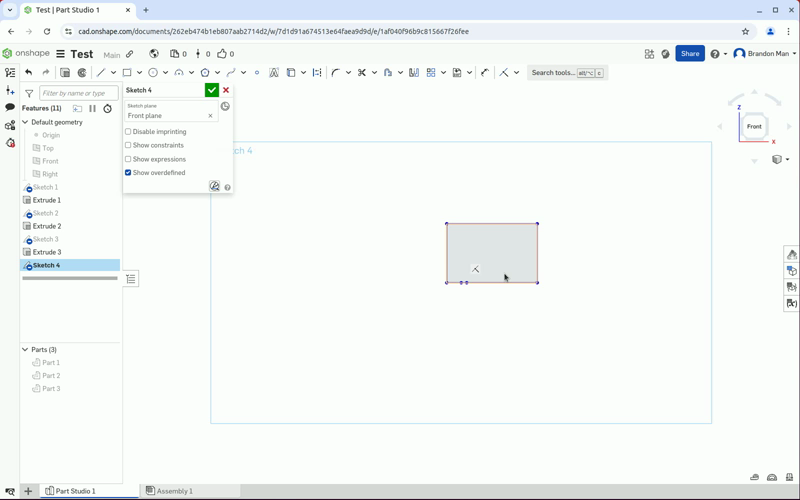
click(504, 273)
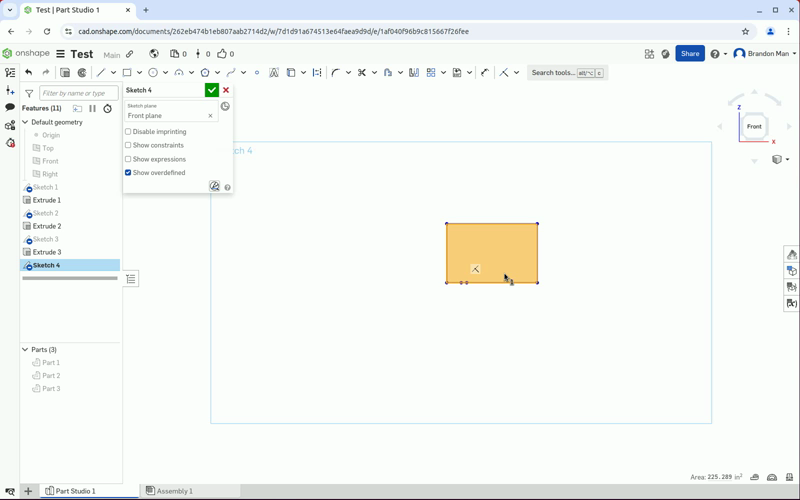
mouse_move(73, 352)
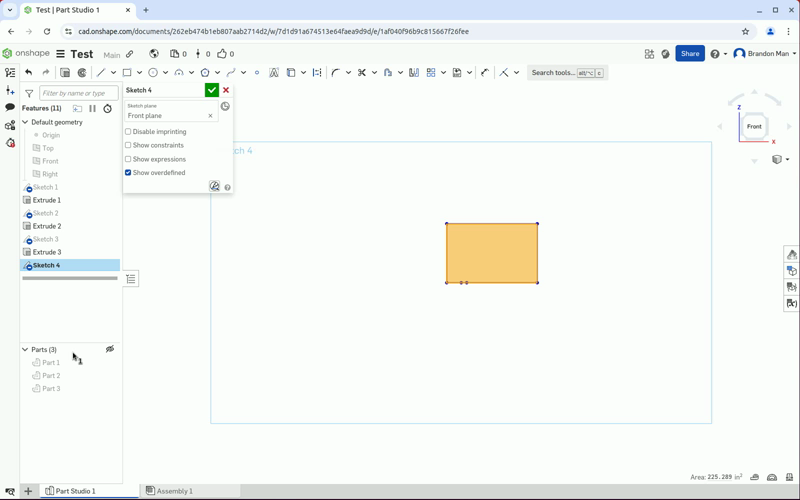
key(shift+y)
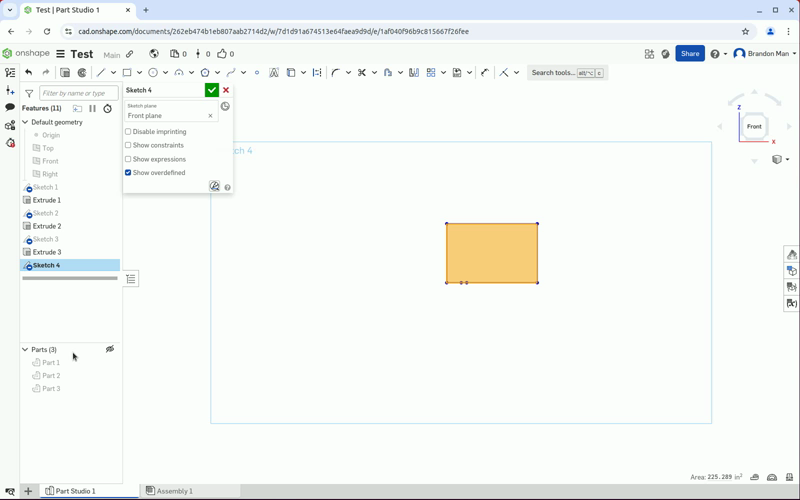
key(shift+e)
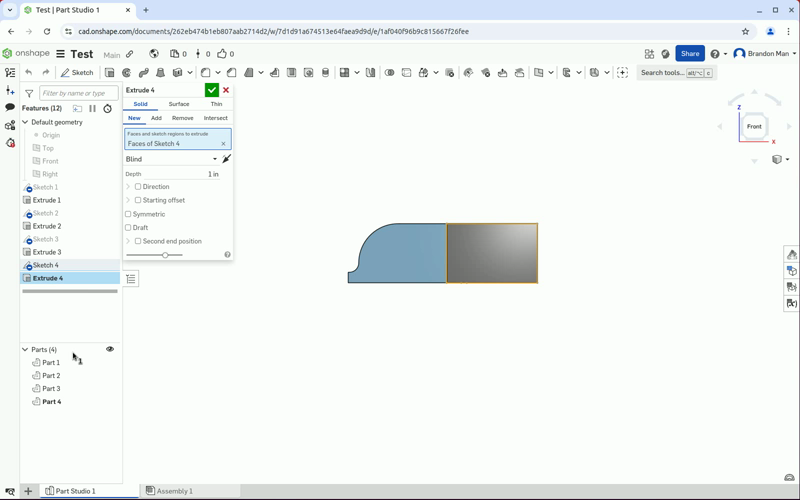
mouse_move(143, 106)
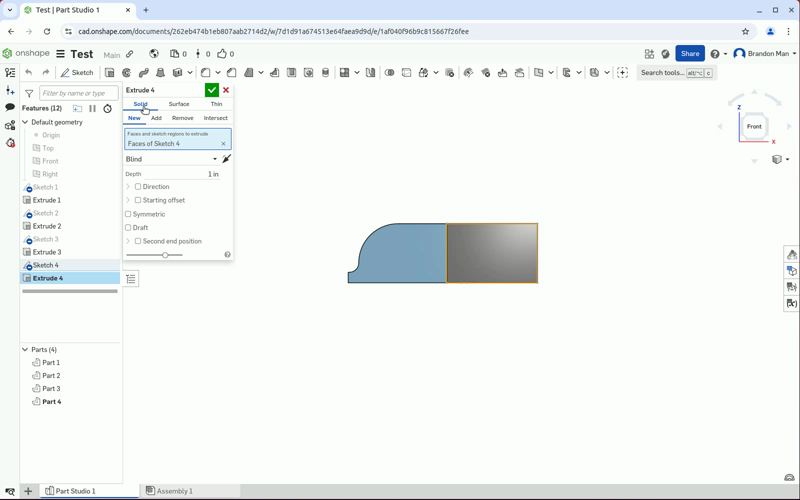
click(143, 106)
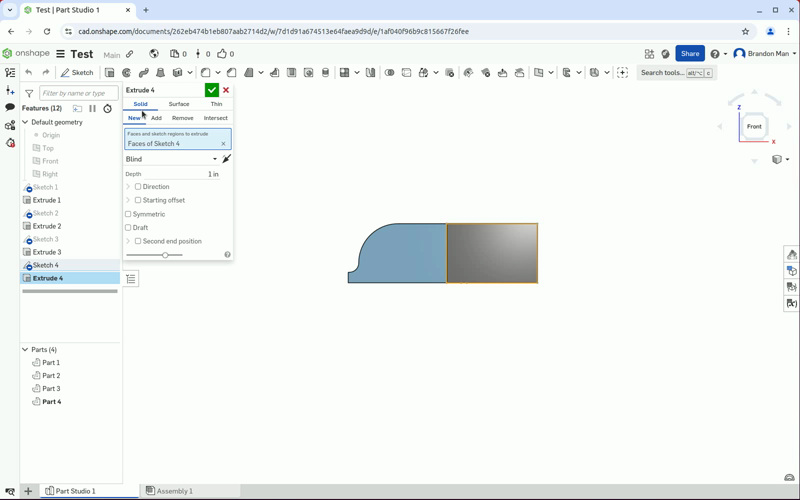
mouse_move(137, 120)
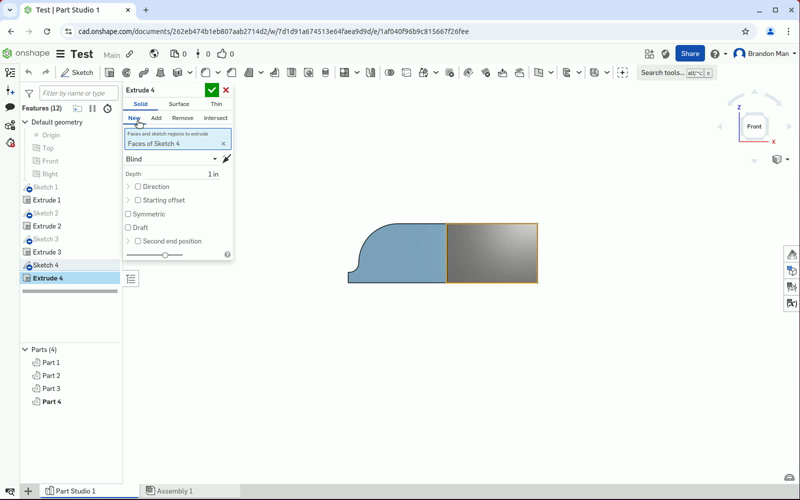
click(137, 120)
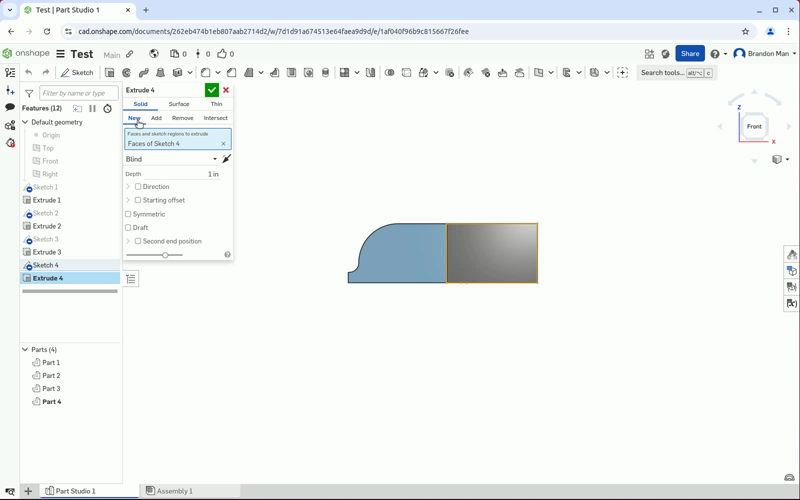
key(tab, 4)
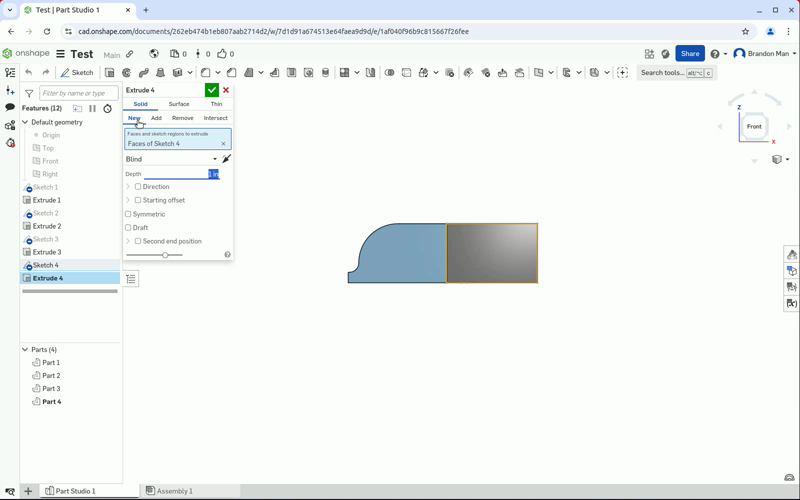
text(7.943)
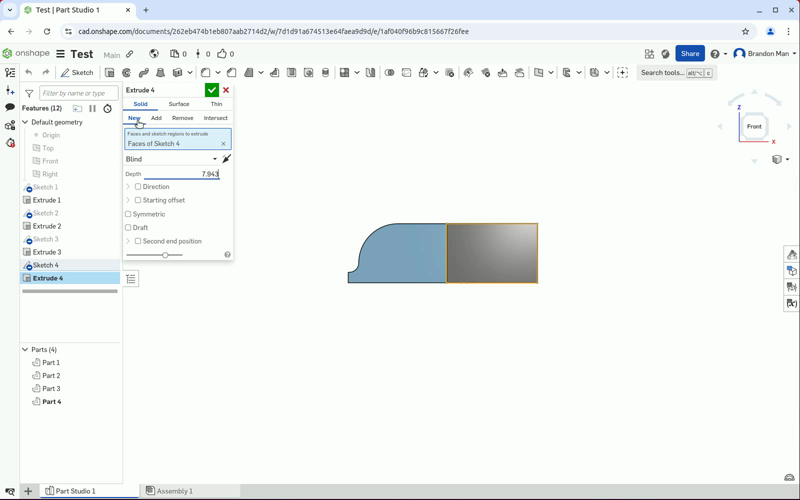
key(enter)
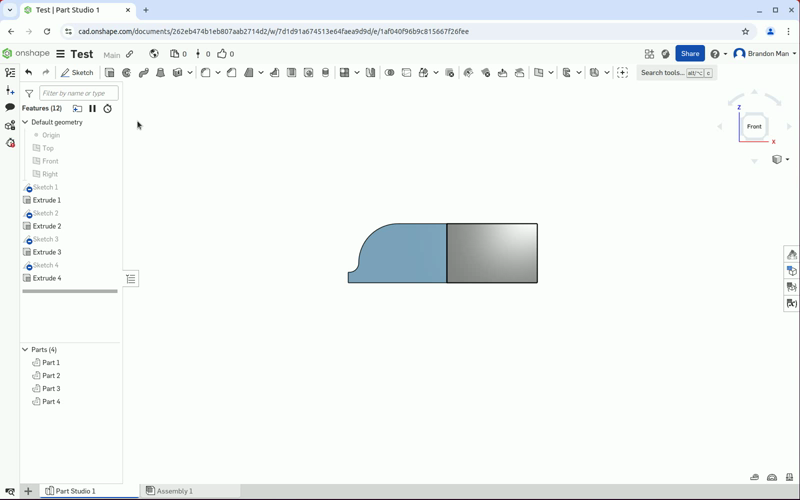
key(shift+h)
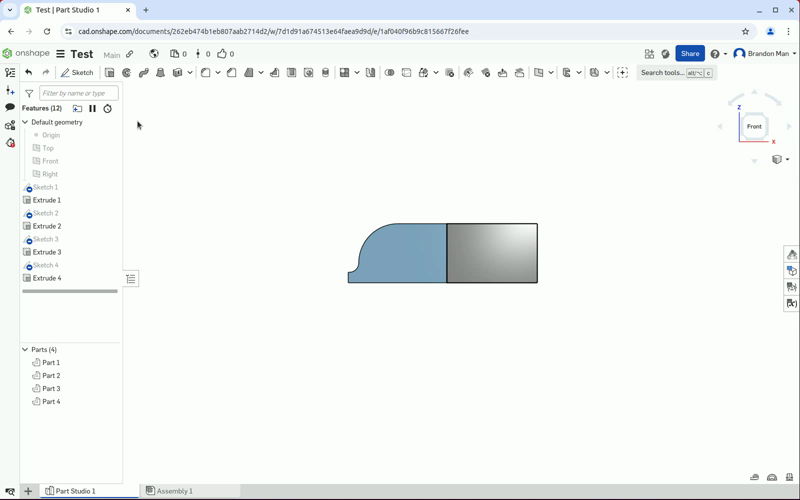
key(shift+h)
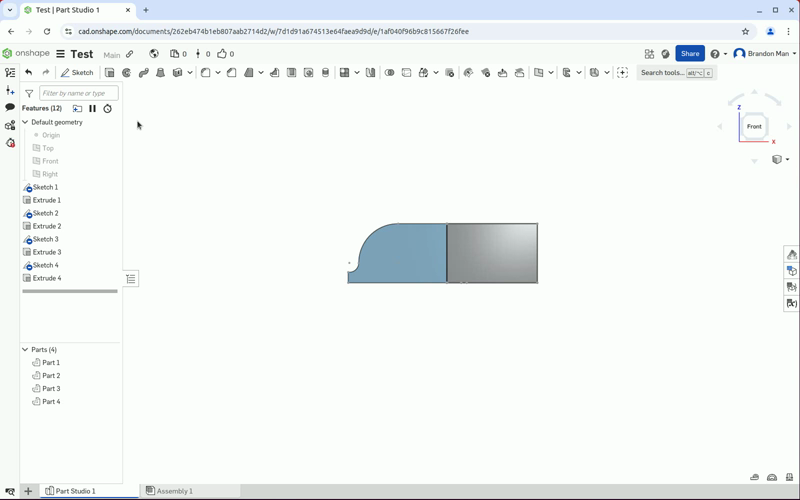
key(shift+7)
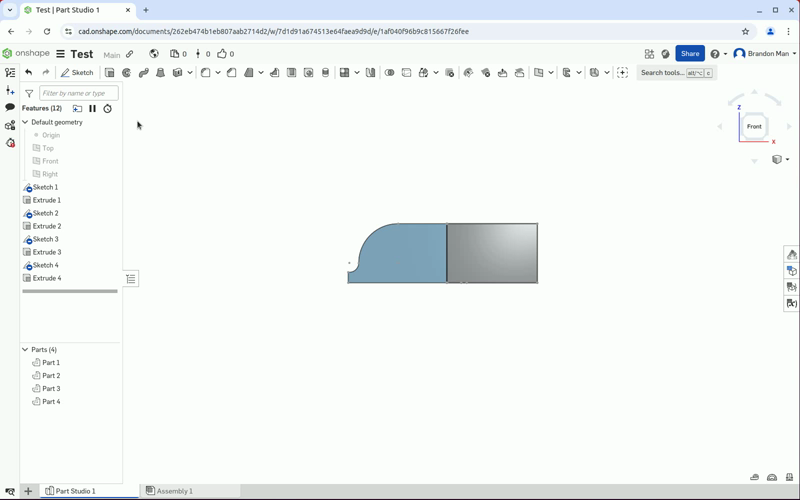
key(left, 2)
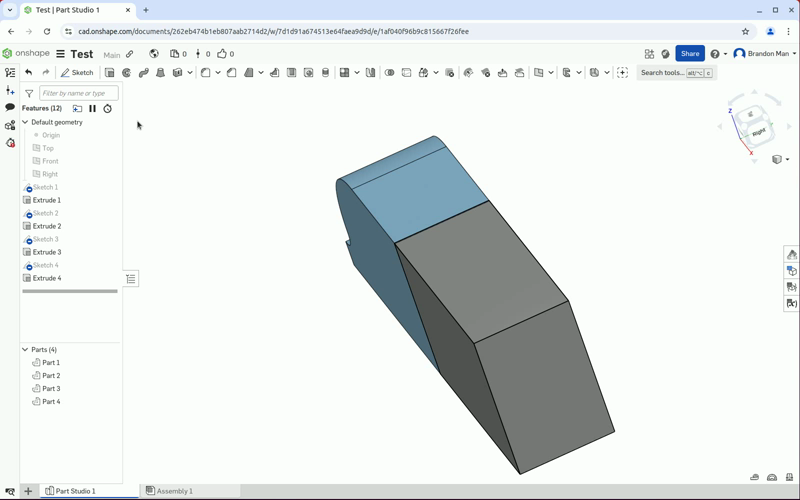
key(down, 2)
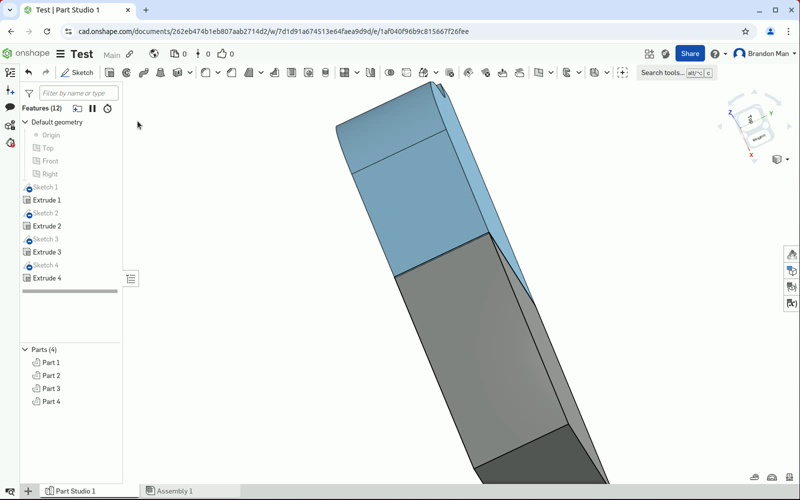
key(up, 2)
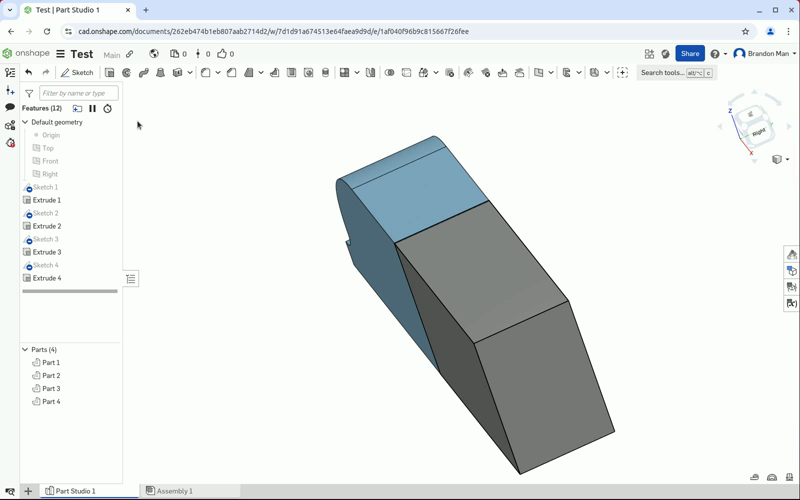
key(right, 2)
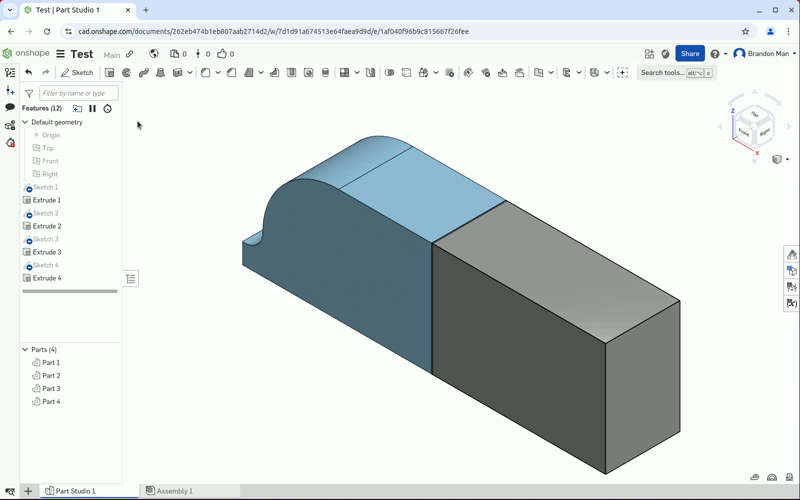
mouse_move(73, 189)
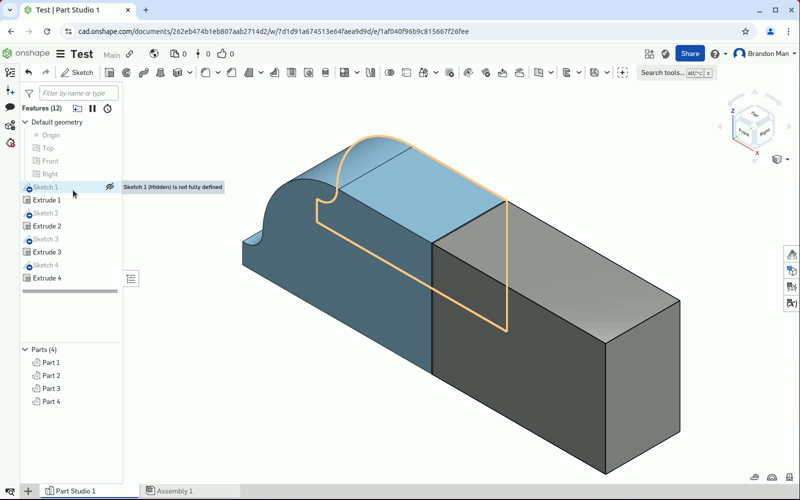
click(73, 189)